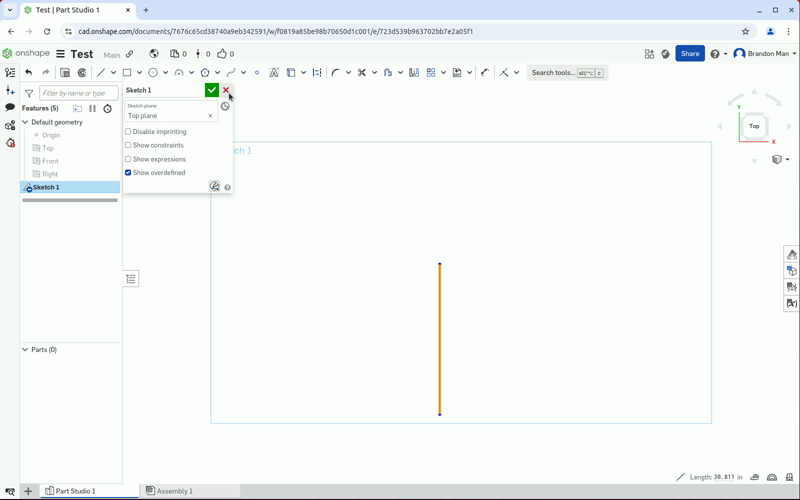
key(shift+h)
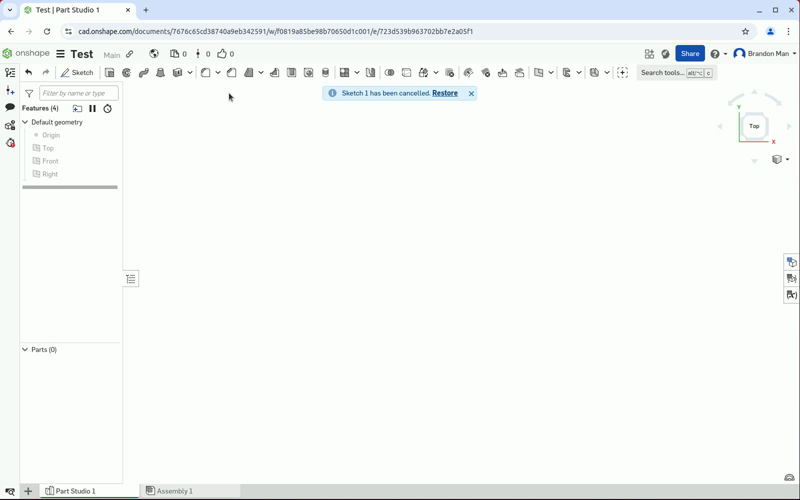
mouse_move(73, 352)
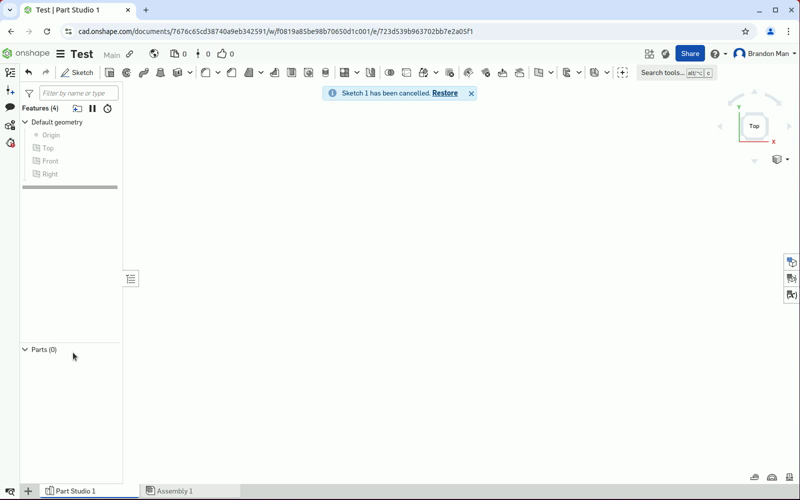
key(y)
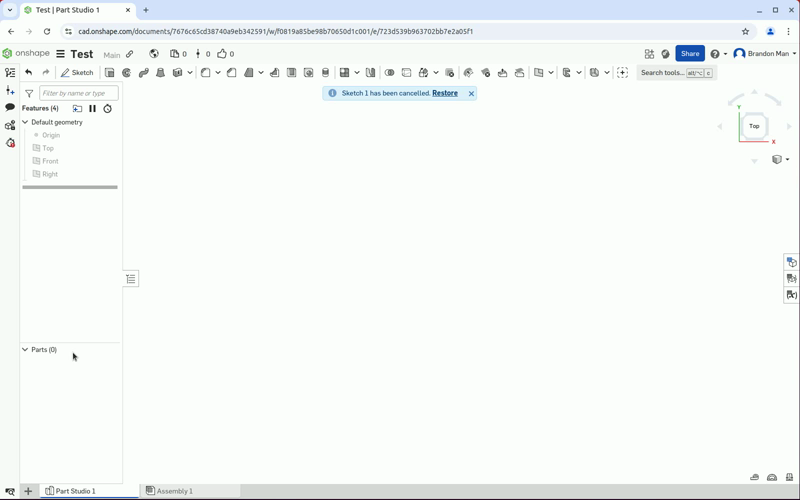
key(shift+p)
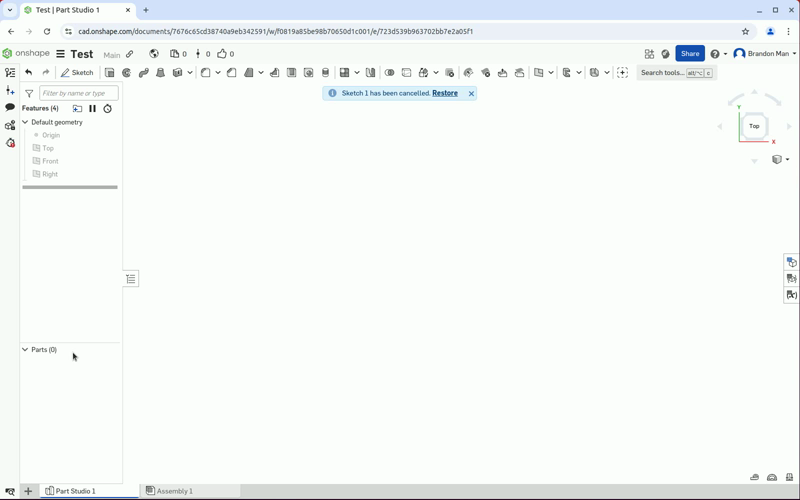
key(space)
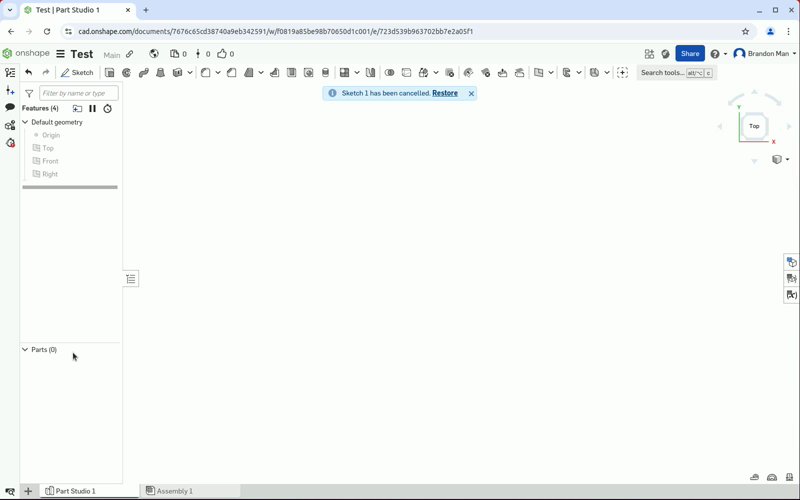
key_down(shift)
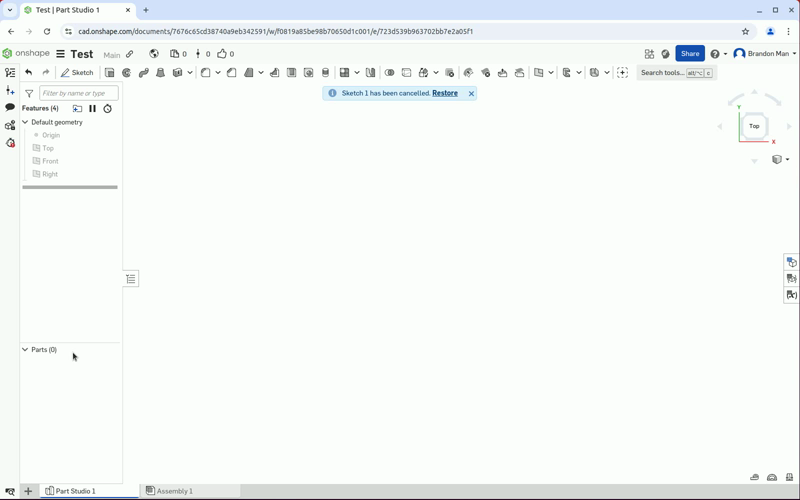
key(up)
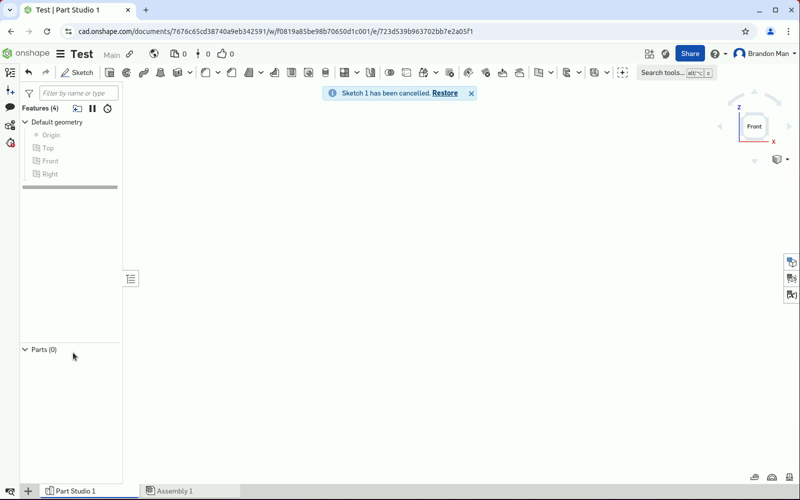
key_up(shift)
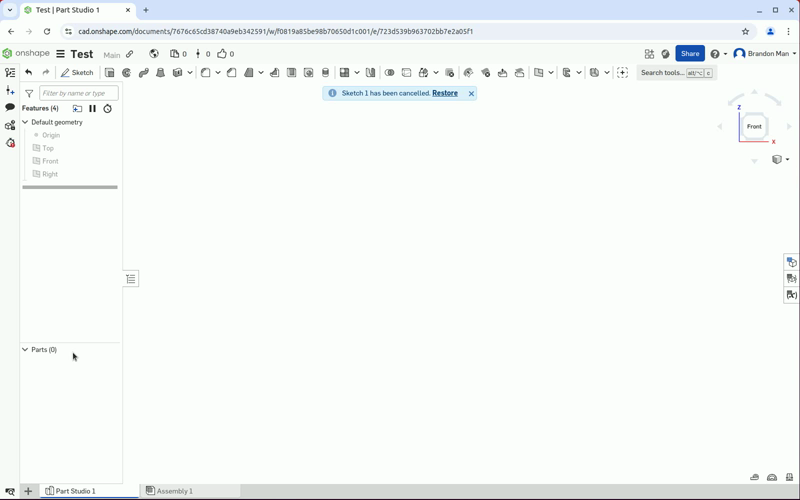
mouse_move(73, 352)
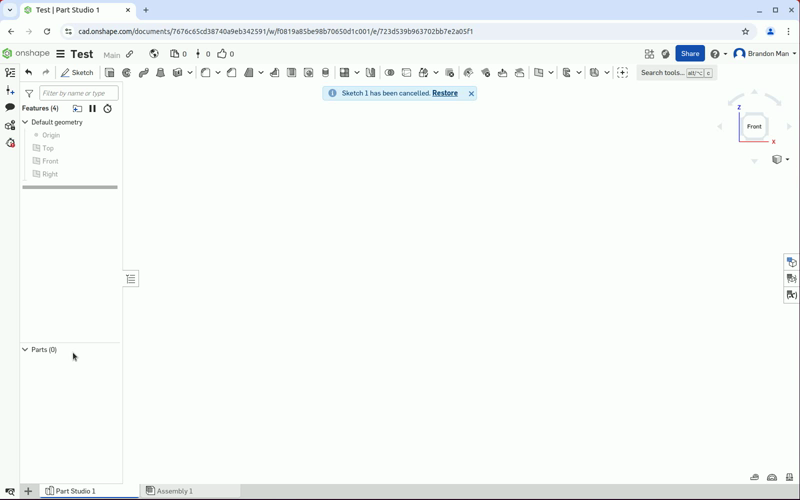
key(shift+y)
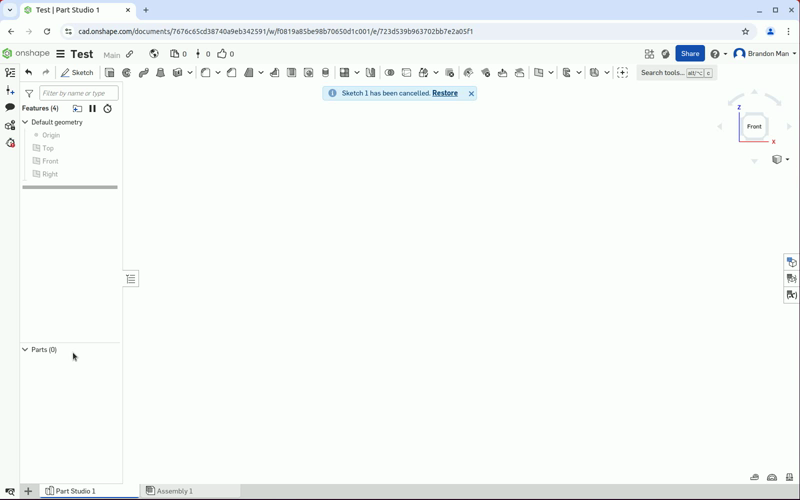
key(shift+s)
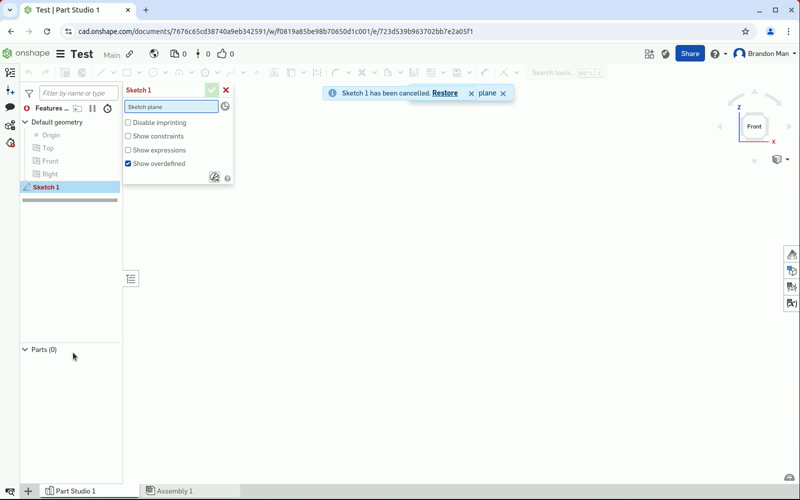
mouse_move(73, 163)
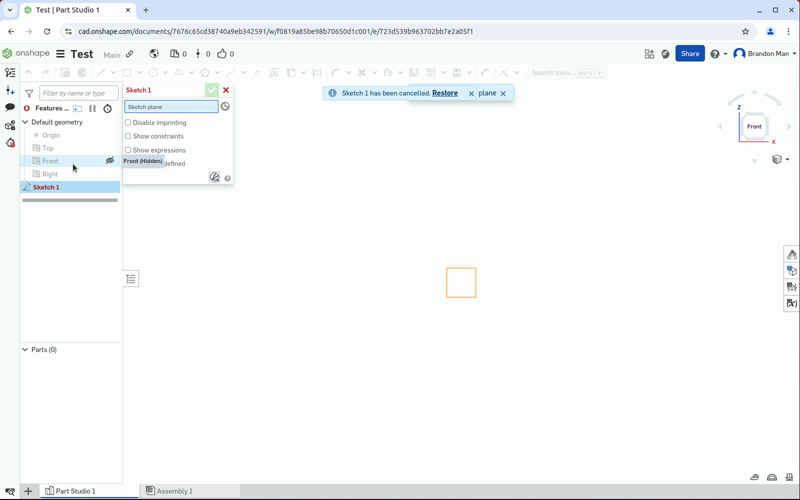
click(73, 163)
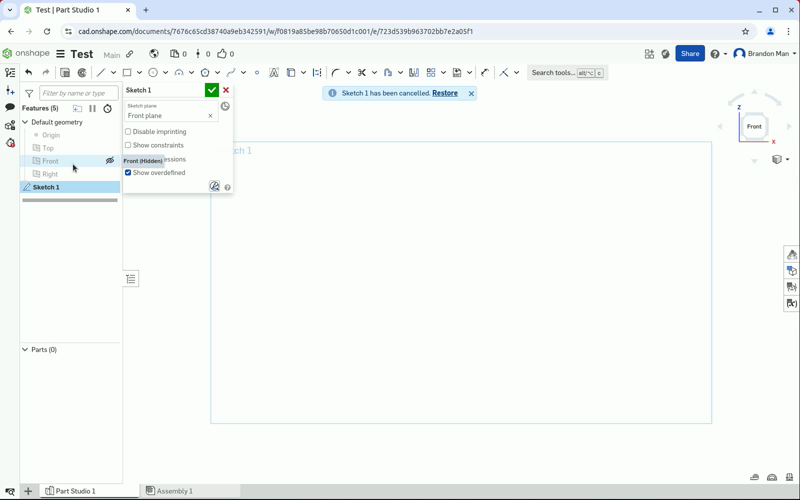
mouse_move(73, 352)
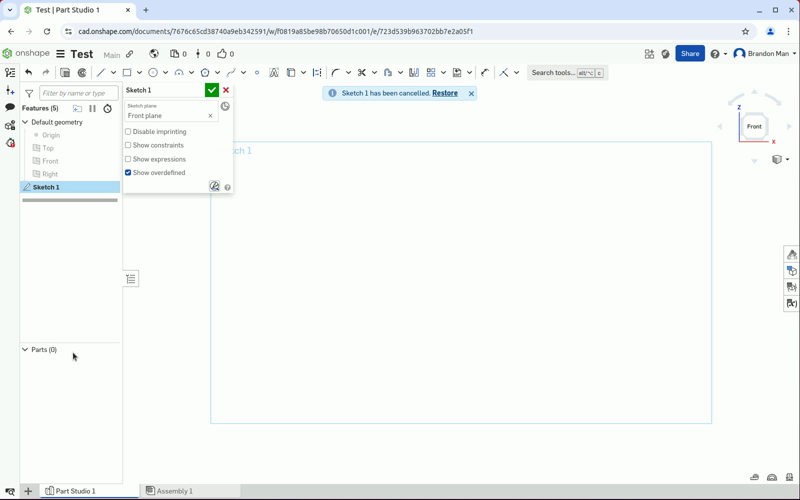
key(y)
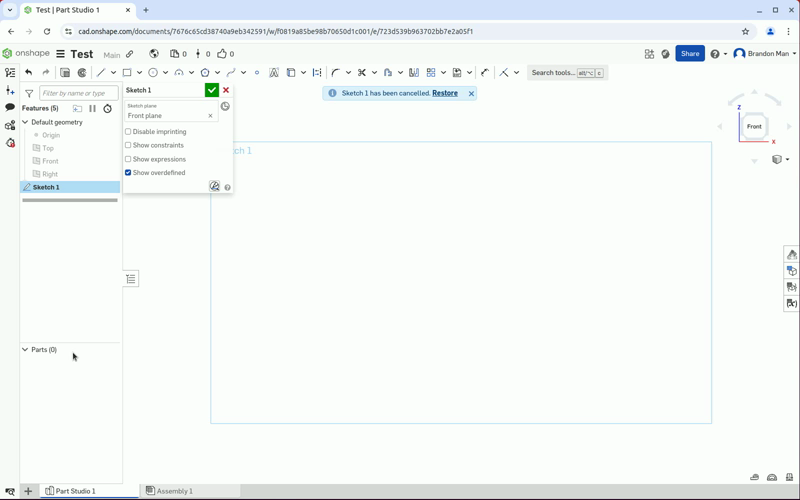
key(c)
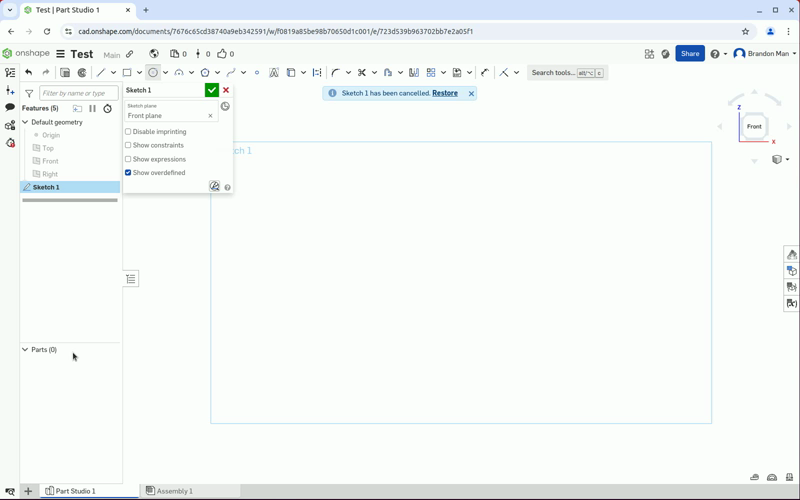
key_down(shift)
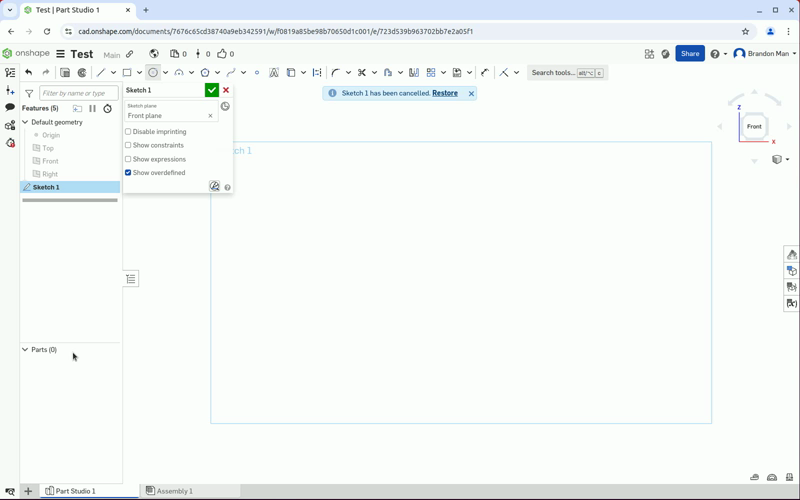
mouse_move(534, 282)
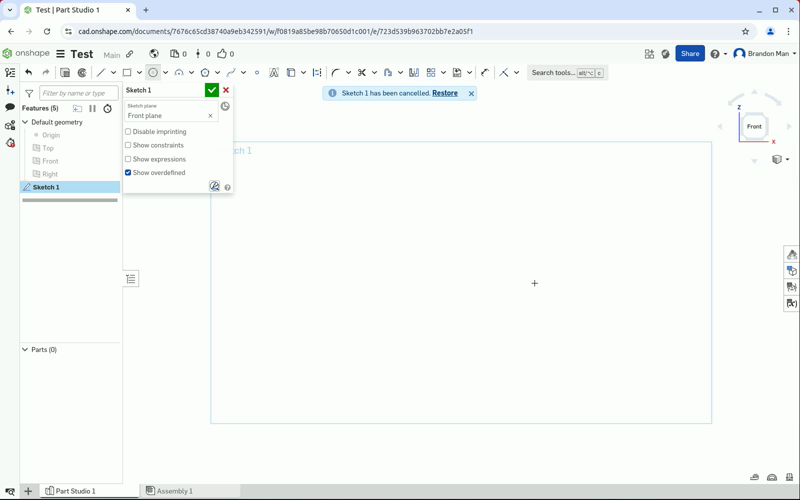
click(534, 282)
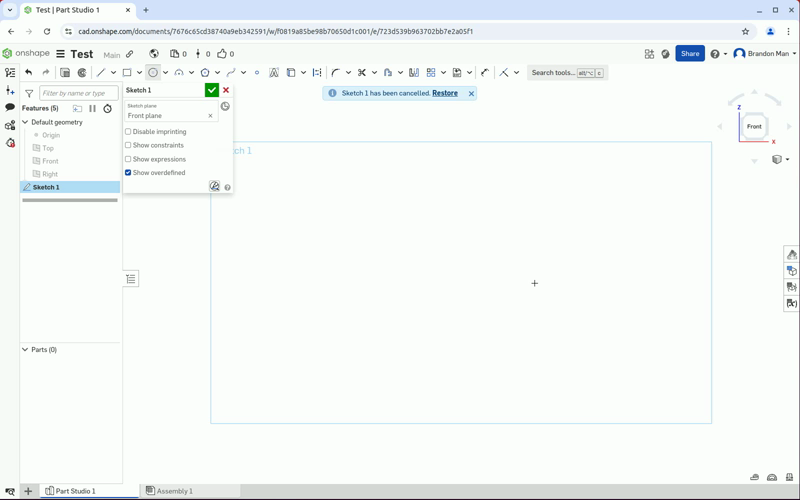
key_up(shift)
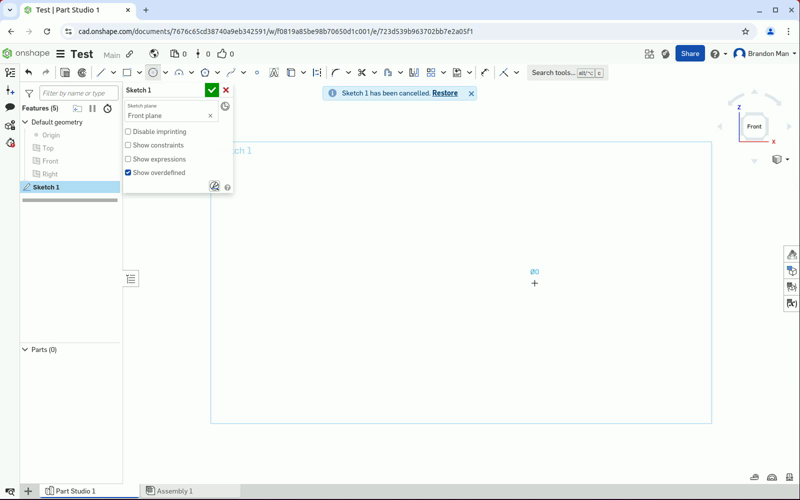
mouse_move(561, 282)
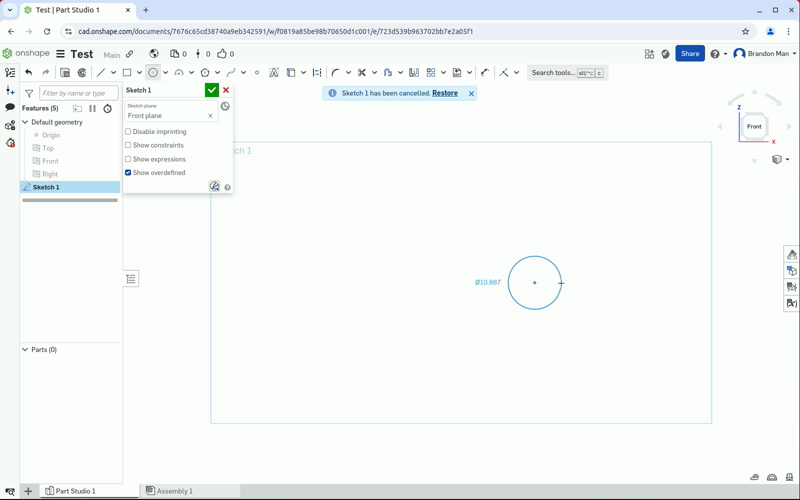
click(561, 282)
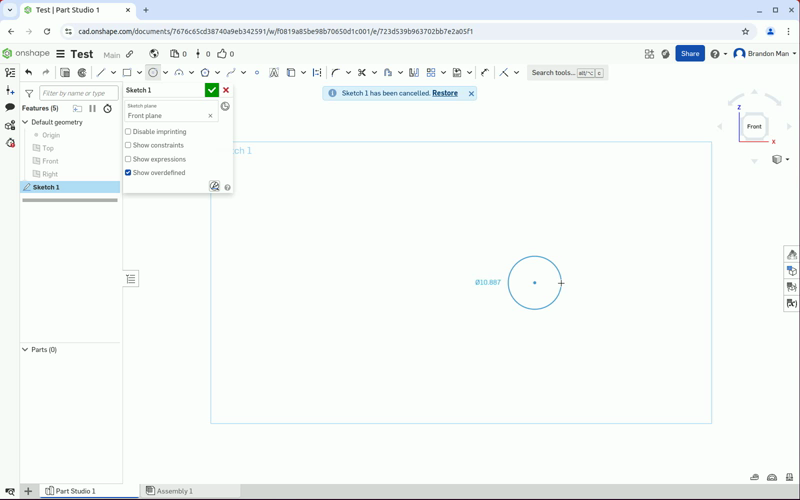
key(esc)
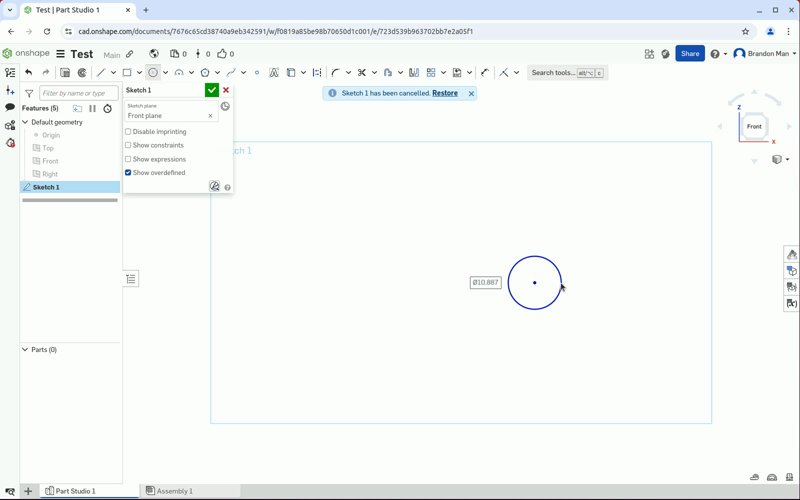
mouse_move(514, 271)
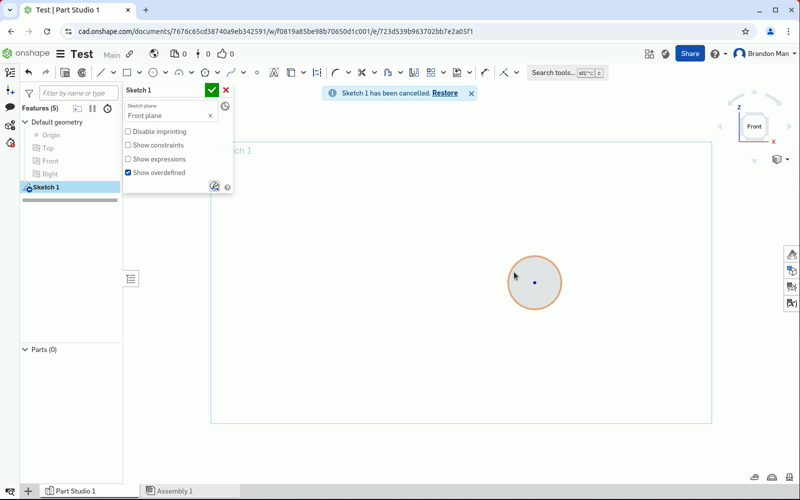
click(514, 271)
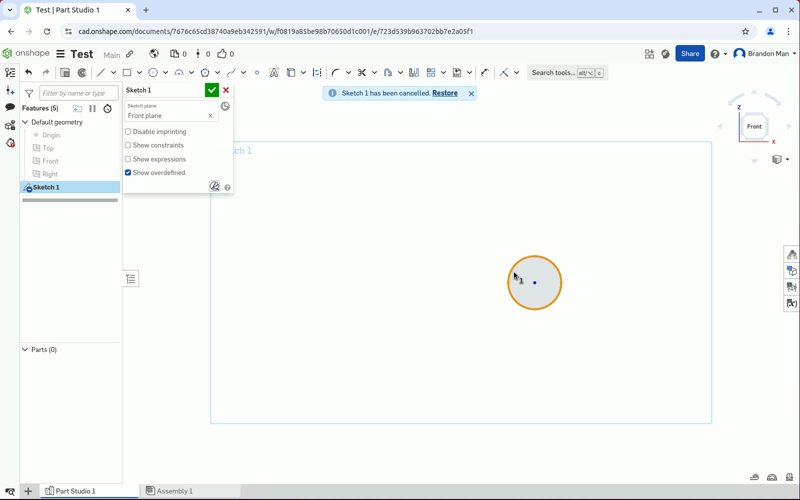
mouse_move(73, 352)
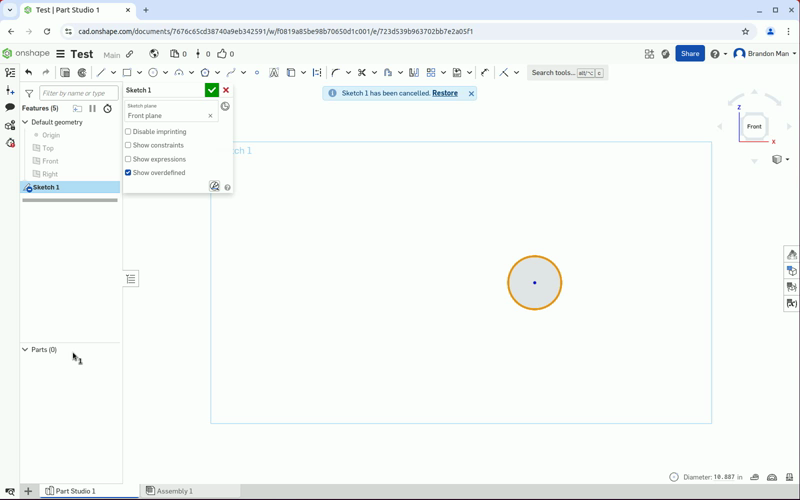
key(shift+y)
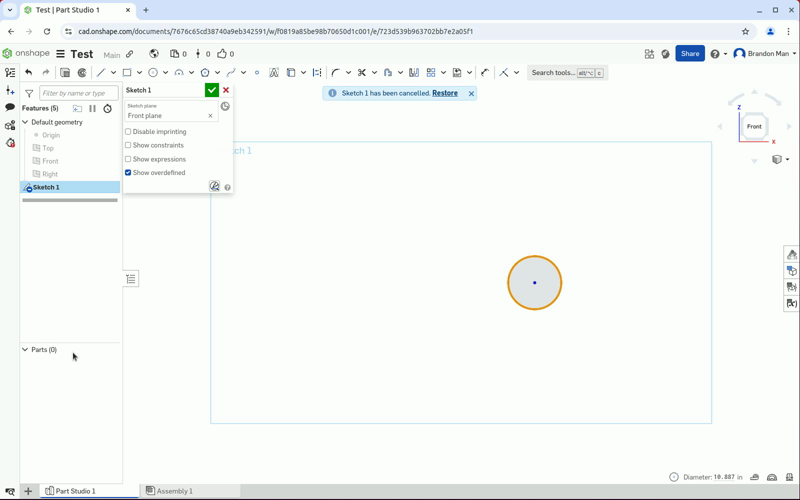
key(shift+e)
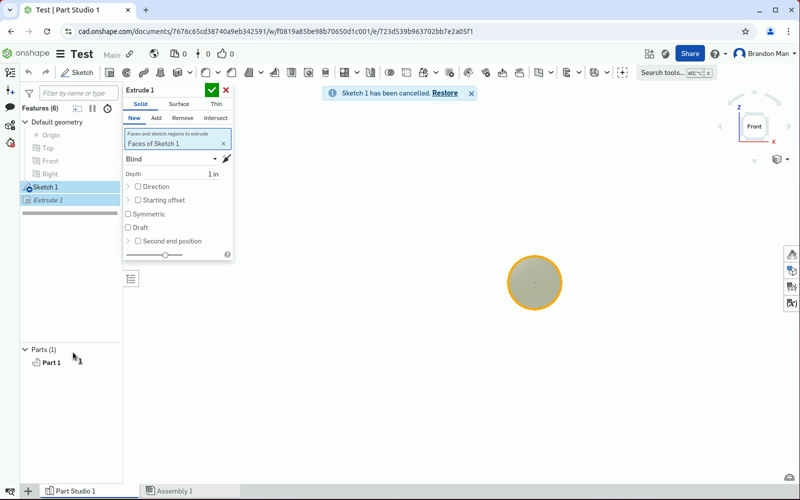
mouse_move(143, 106)
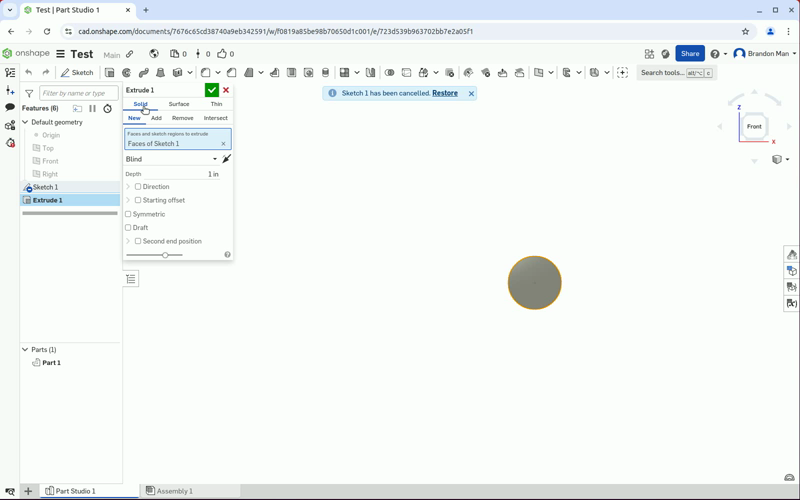
click(143, 106)
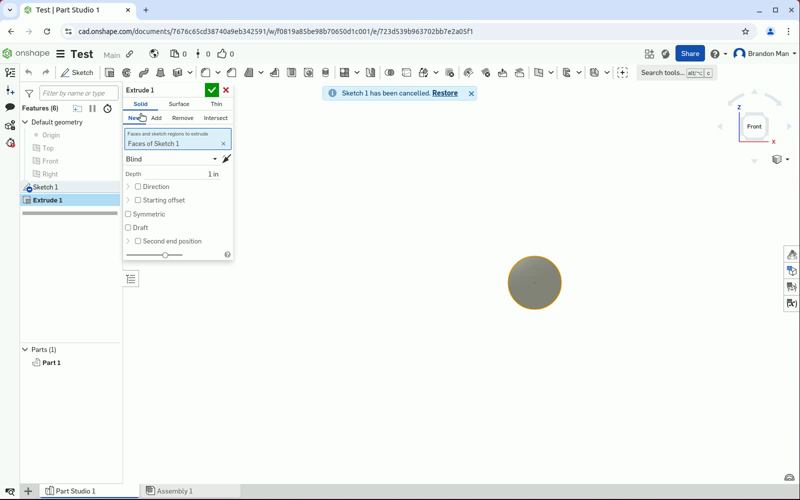
mouse_move(137, 120)
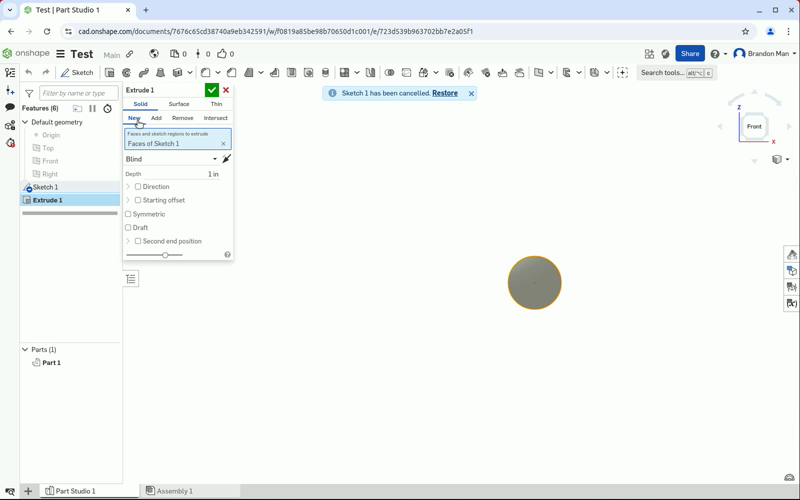
click(137, 120)
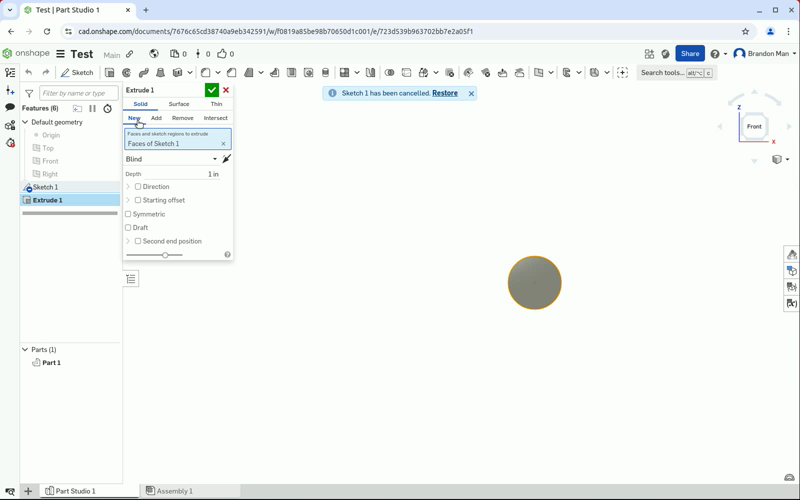
key(tab, 4)
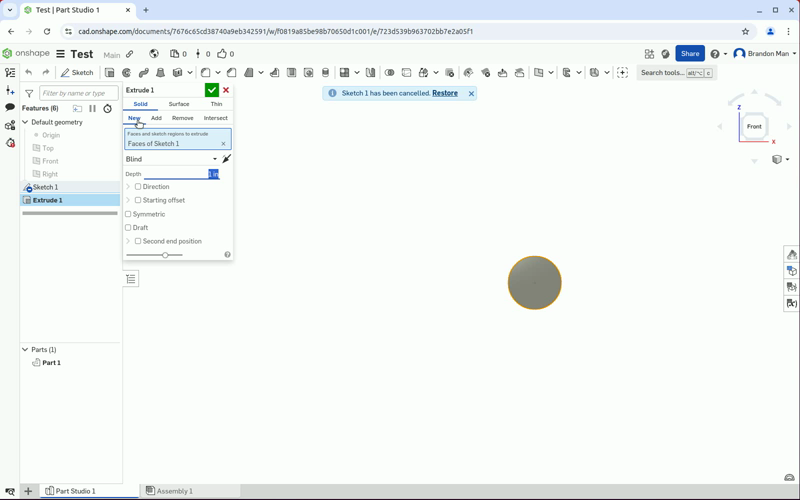
text(6.499)
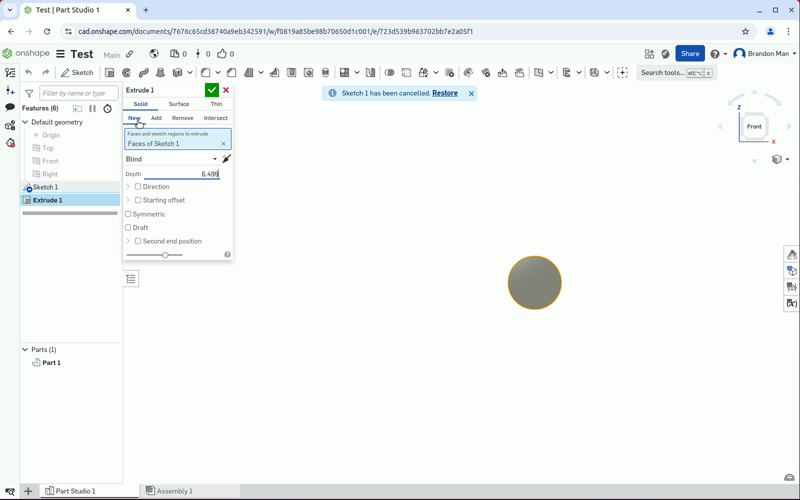
key(enter)
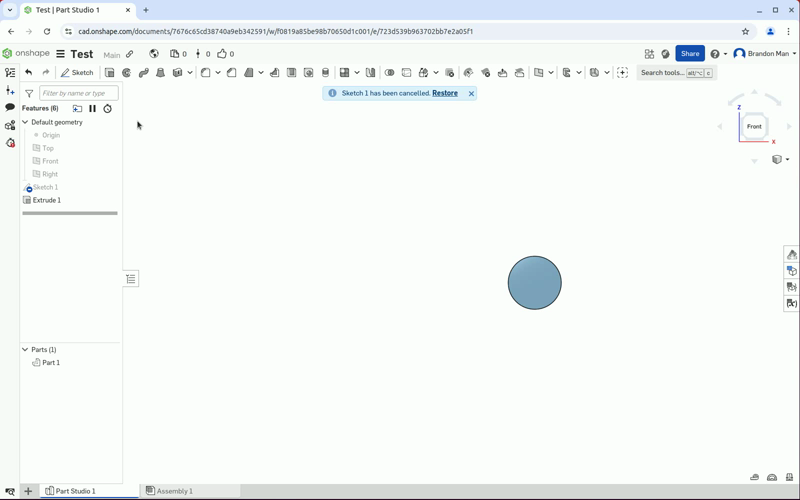
key(shift+h)
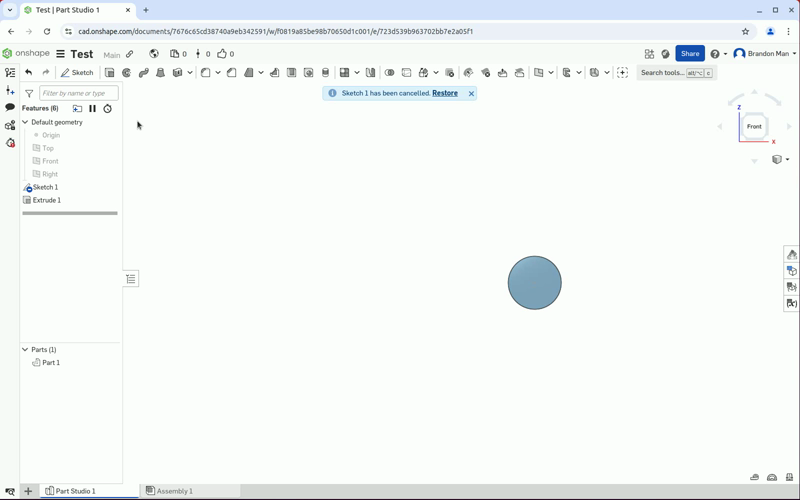
key(shift+h)
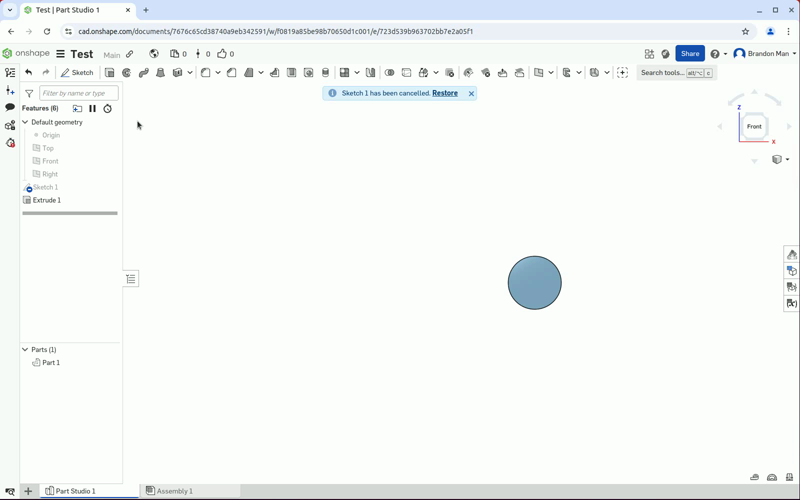
mouse_move(73, 189)
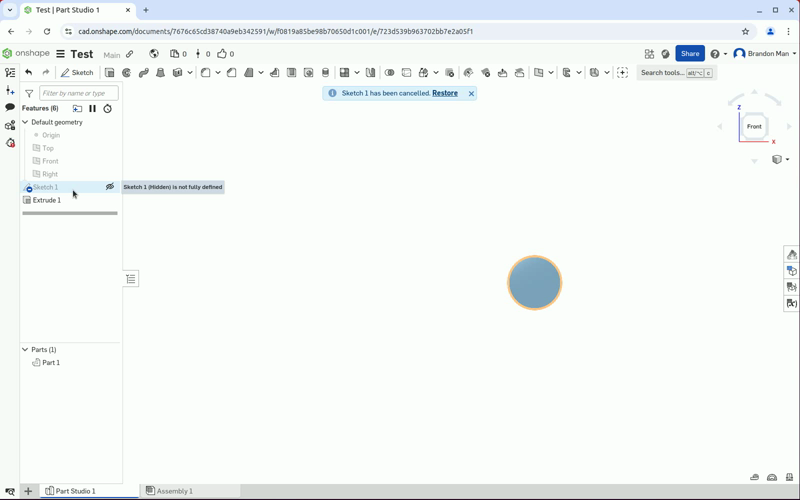
click(73, 189)
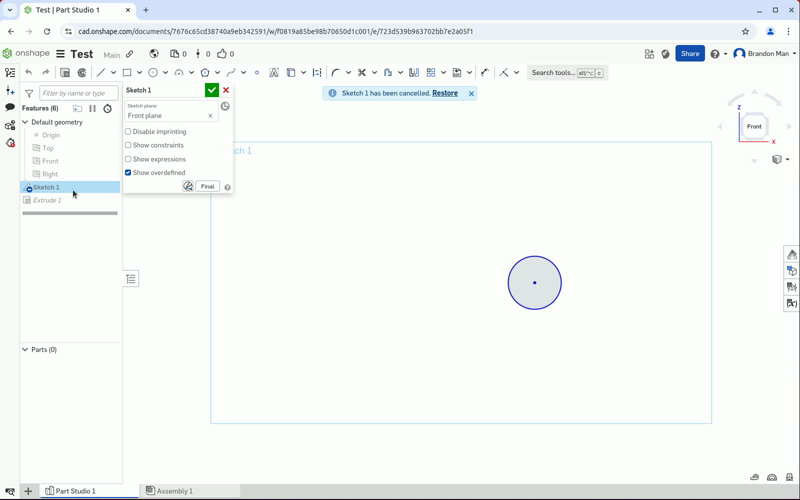
mouse_move(229, 92)
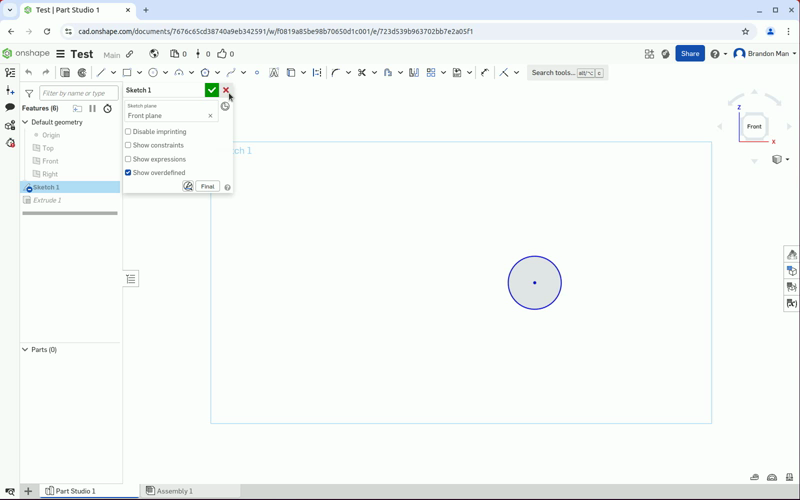
click(229, 92)
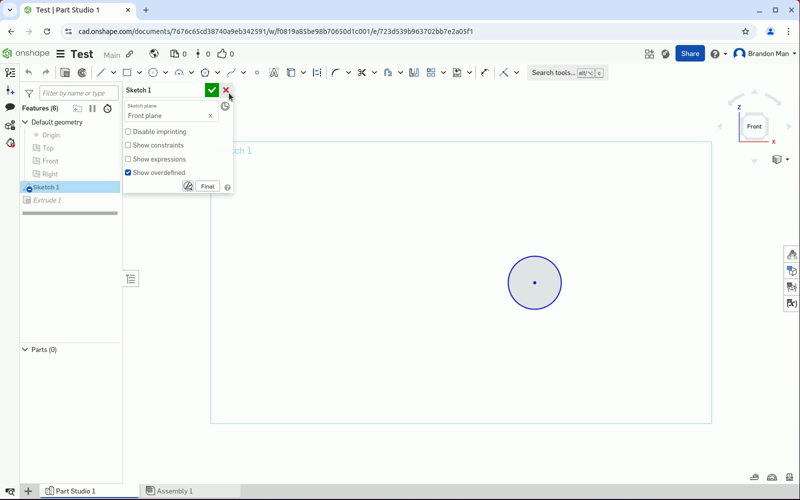
key(shift+s)
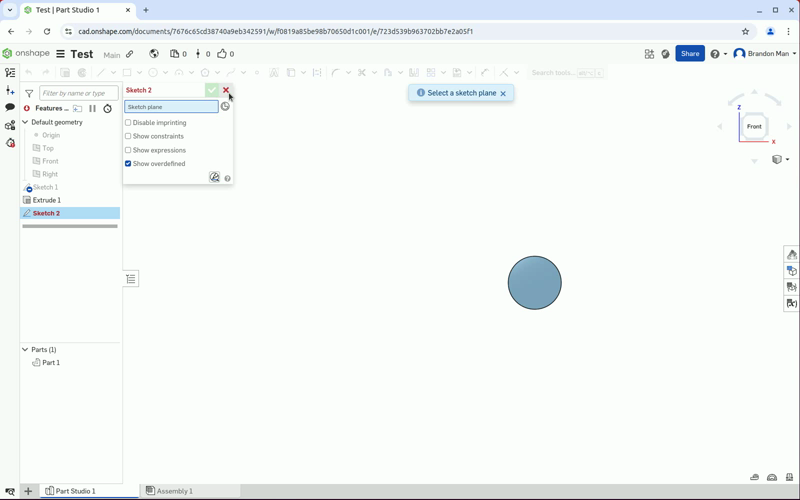
mouse_move(73, 163)
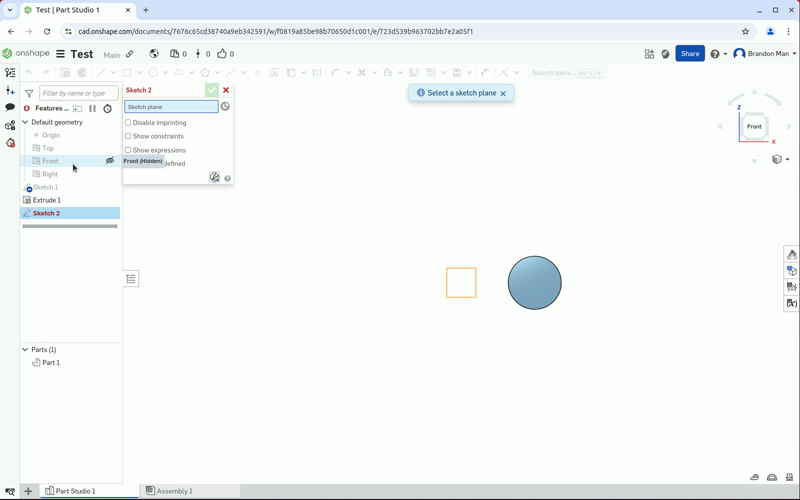
click(73, 163)
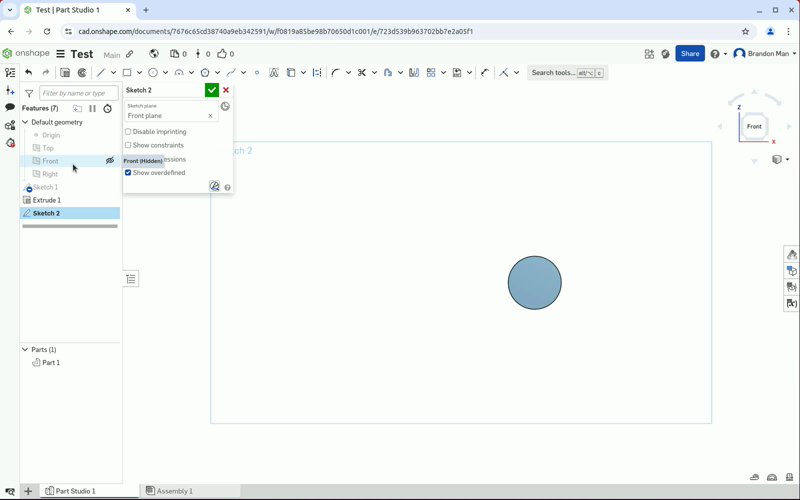
mouse_move(73, 352)
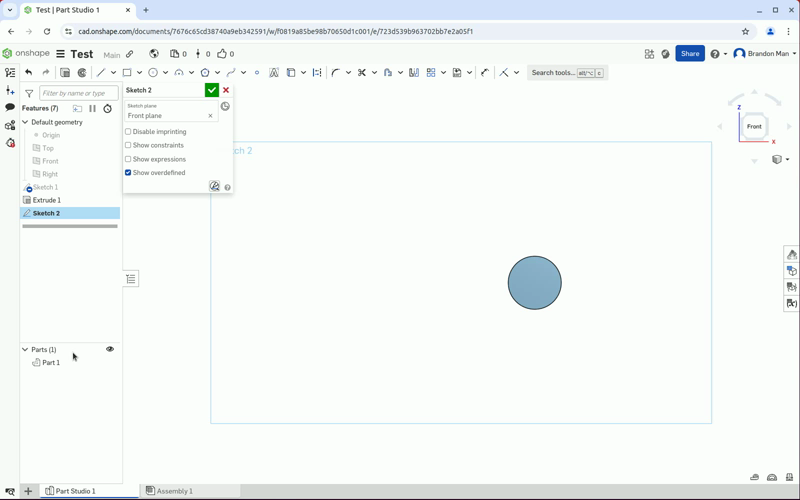
key(y)
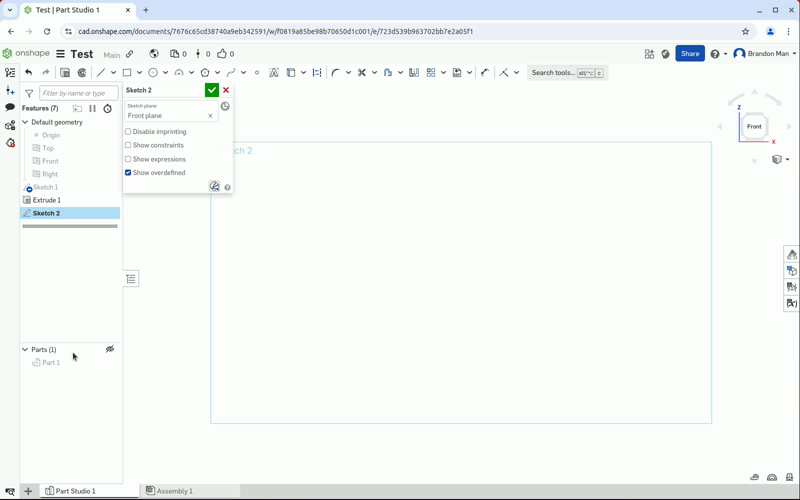
key(l)
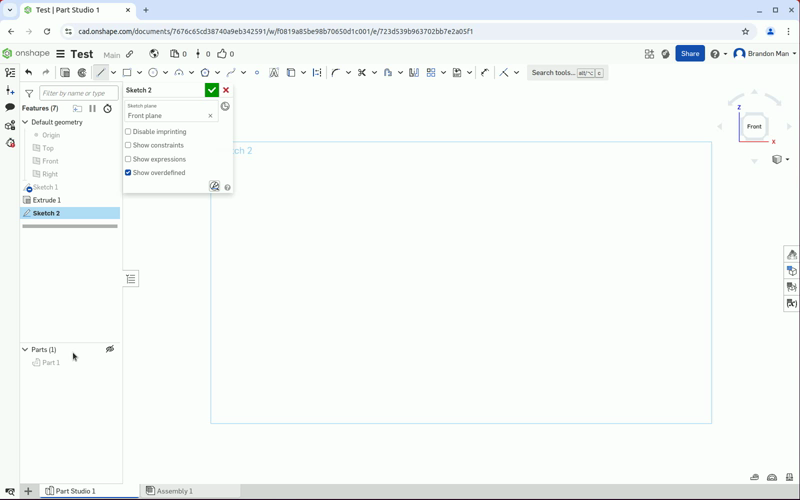
key_down(shift)
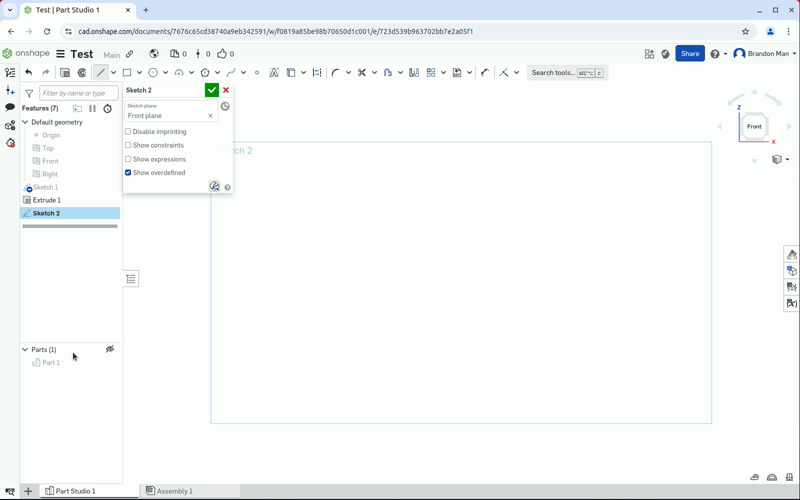
mouse_move(390, 238)
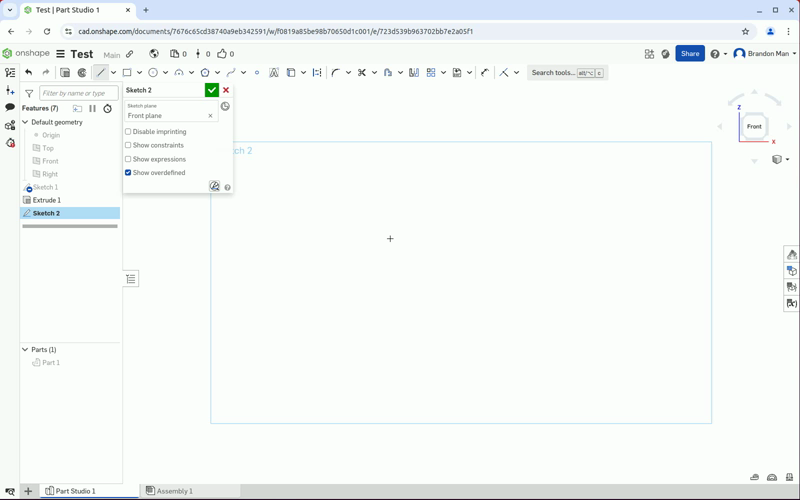
click(390, 238)
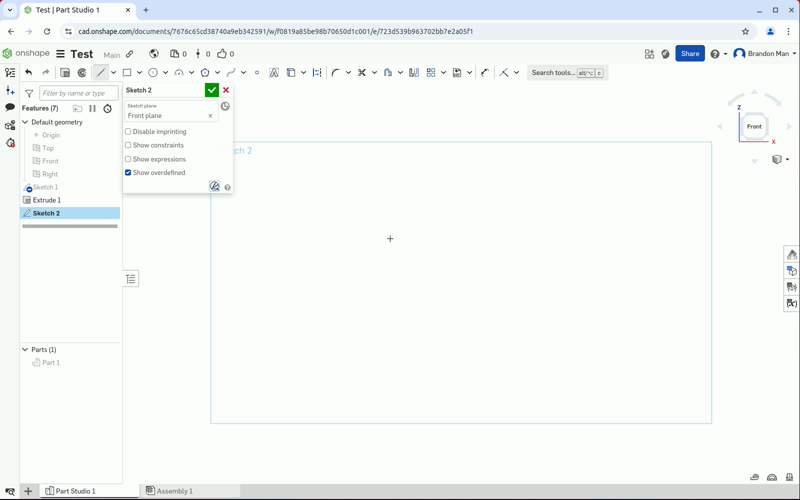
key_up(shift)
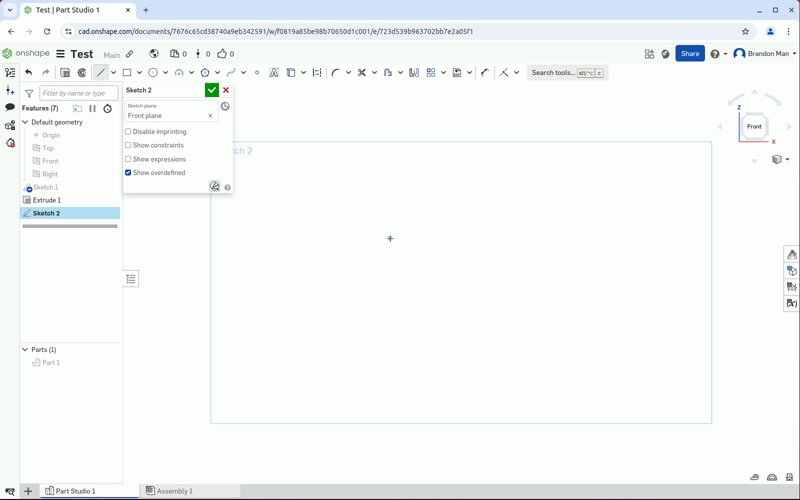
key_down(shift)
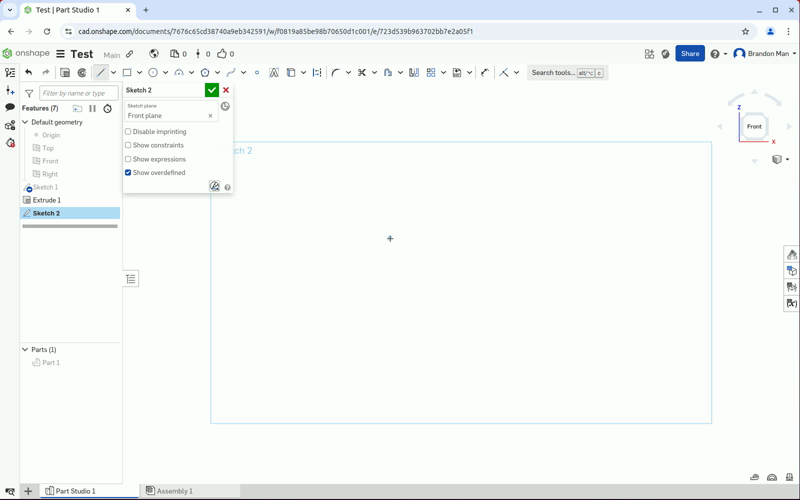
mouse_move(420, 238)
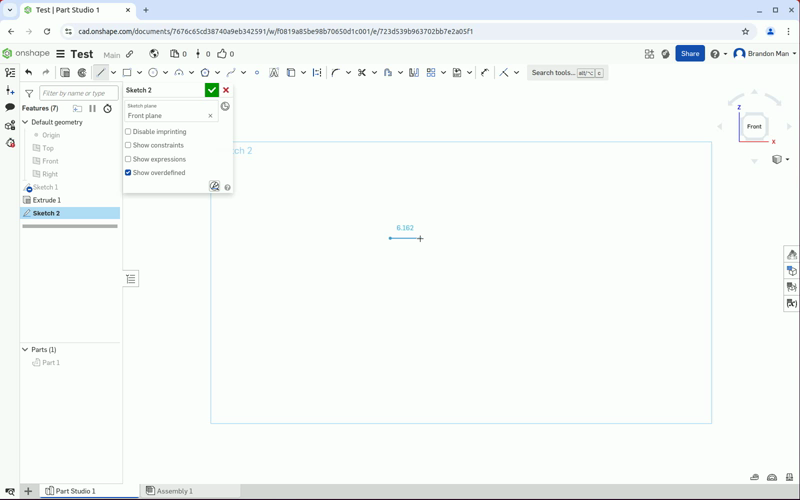
mouse_move(406, 240)
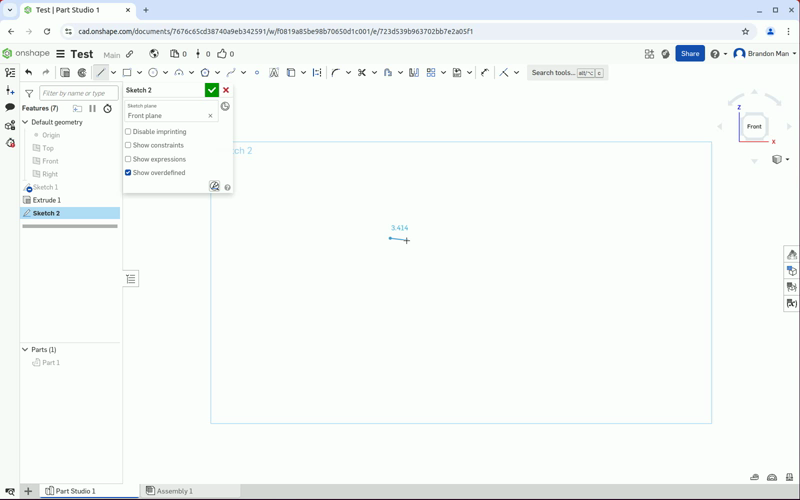
click(406, 240)
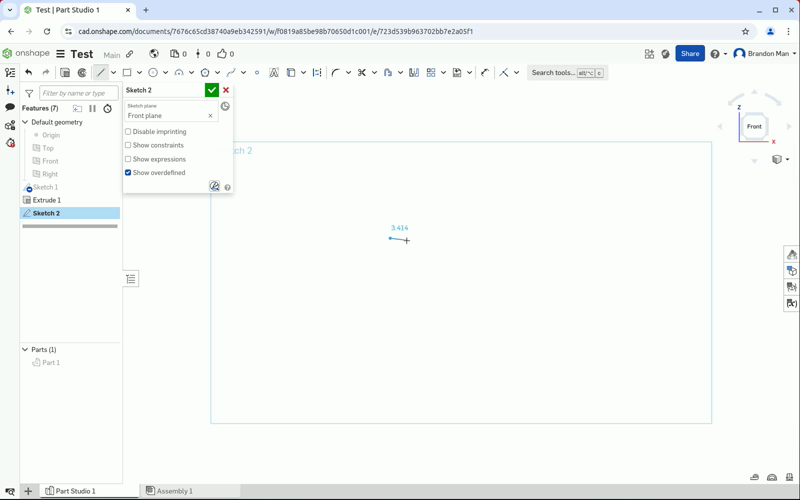
key_up(shift)
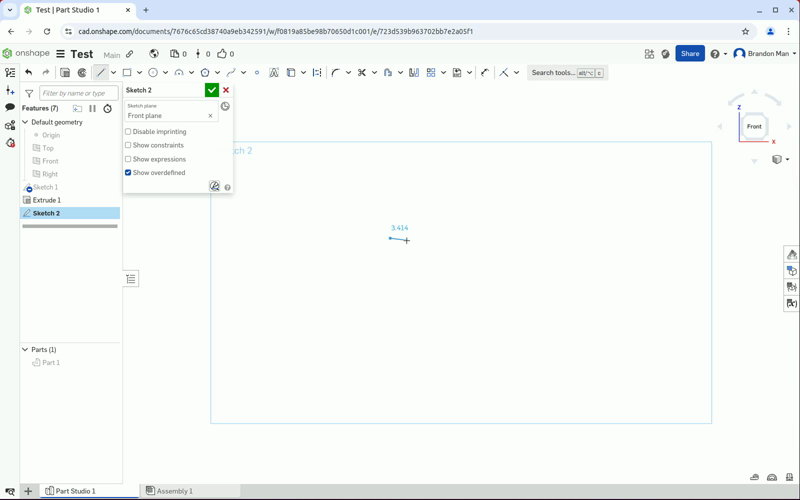
key(esc)
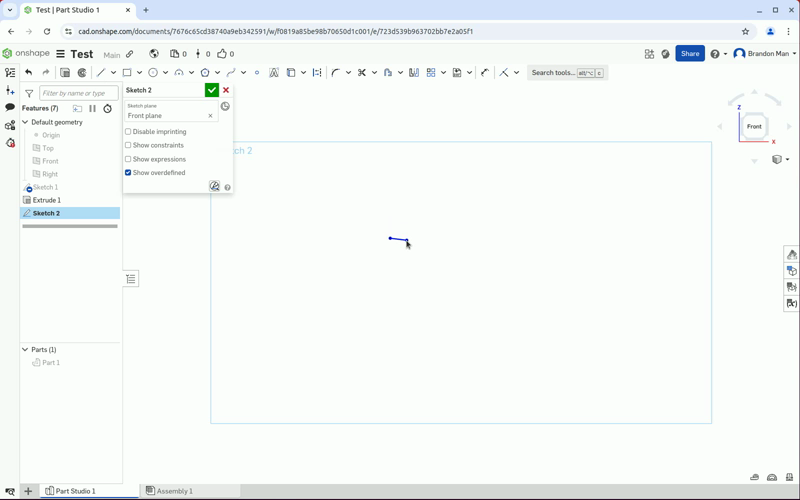
key(a)
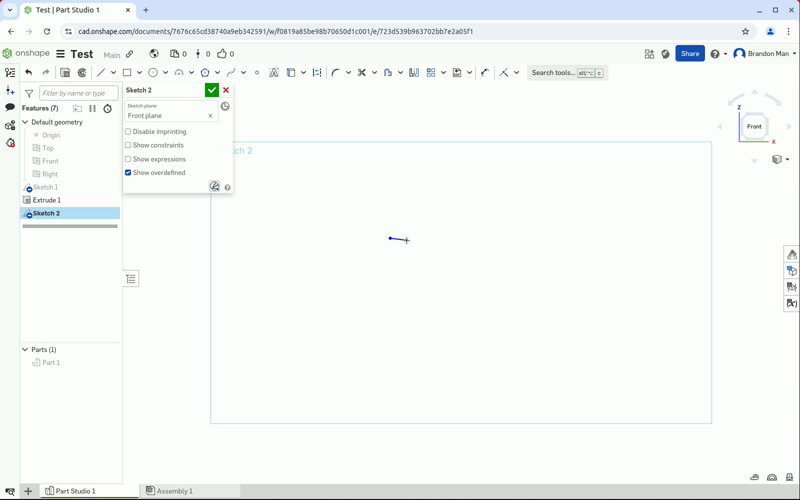
mouse_move(406, 240)
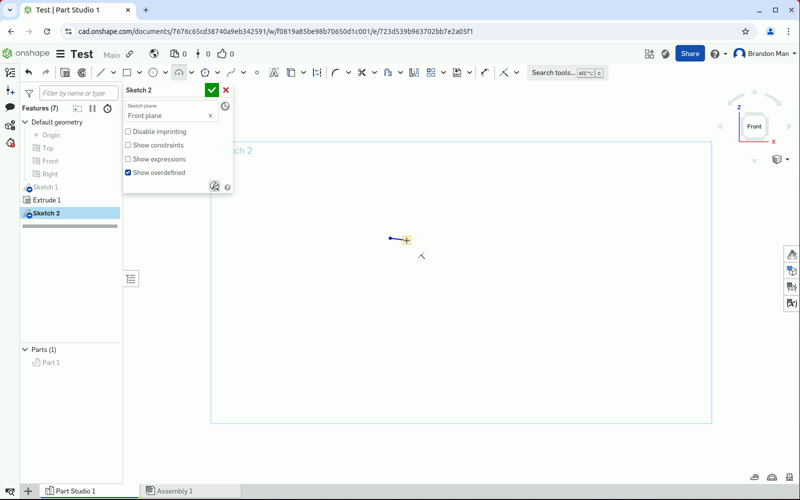
click(406, 240)
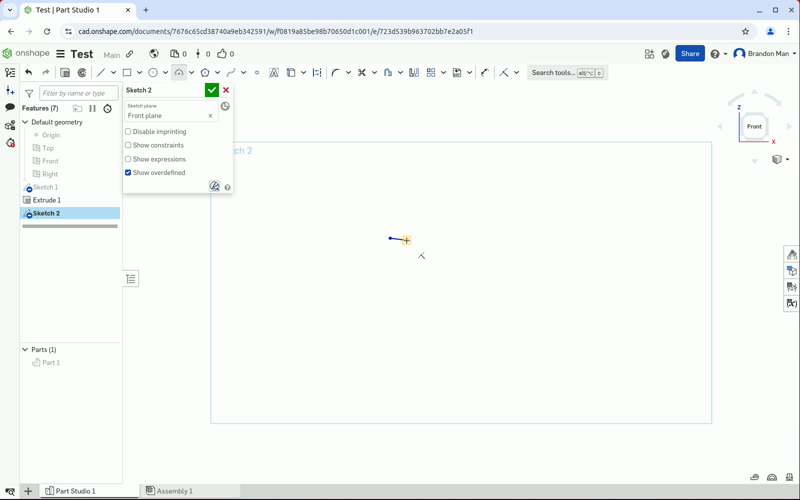
mouse_move(390, 238)
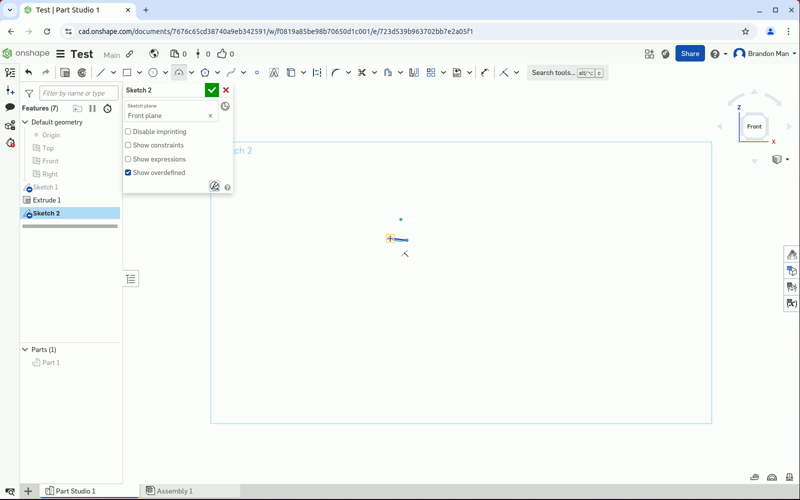
click(390, 238)
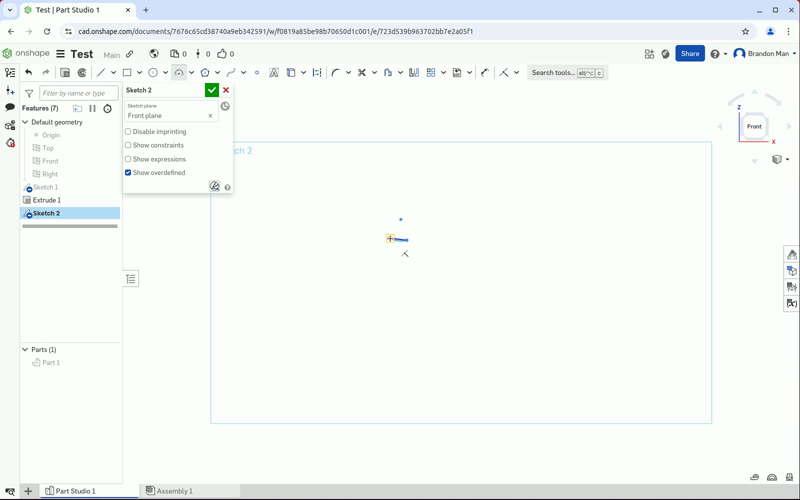
key_down(shift)
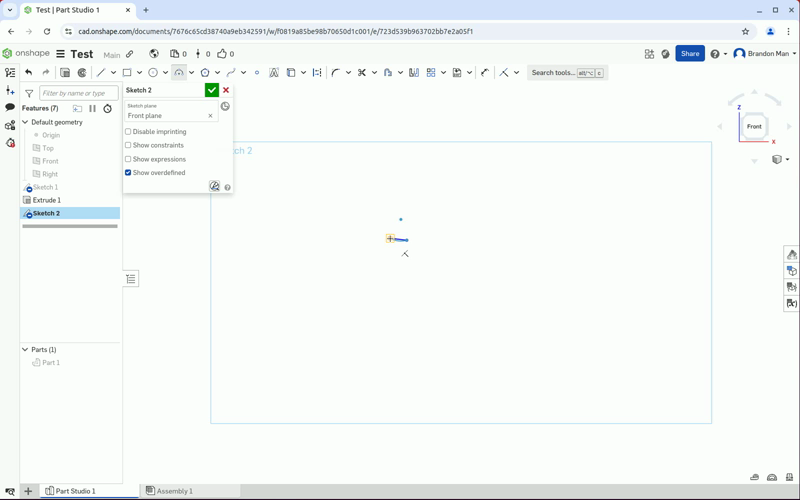
mouse_move(398, 237)
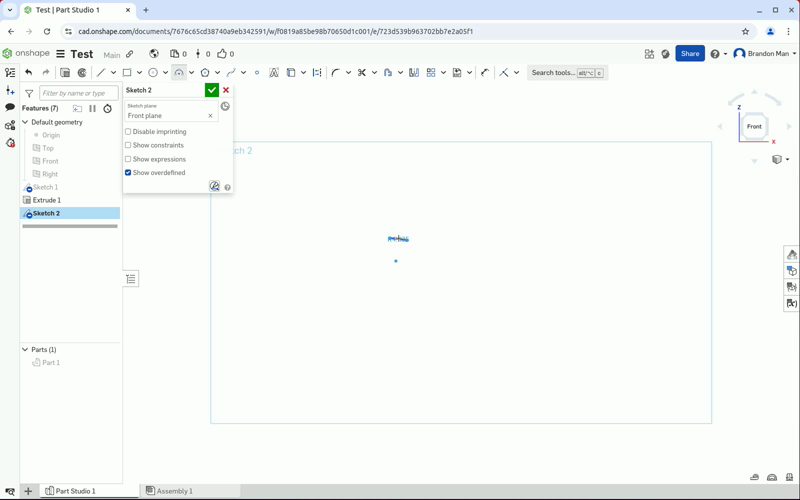
click(398, 237)
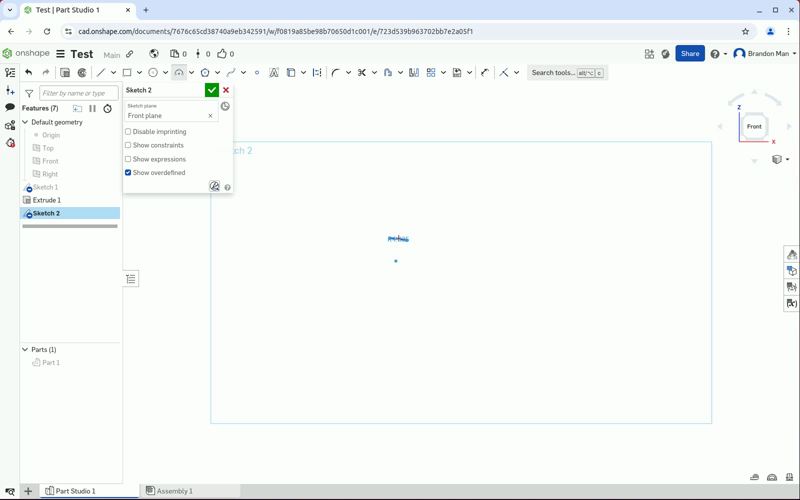
key_up(shift)
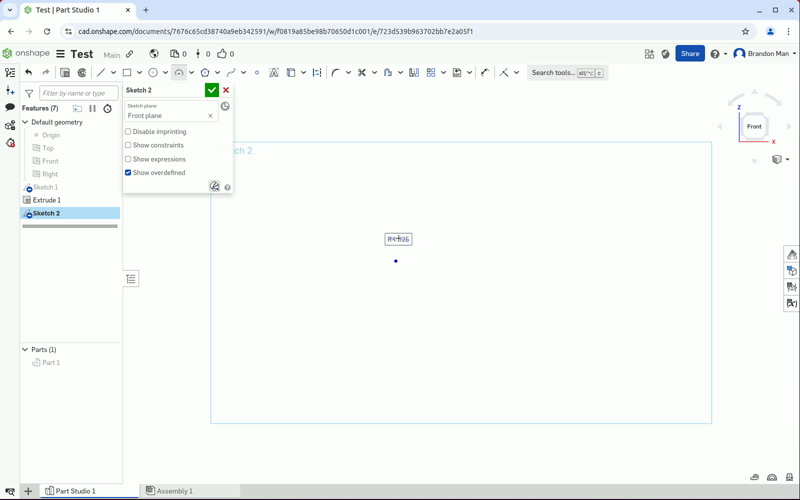
key(esc)
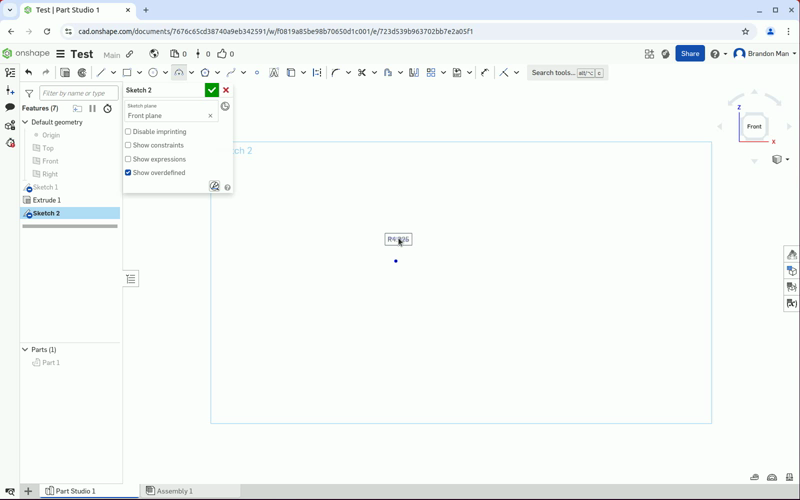
mouse_move(396, 238)
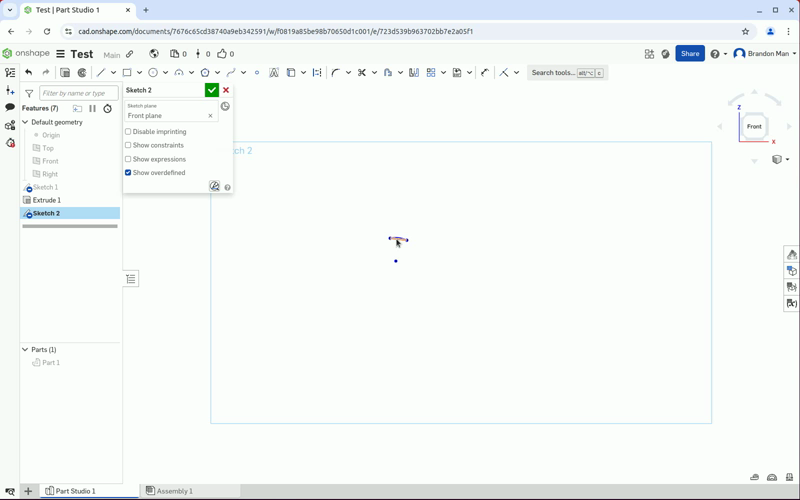
scroll(6)
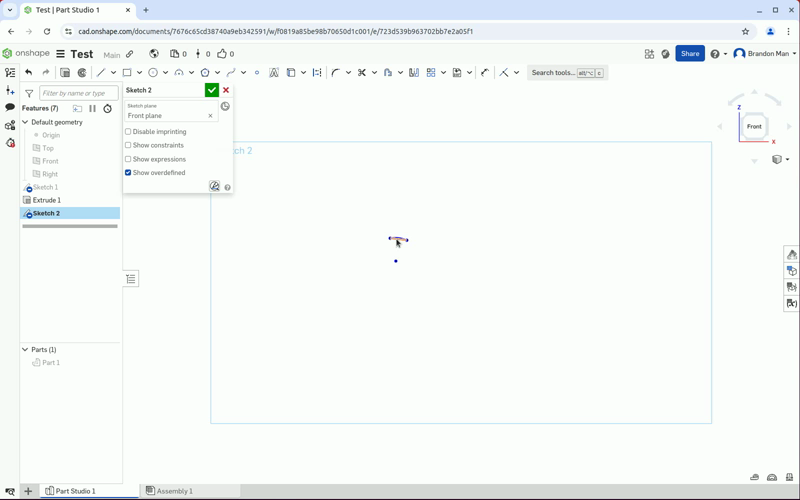
scroll(6)
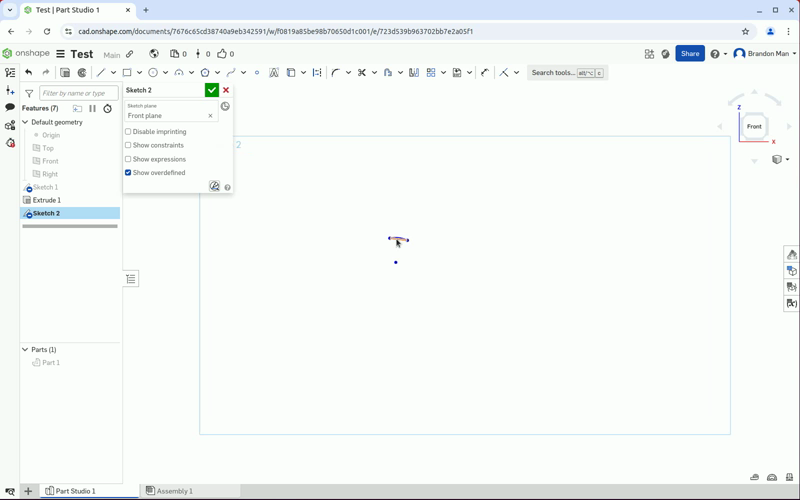
scroll(6)
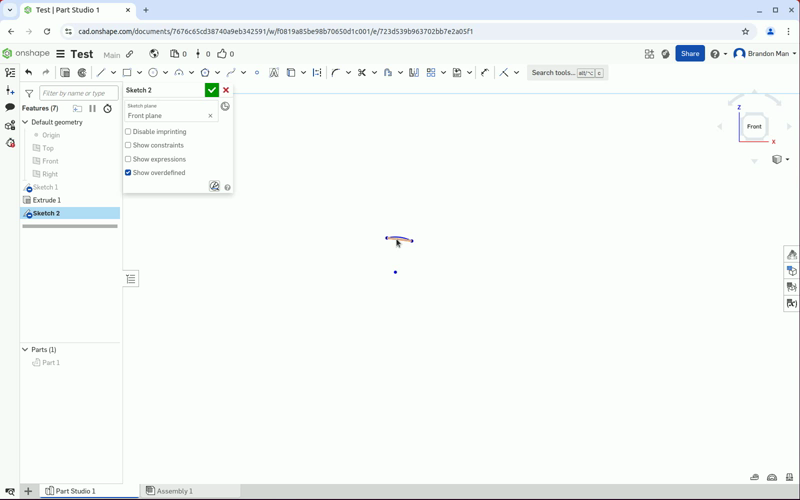
scroll(6)
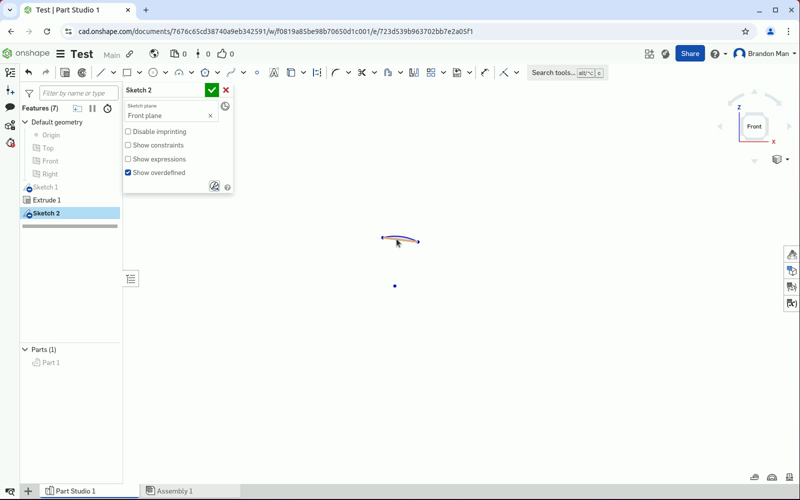
scroll(6)
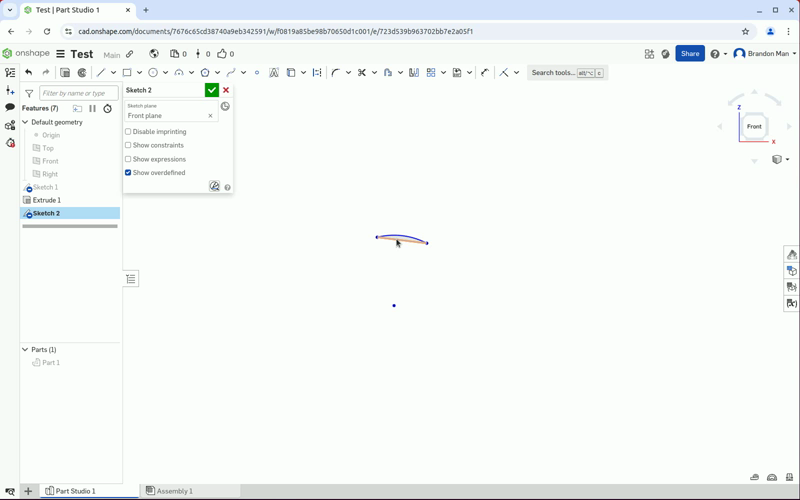
scroll(6)
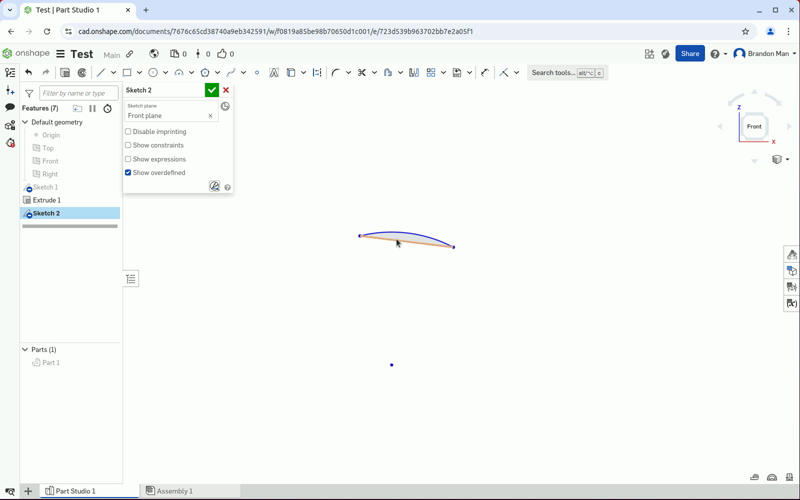
scroll(6)
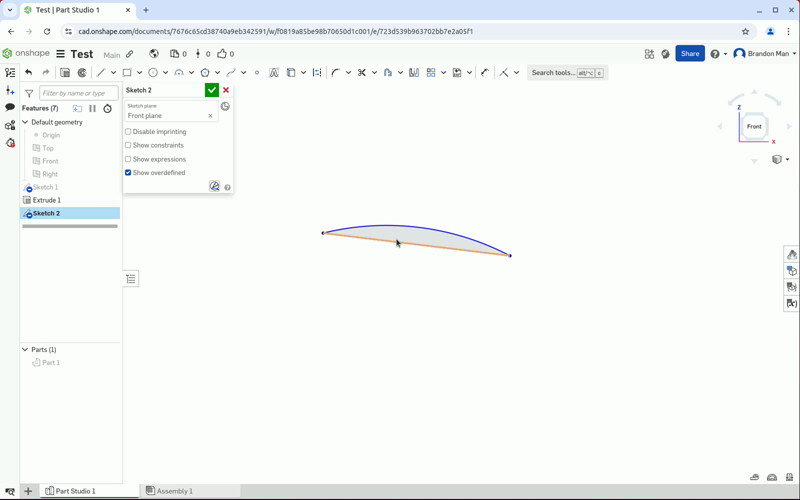
click(396, 238)
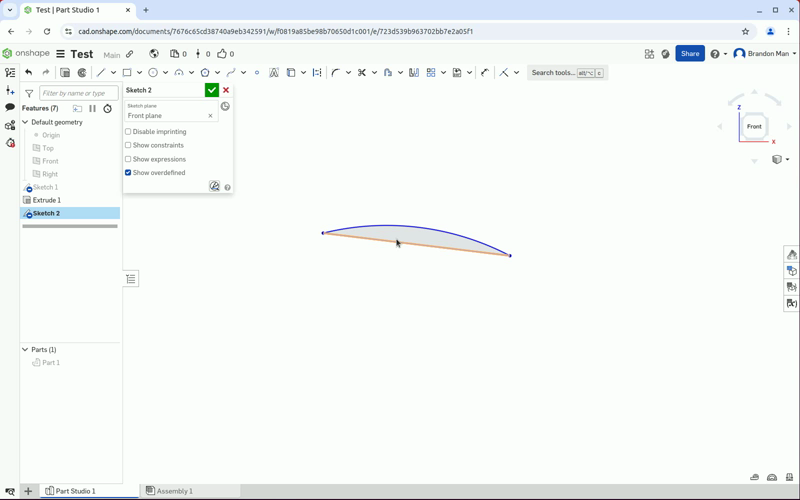
scroll(-6)
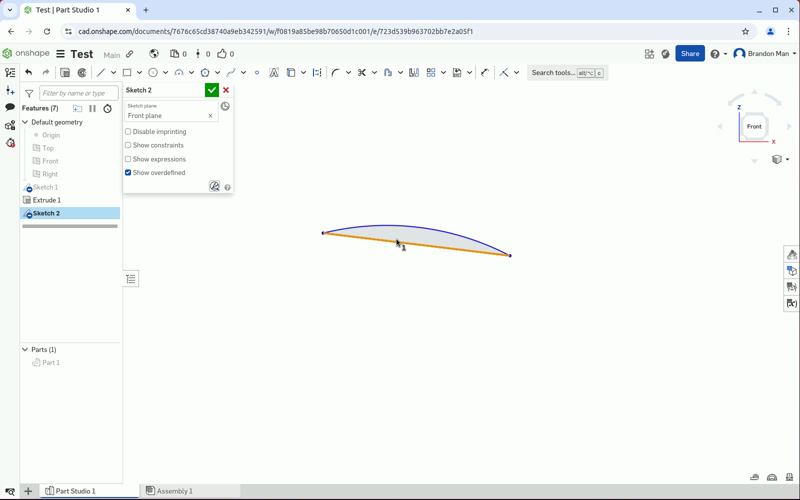
scroll(-6)
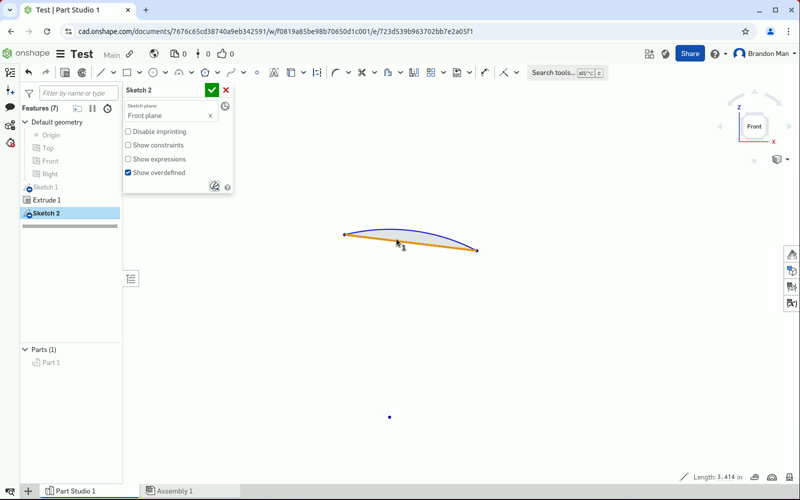
scroll(-6)
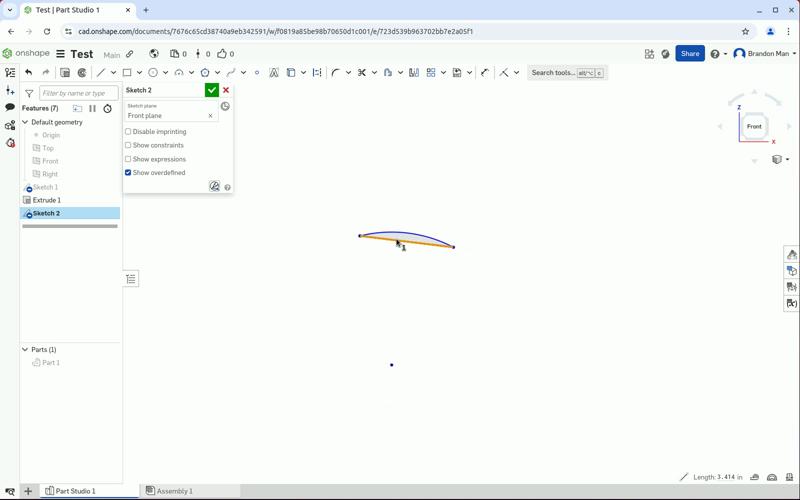
scroll(-6)
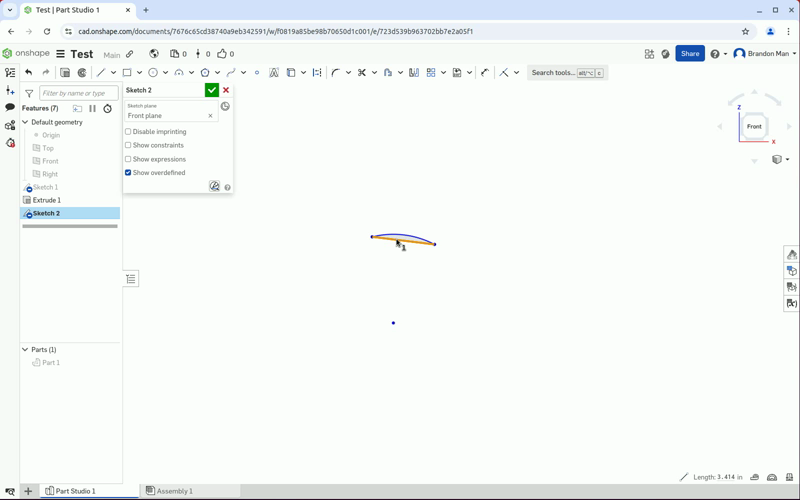
scroll(-6)
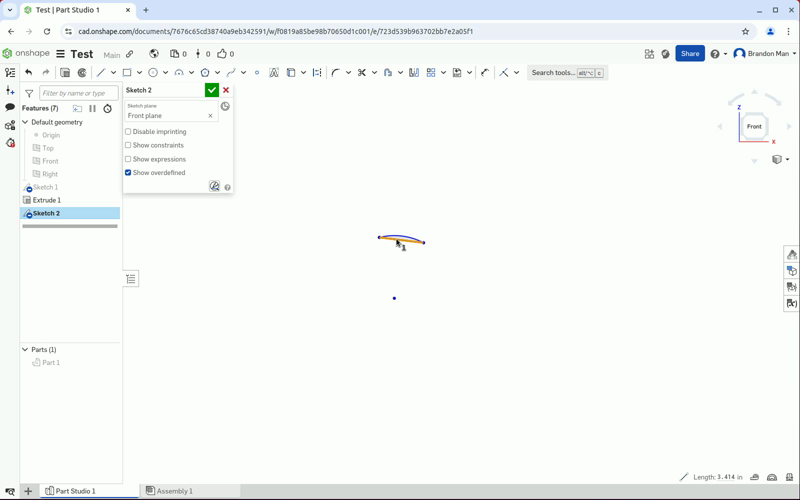
scroll(-6)
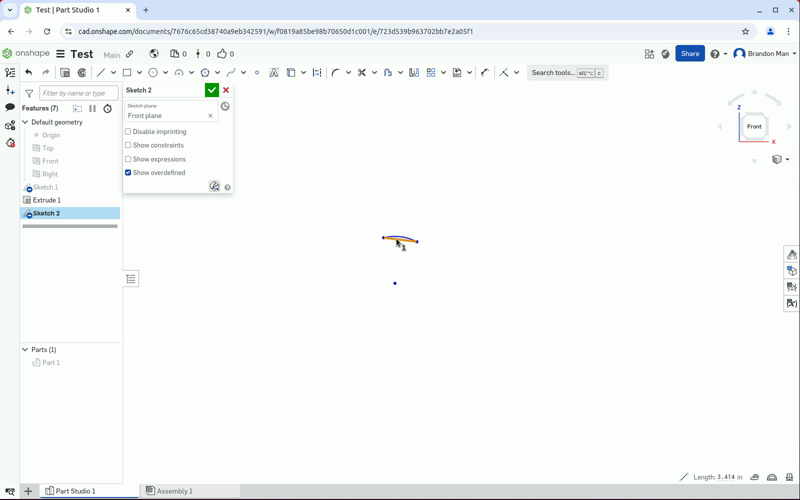
scroll(-6)
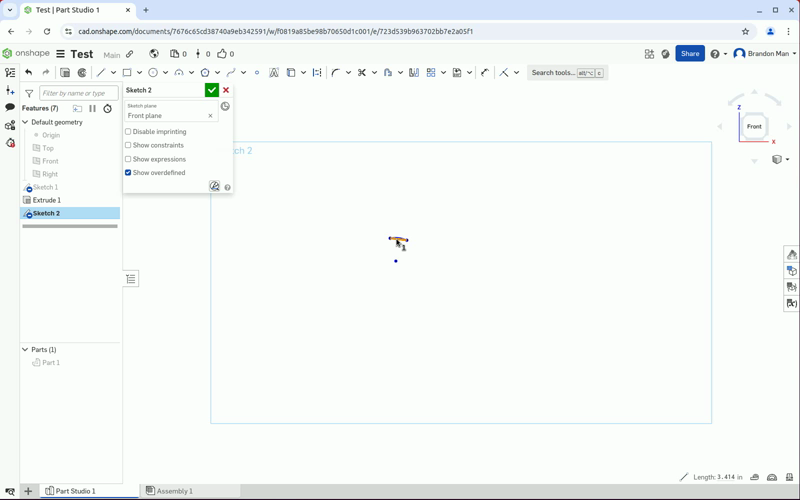
mouse_move(73, 352)
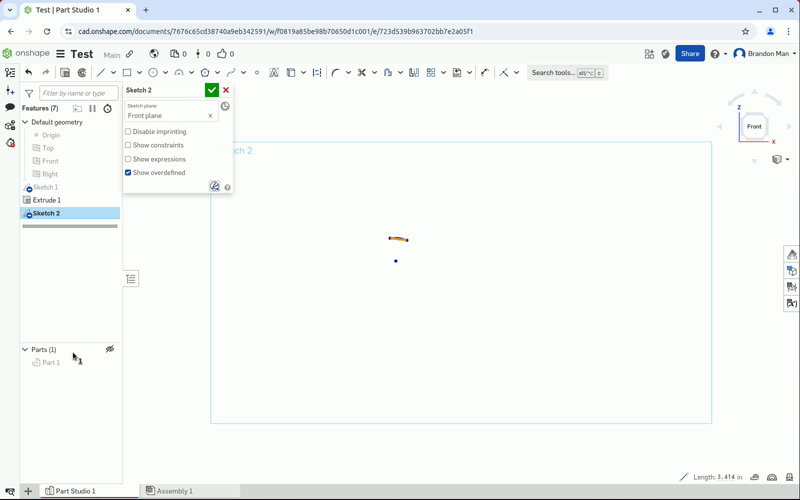
key(shift+y)
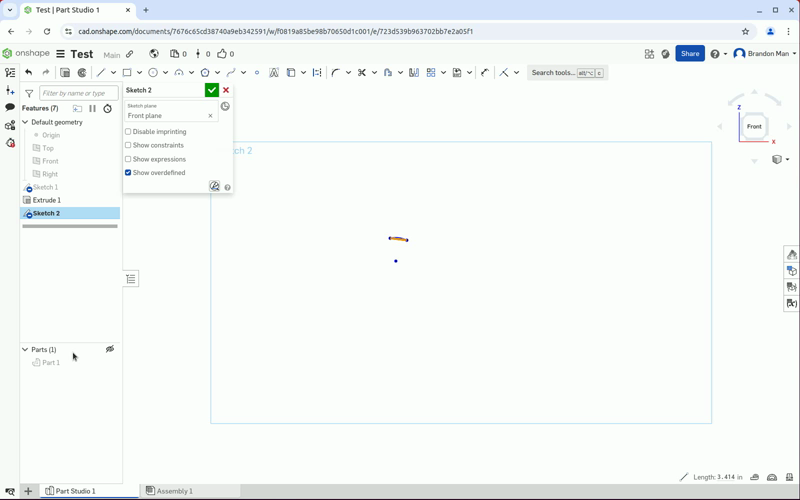
key(shift+e)
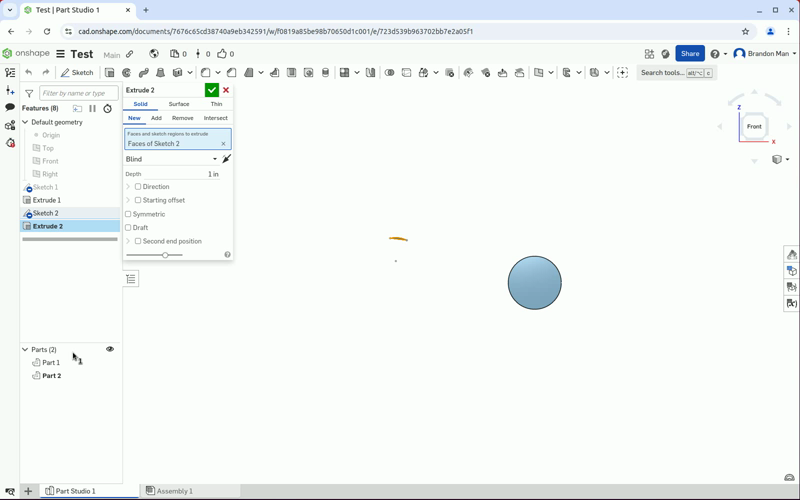
mouse_move(143, 106)
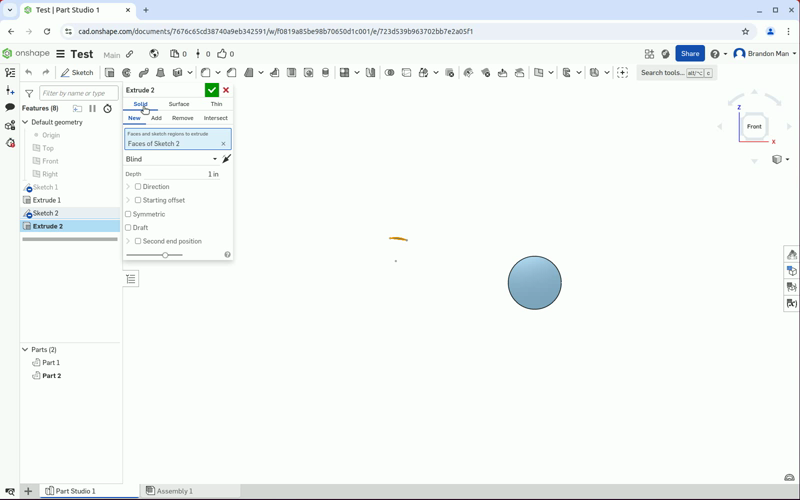
click(143, 106)
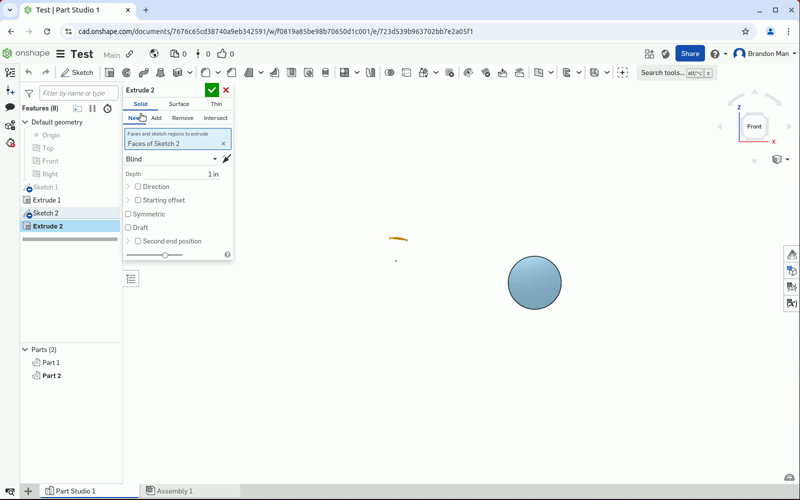
mouse_move(137, 120)
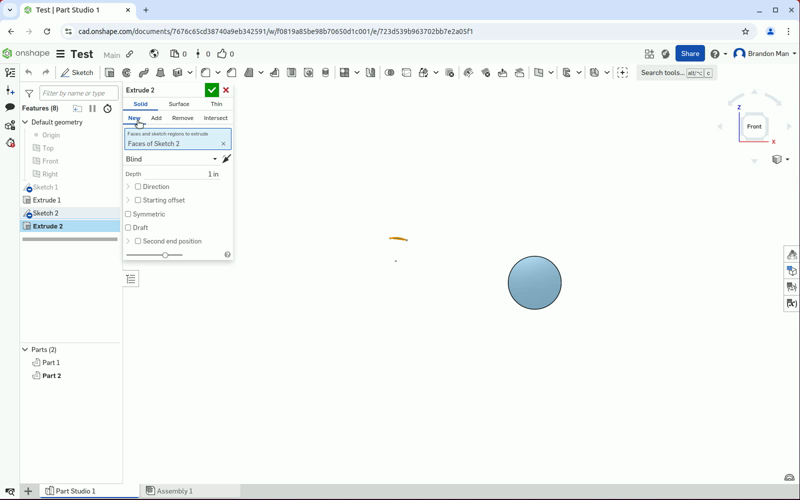
click(137, 120)
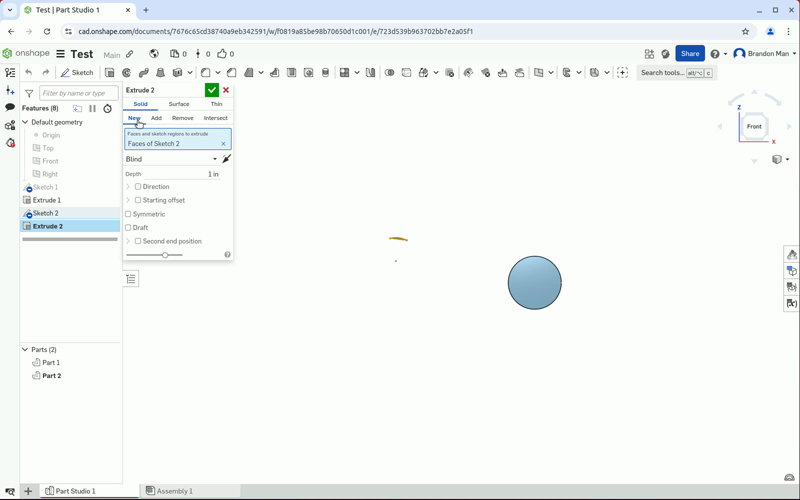
key(tab, 4)
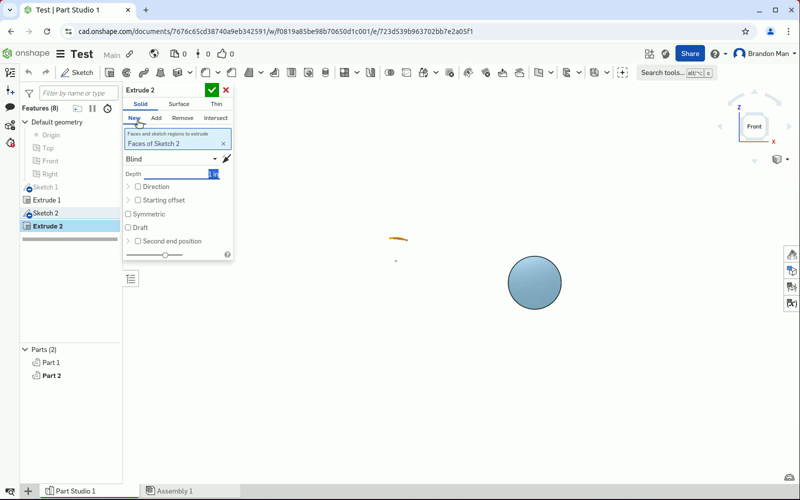
text(6.499)
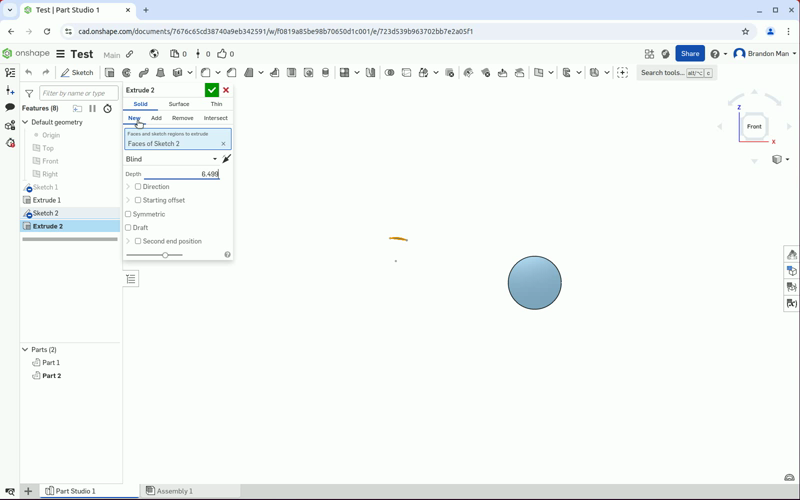
key(enter)
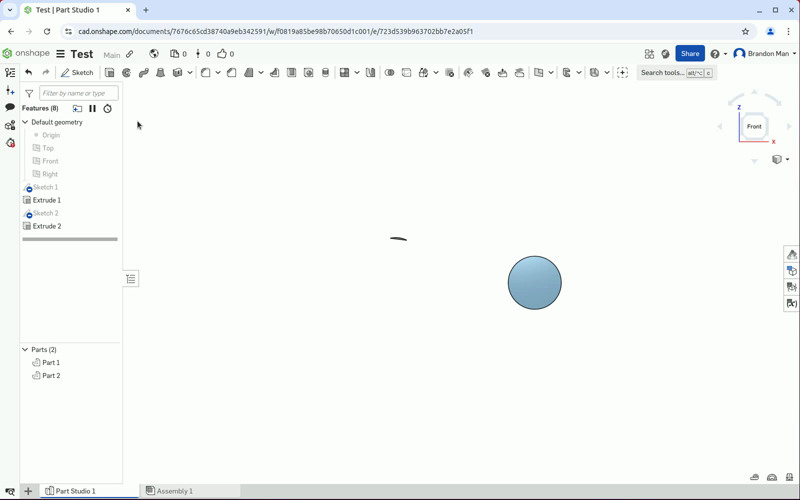
key(shift+h)
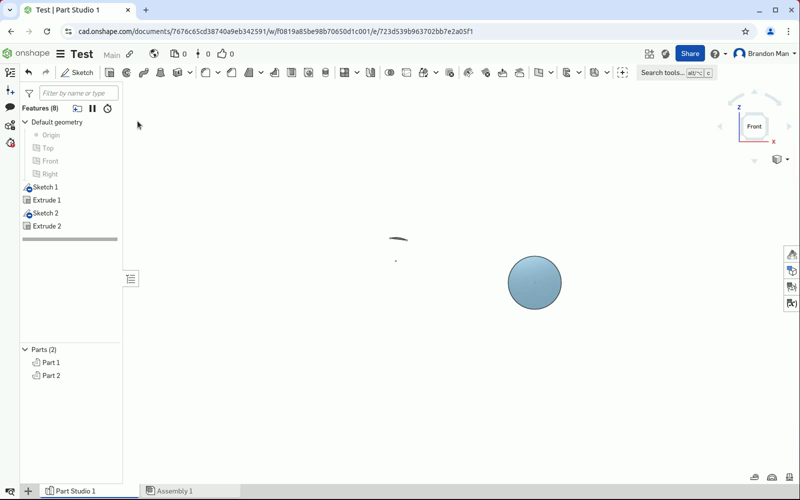
key(shift+h)
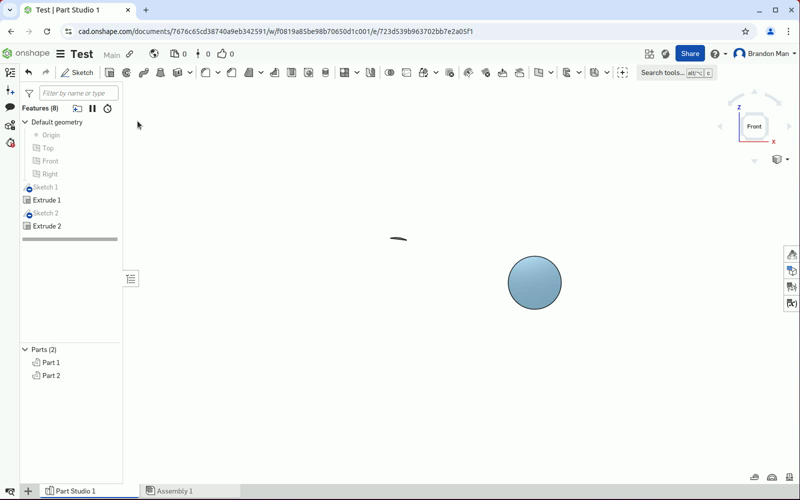
mouse_move(73, 189)
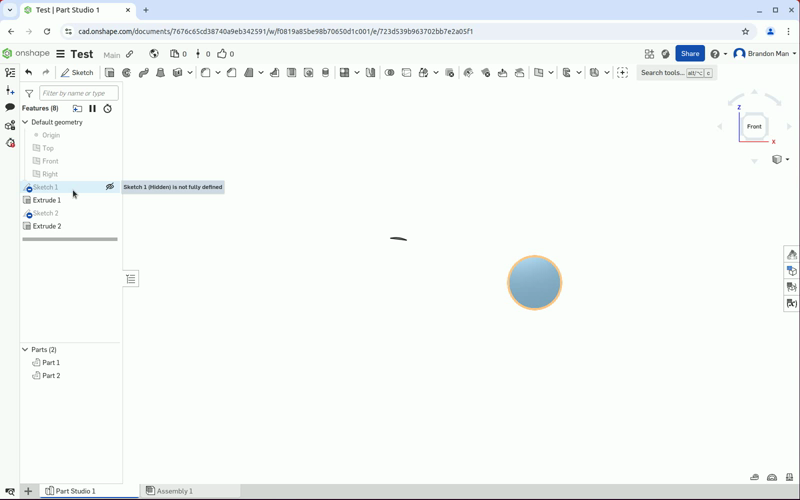
click(73, 189)
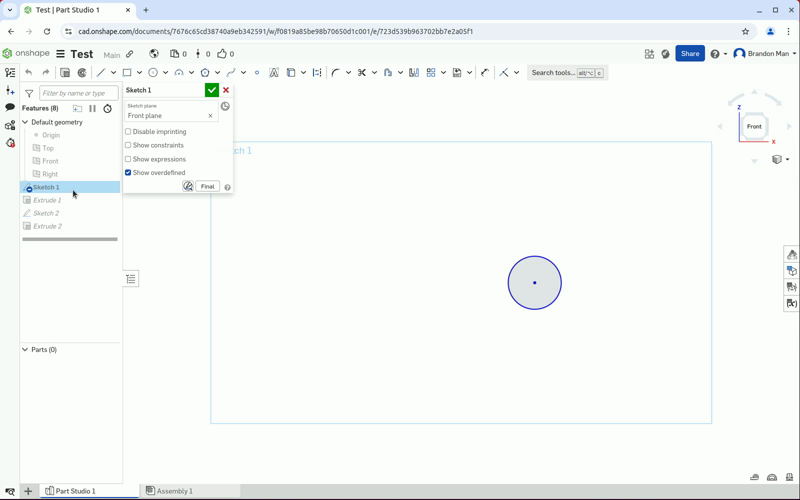
mouse_move(229, 92)
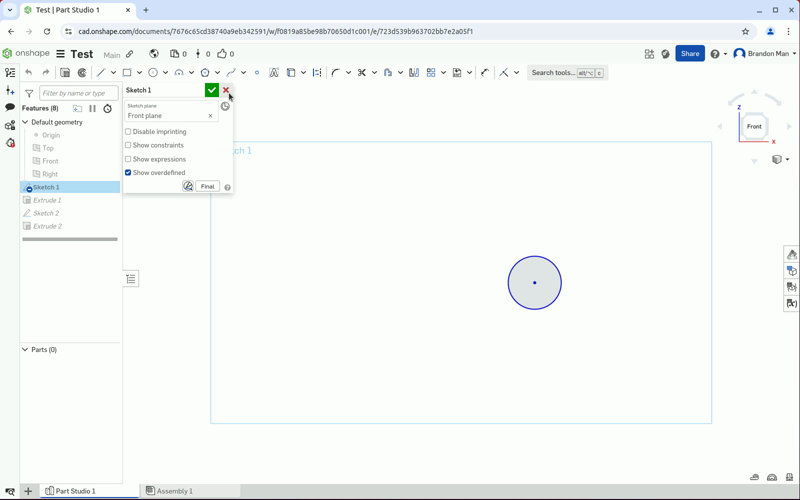
click(229, 92)
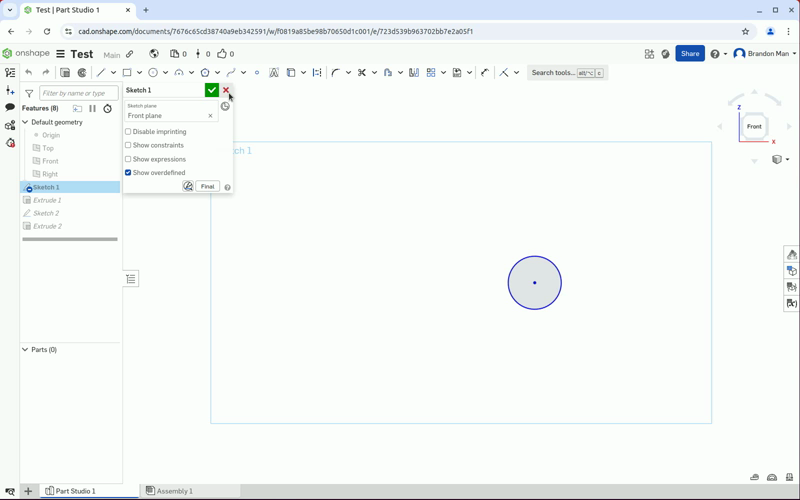
key(shift+s)
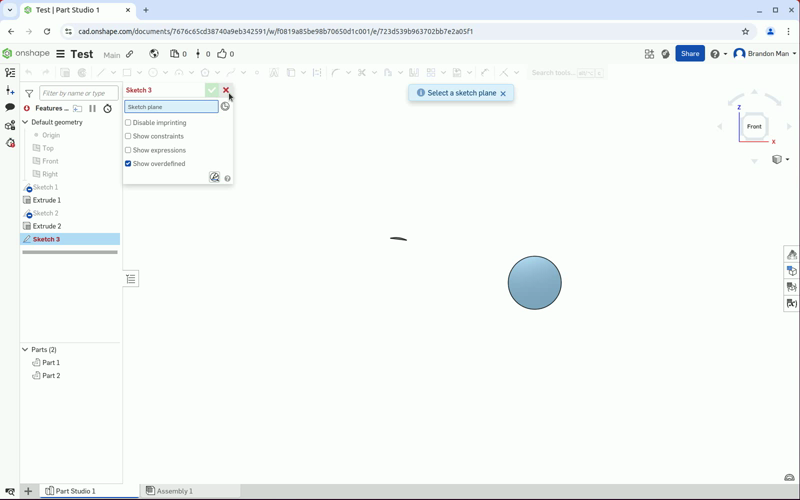
mouse_move(73, 163)
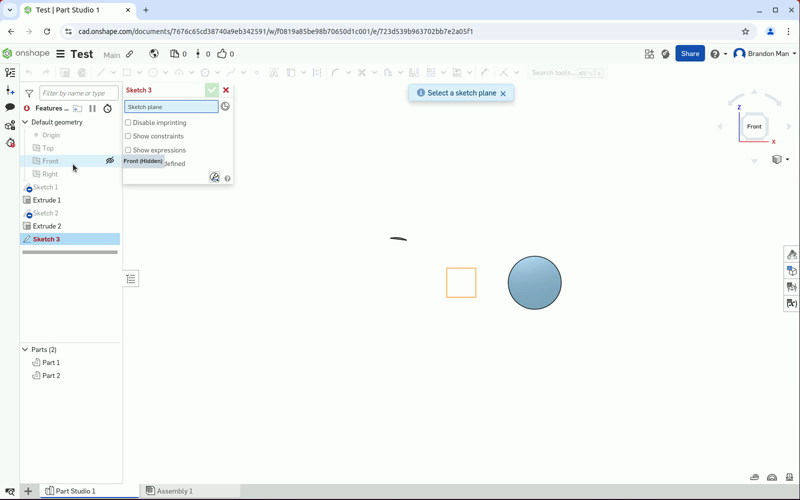
click(73, 163)
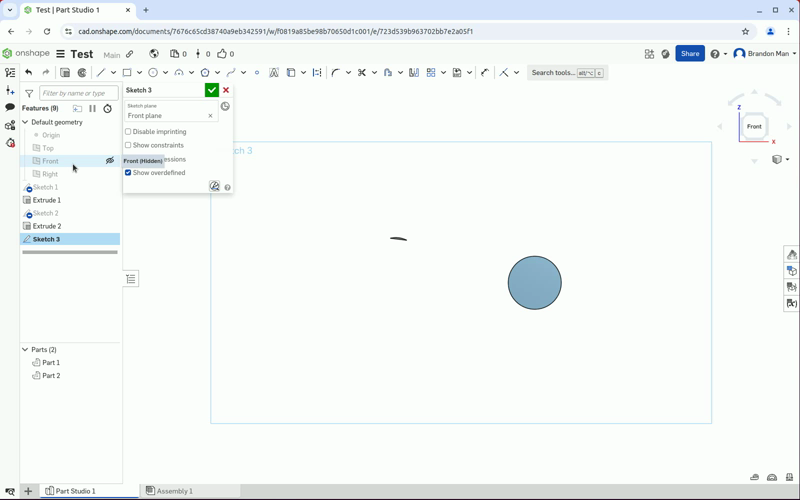
mouse_move(73, 352)
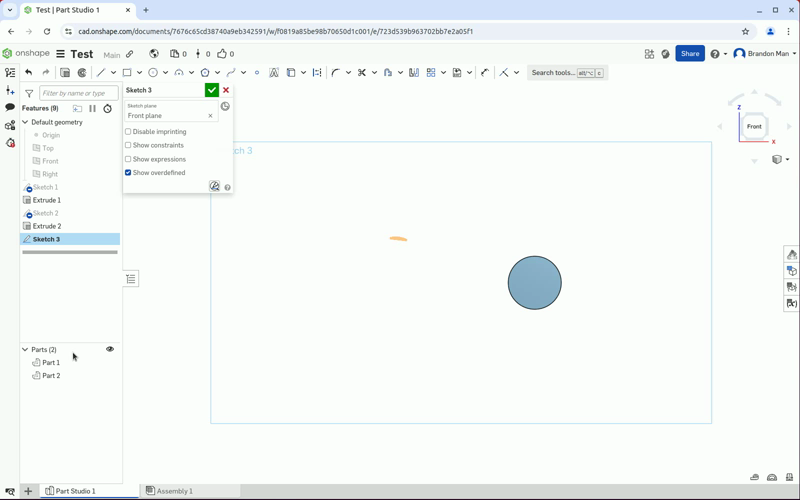
key(y)
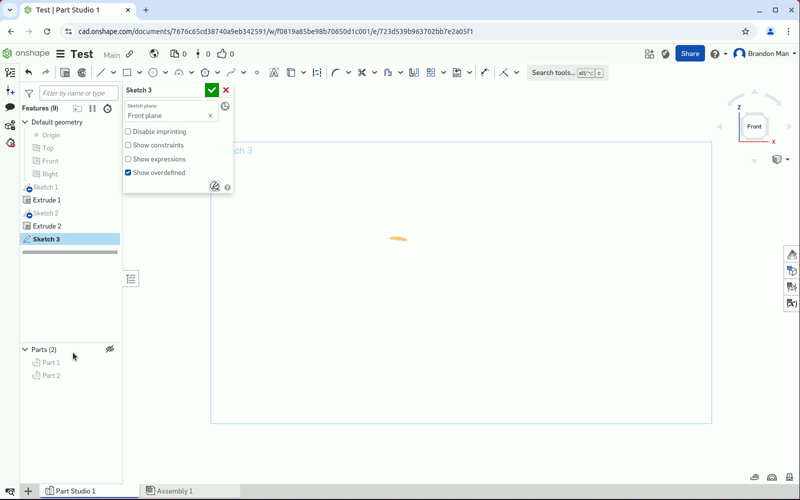
key(a)
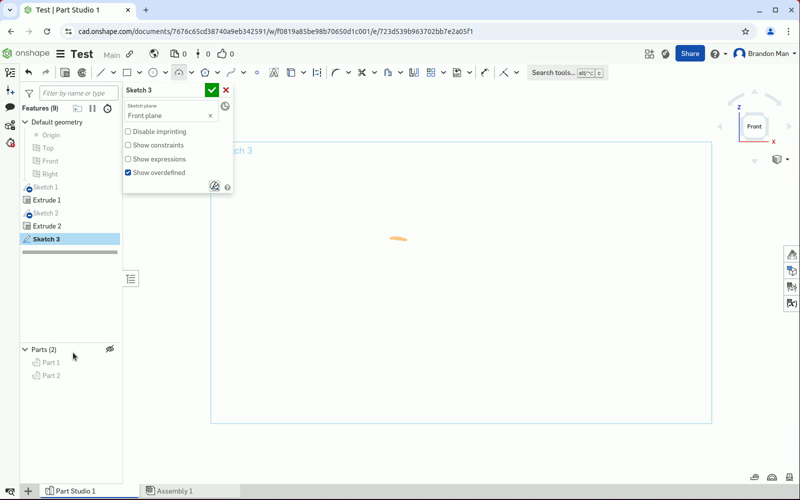
key_down(shift)
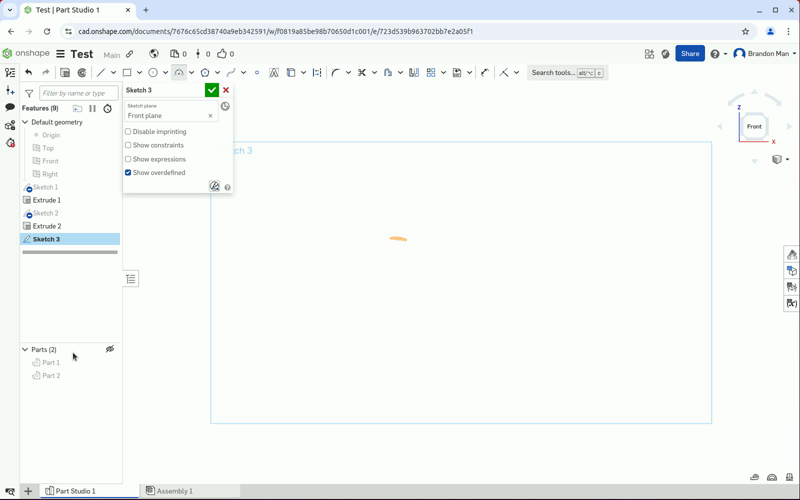
mouse_move(396, 327)
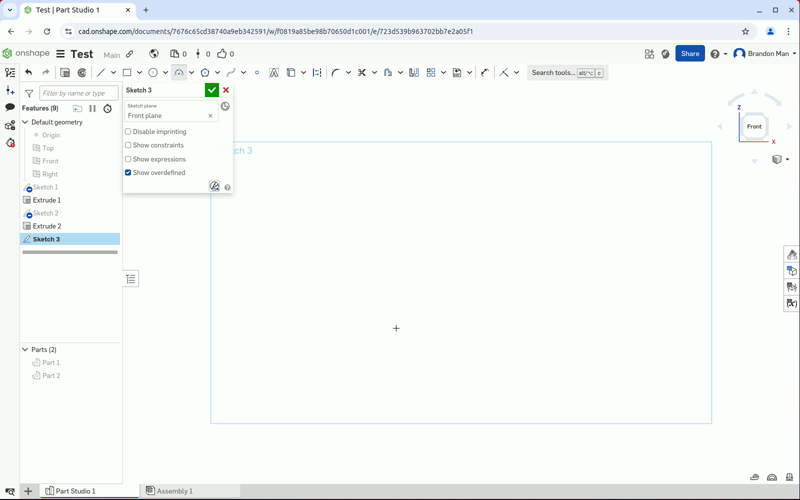
click(396, 327)
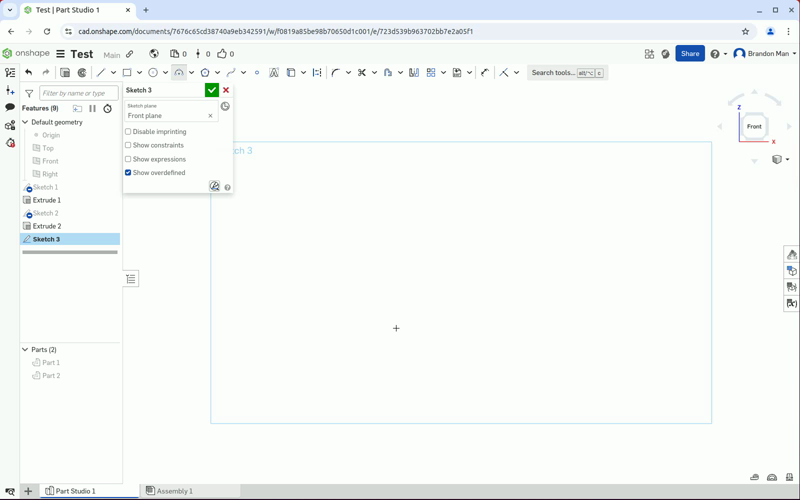
key_up(shift)
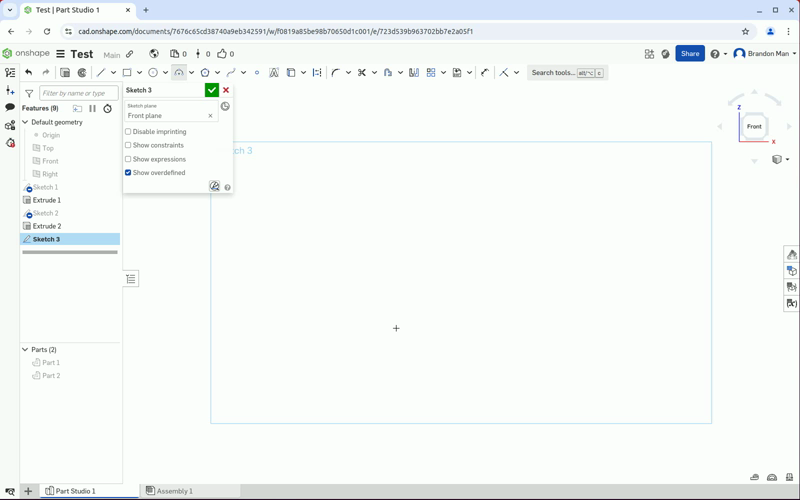
key_down(shift)
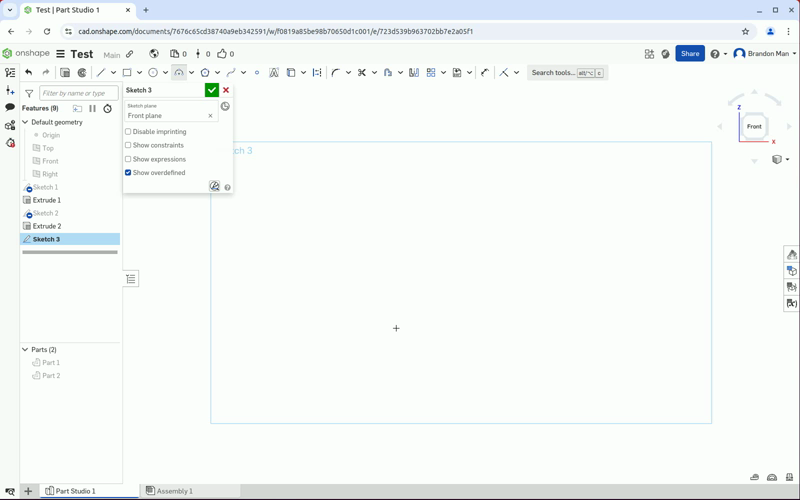
mouse_move(399, 327)
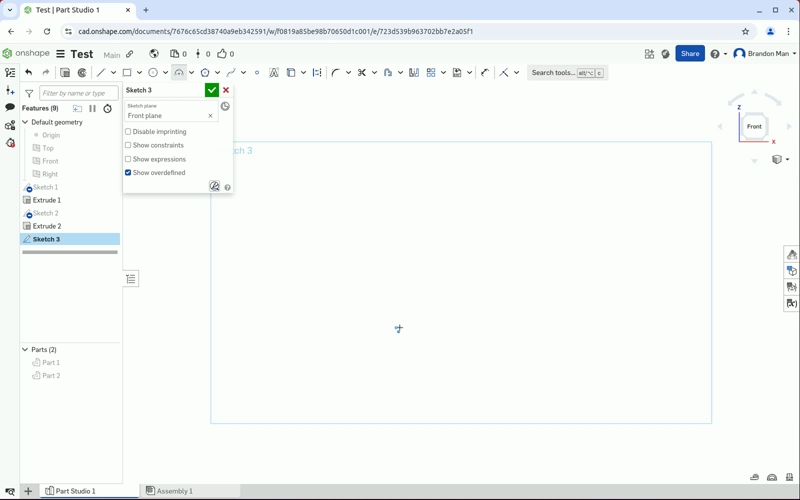
scroll(6)
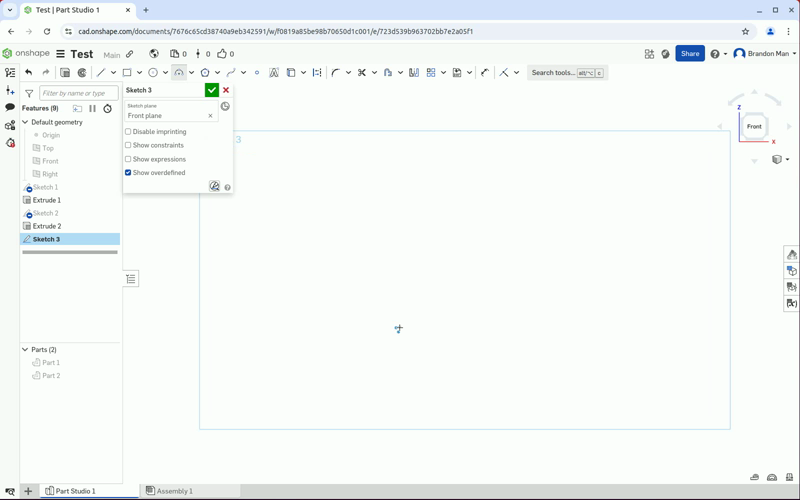
scroll(6)
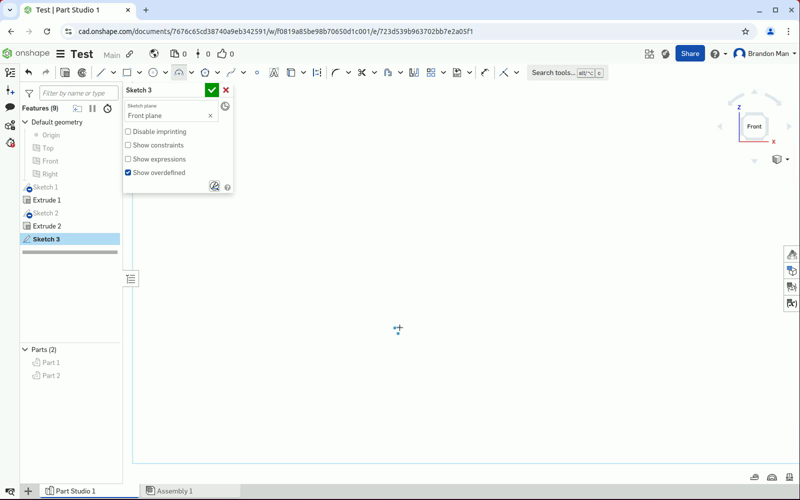
scroll(6)
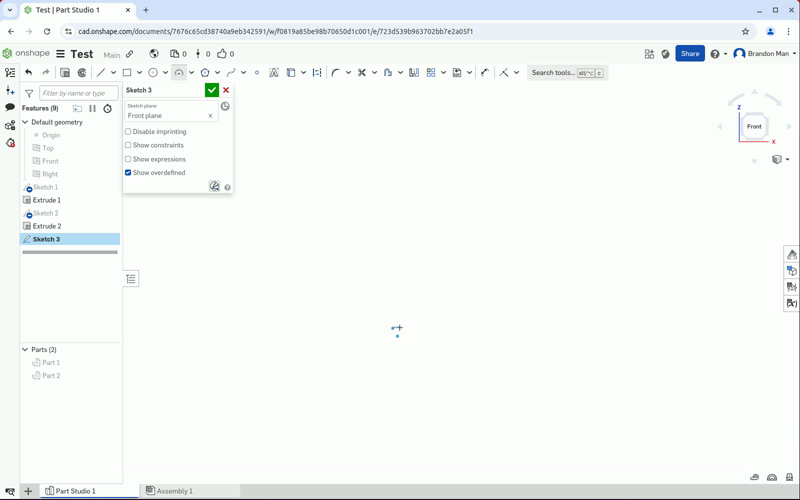
scroll(6)
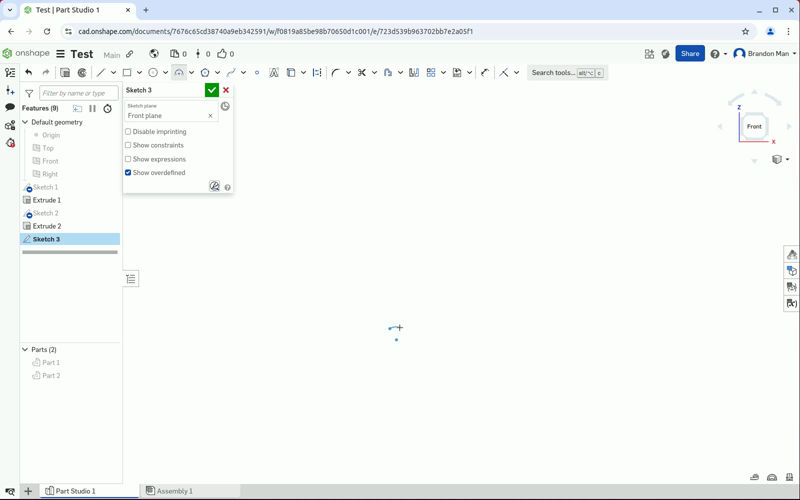
scroll(6)
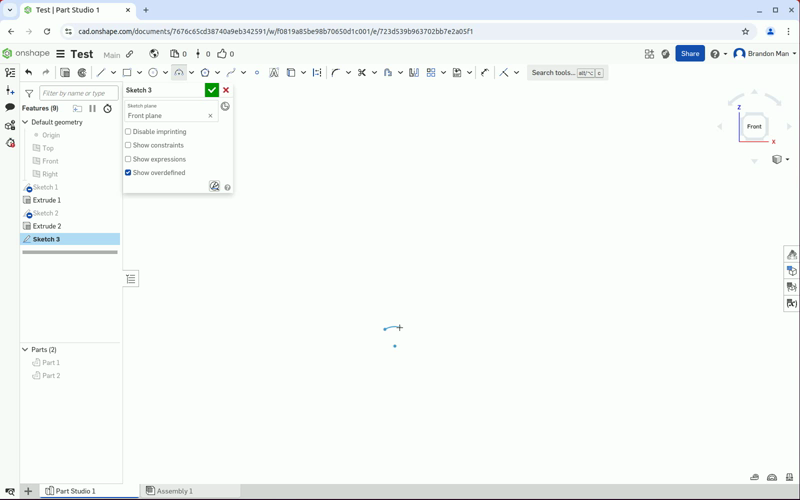
scroll(6)
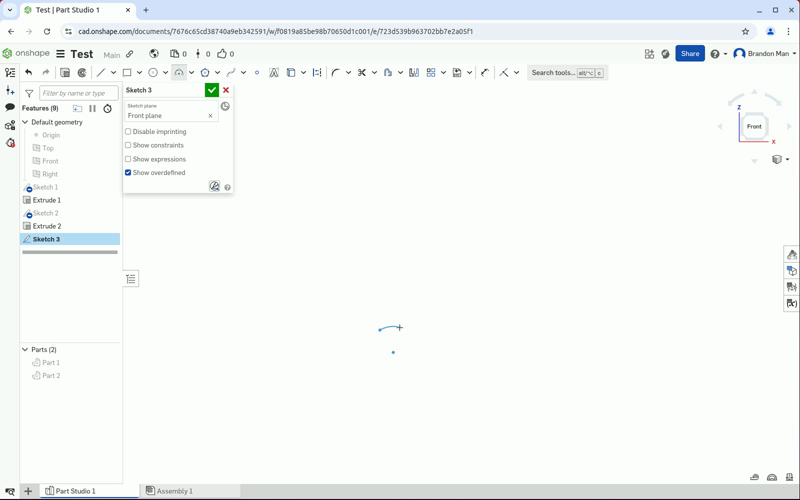
scroll(6)
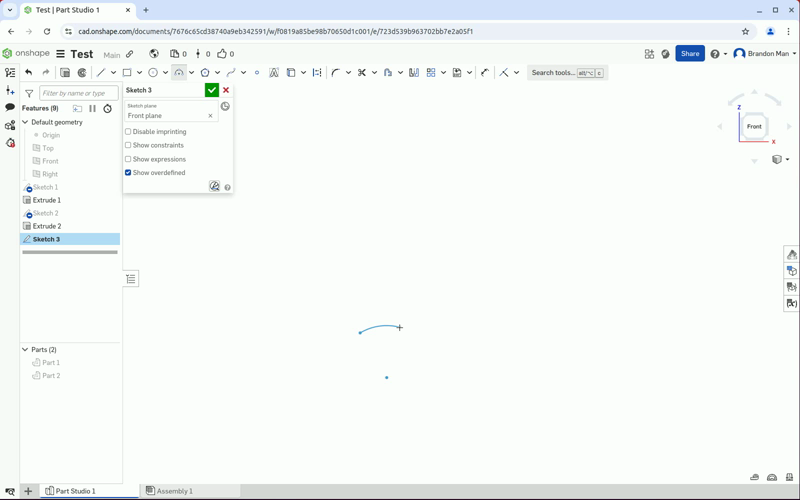
click(399, 327)
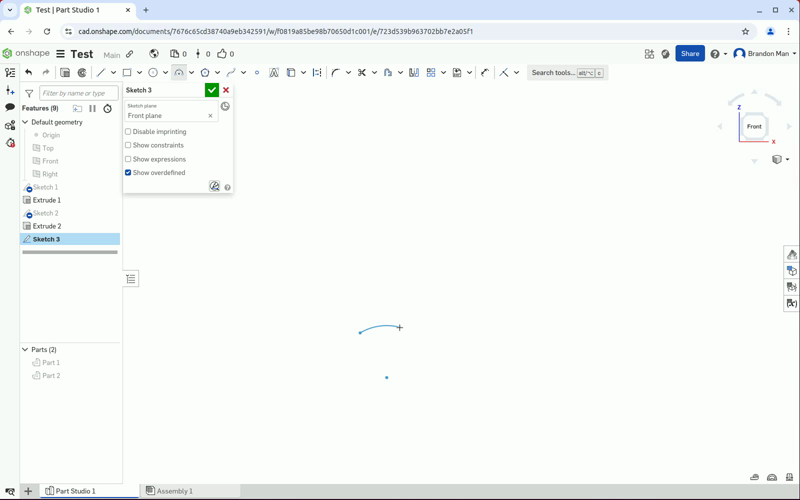
scroll(-6)
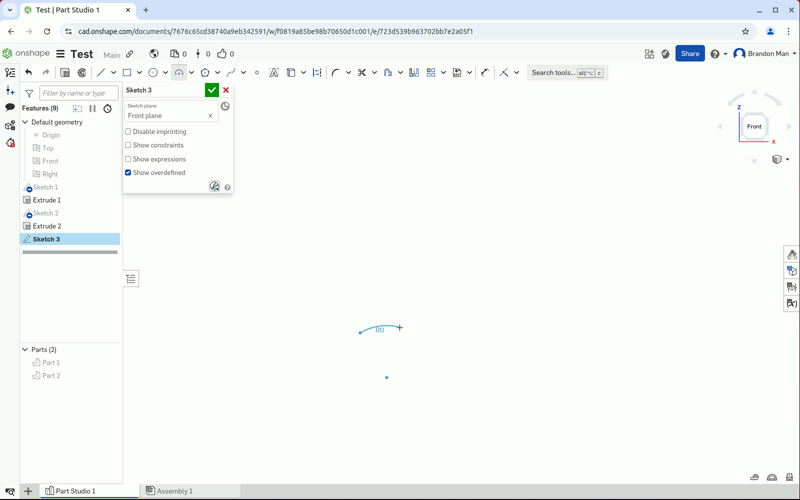
scroll(-6)
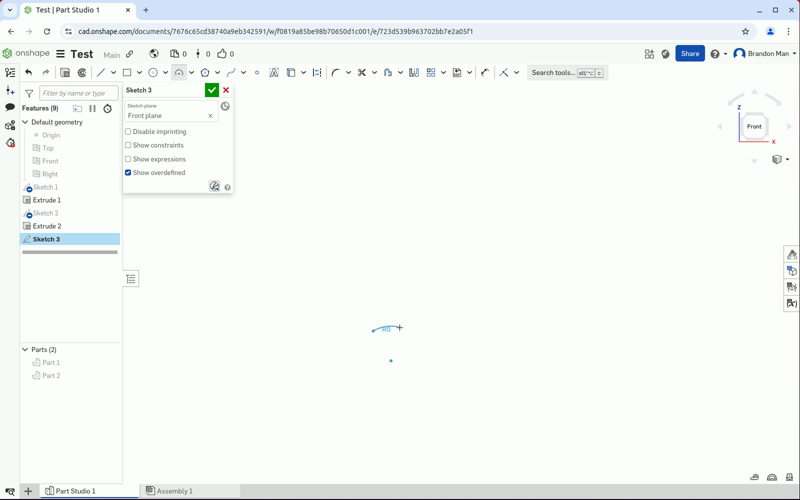
scroll(-6)
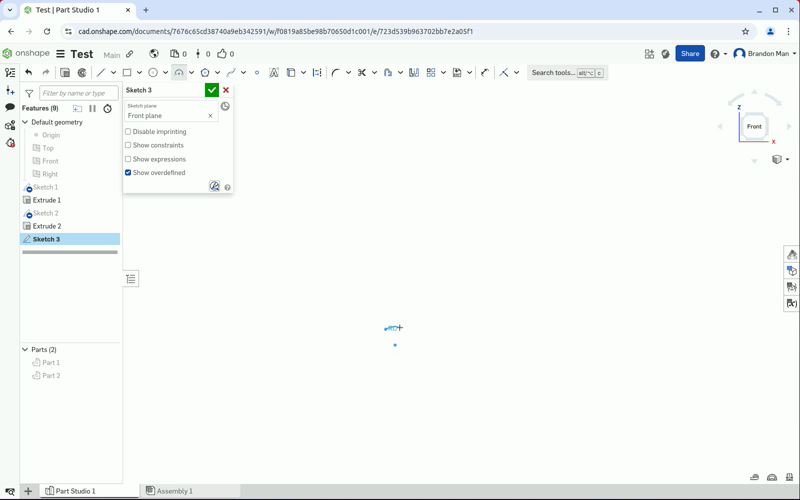
scroll(-6)
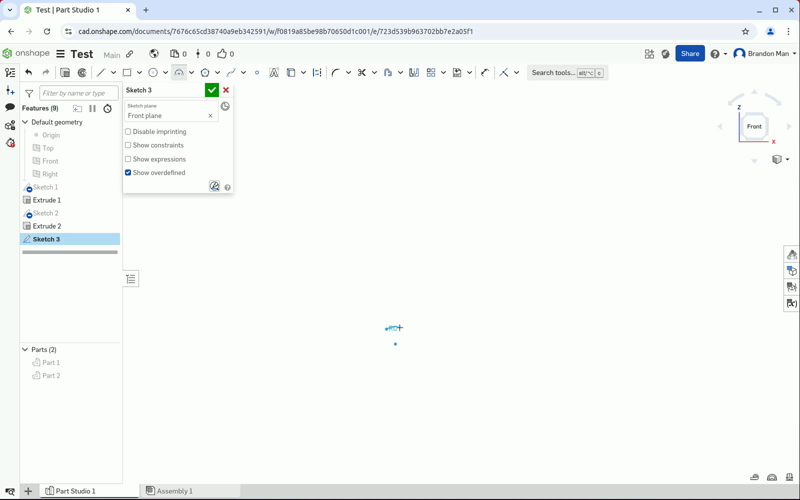
scroll(-6)
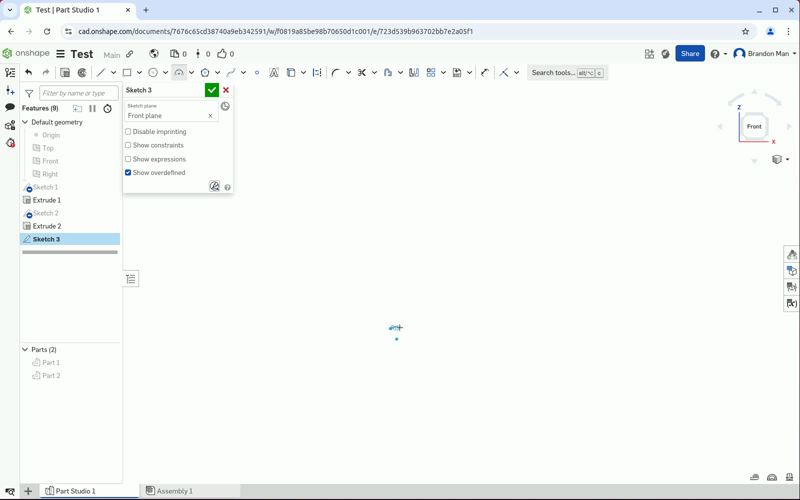
scroll(-6)
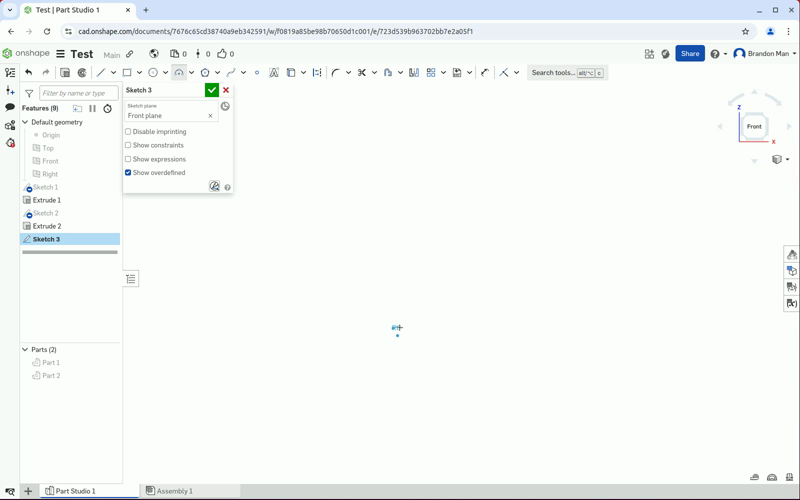
scroll(-6)
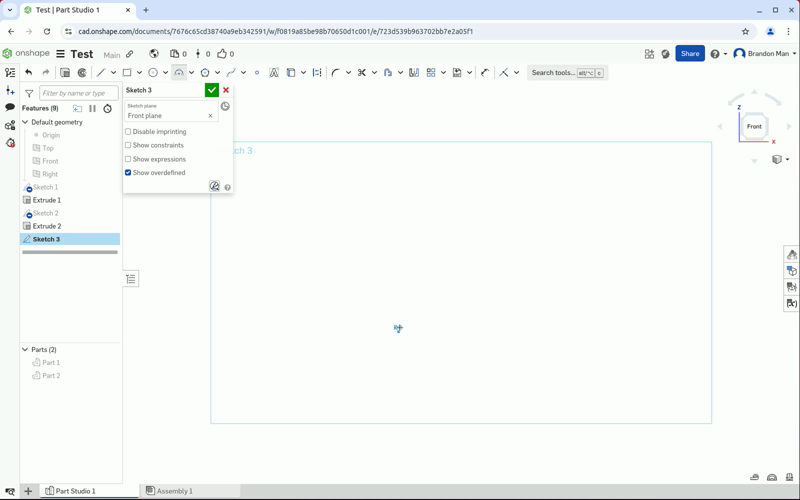
mouse_move(398, 327)
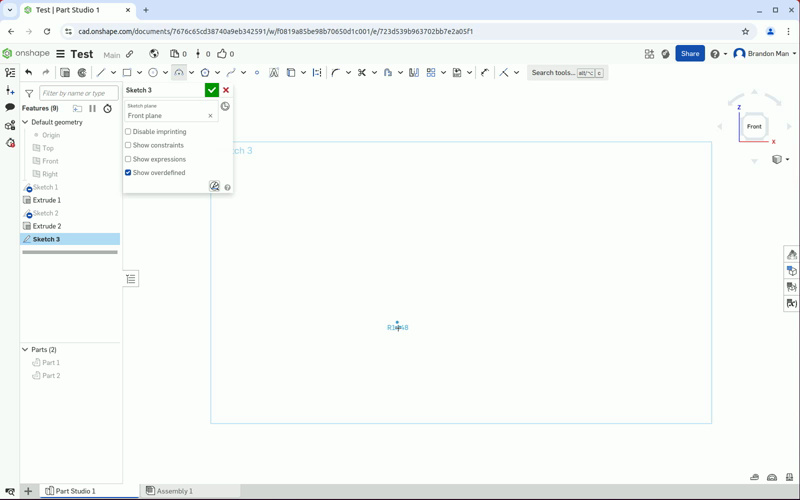
scroll(6)
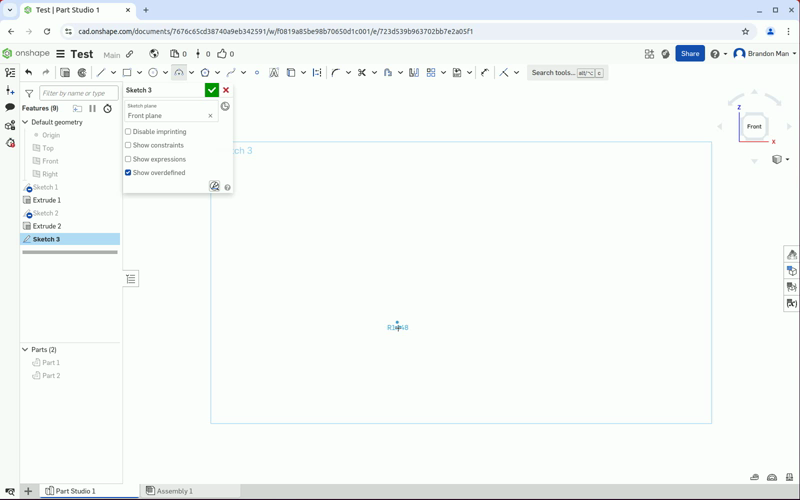
scroll(6)
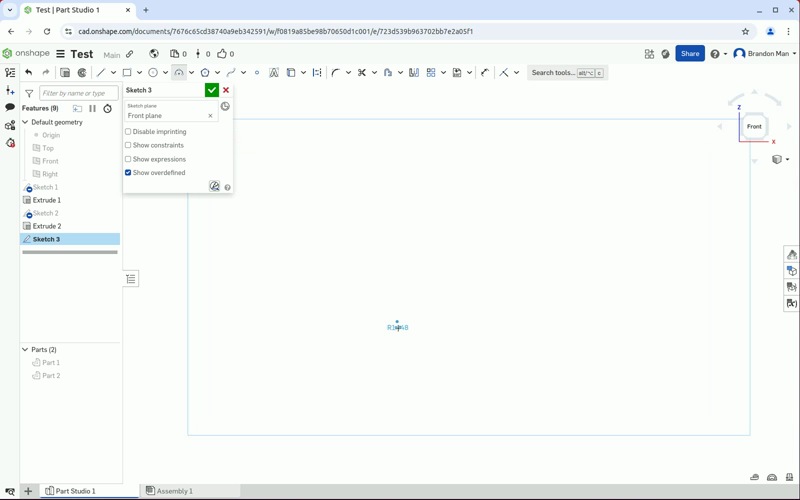
scroll(6)
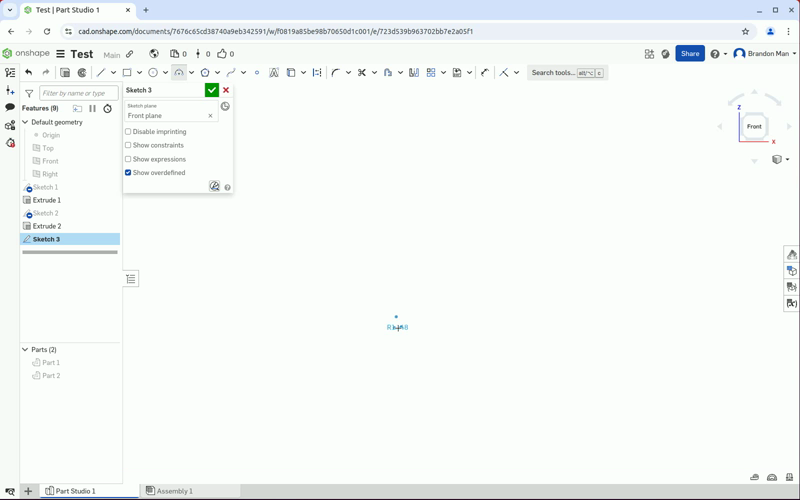
scroll(6)
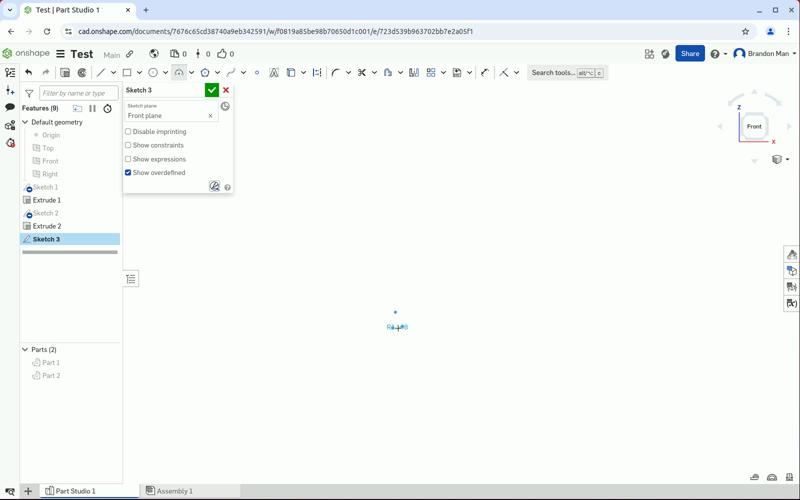
scroll(6)
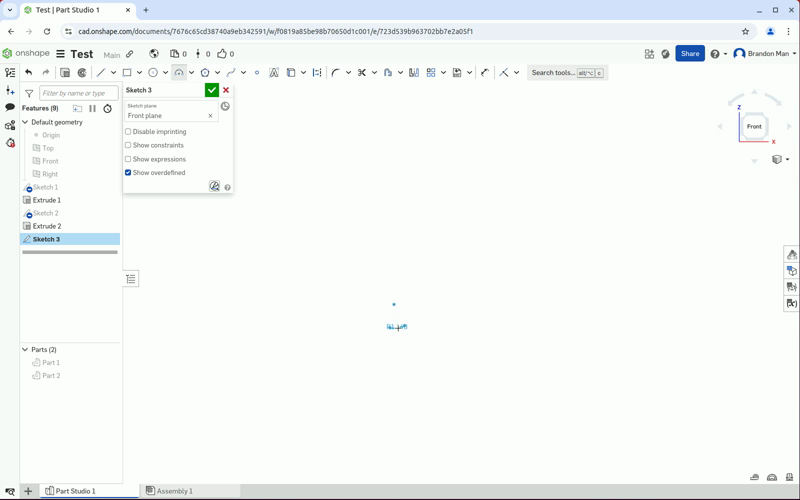
scroll(6)
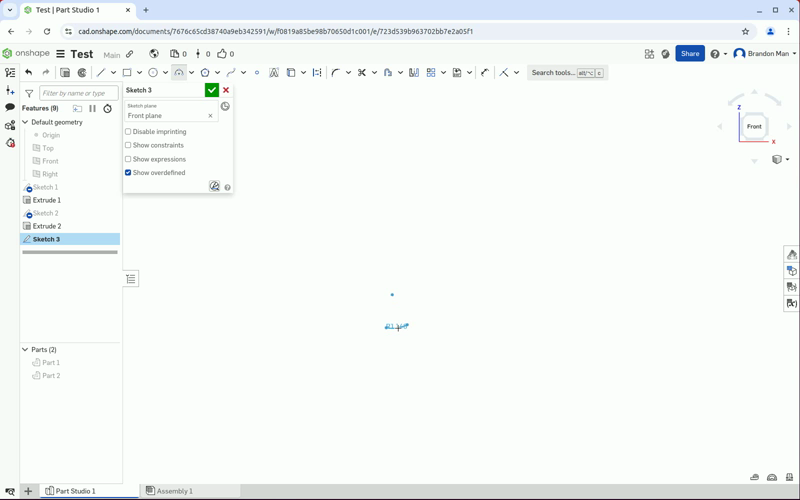
scroll(6)
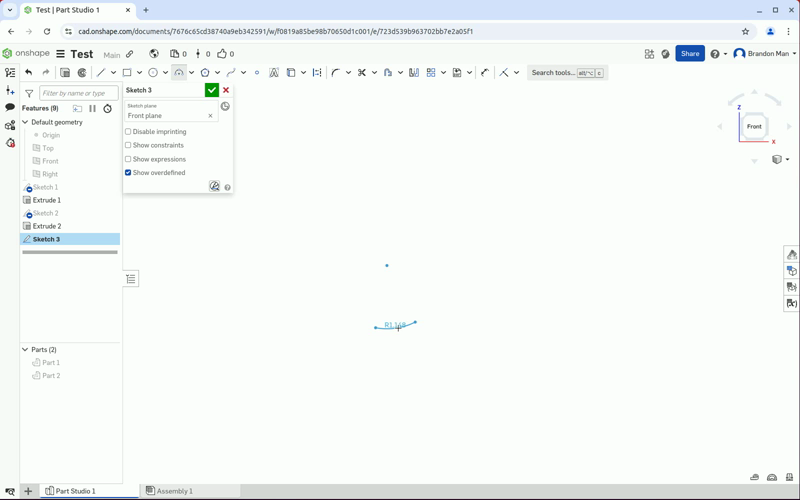
click(398, 327)
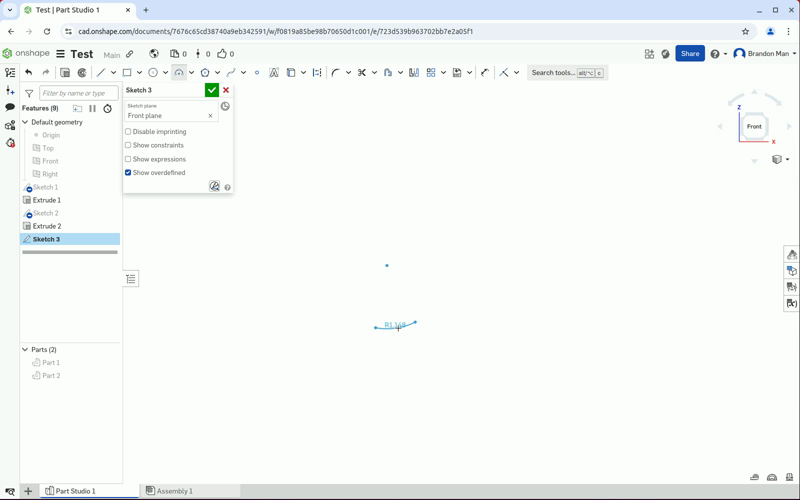
scroll(-6)
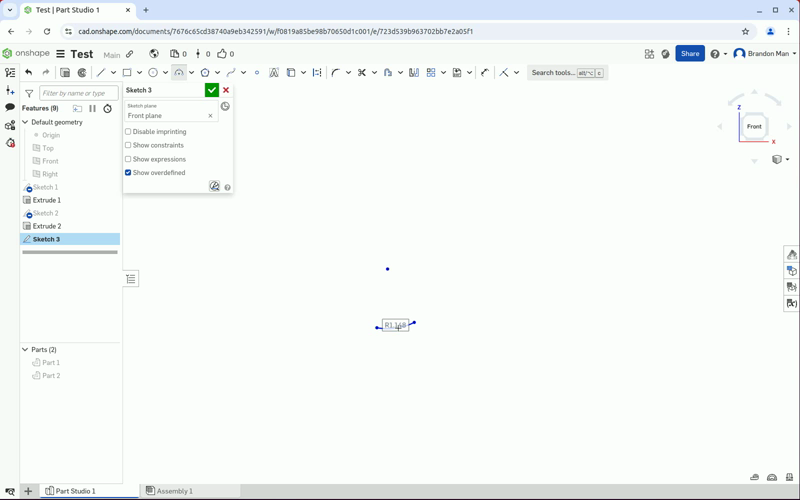
scroll(-6)
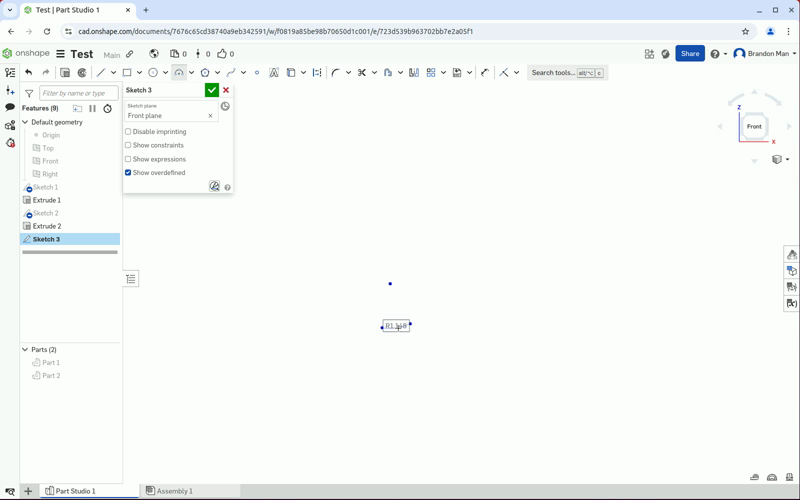
scroll(-6)
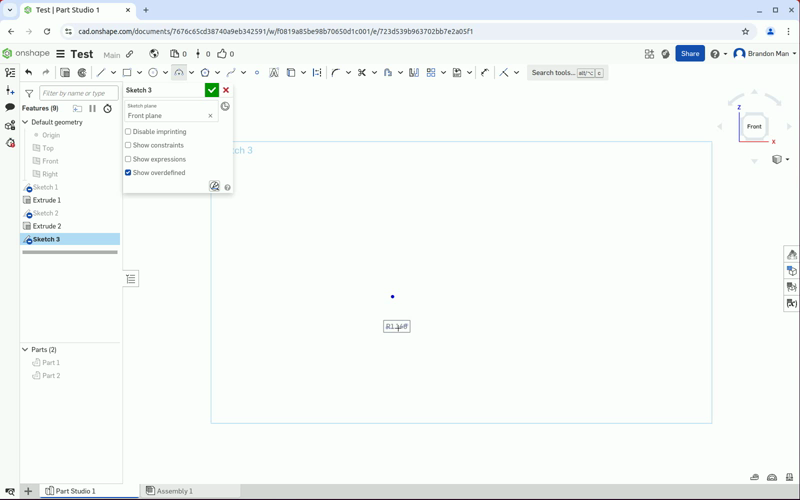
scroll(-6)
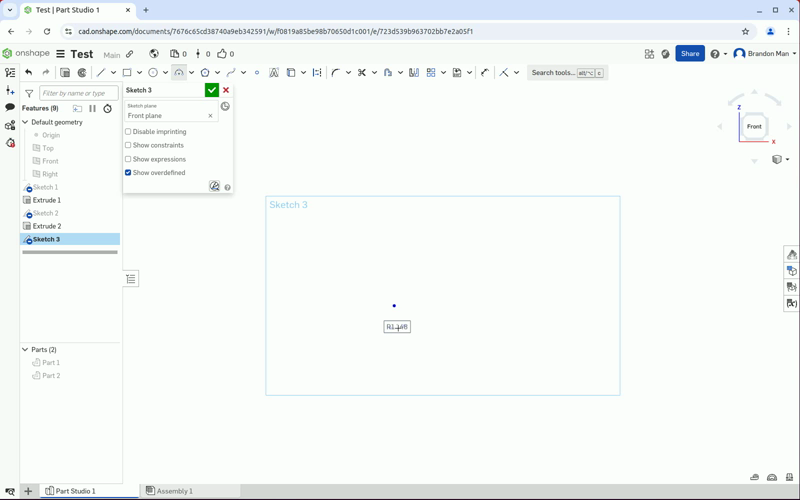
scroll(-6)
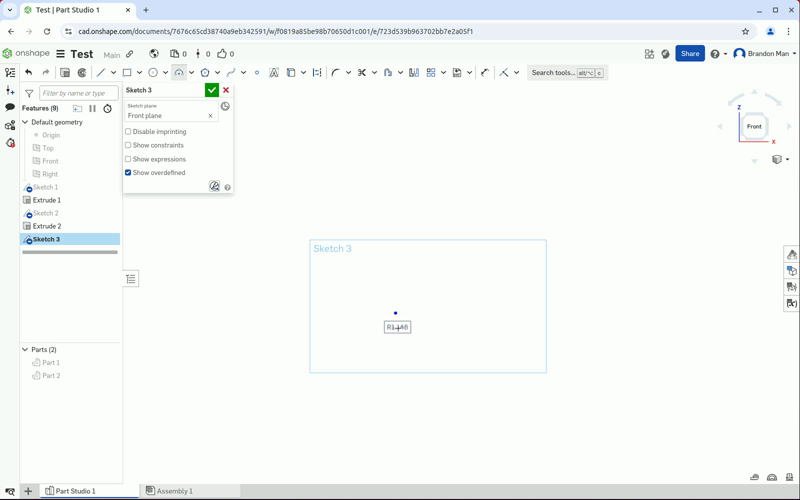
scroll(-6)
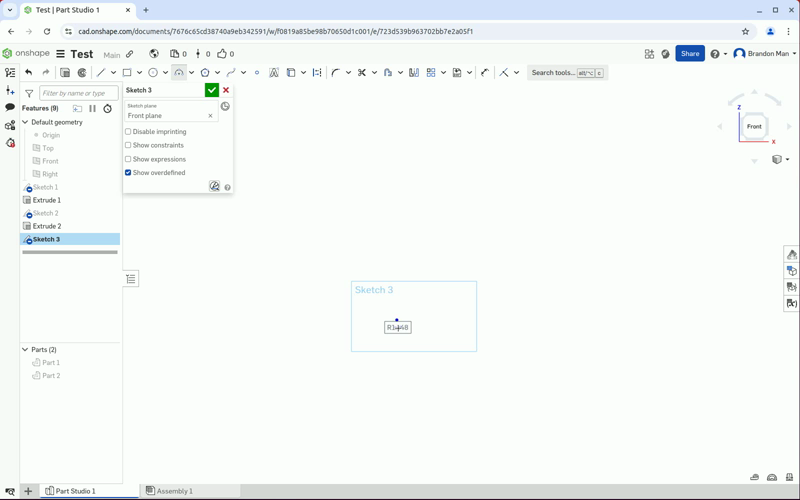
scroll(-6)
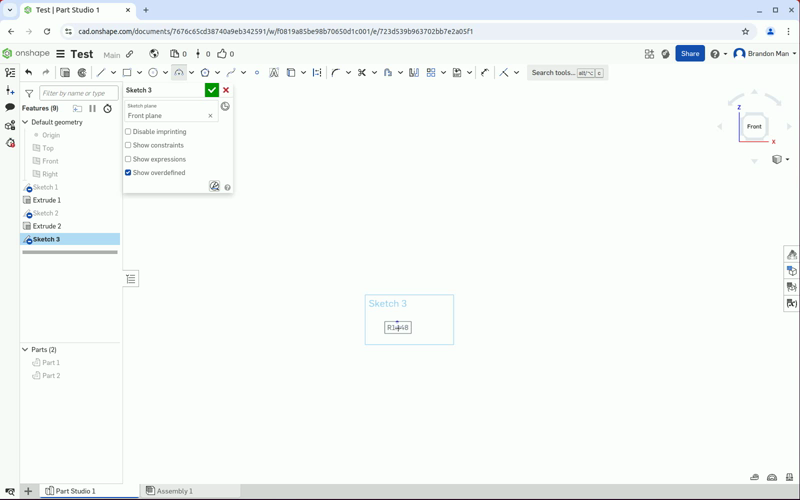
key_up(shift)
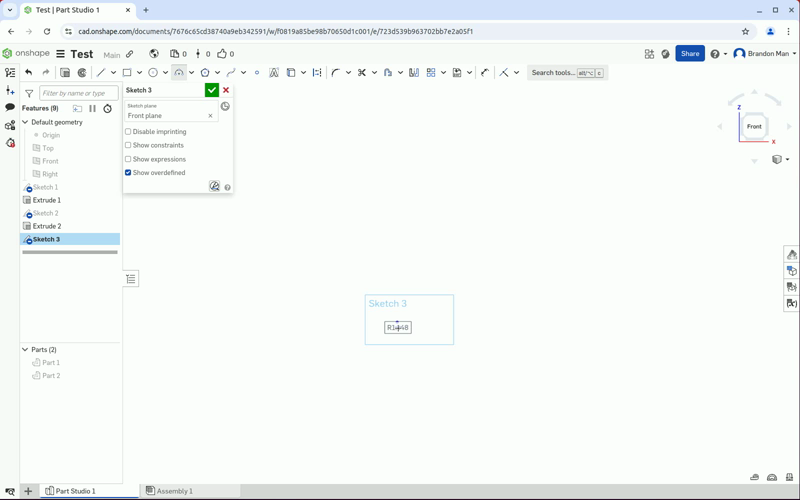
key(esc)
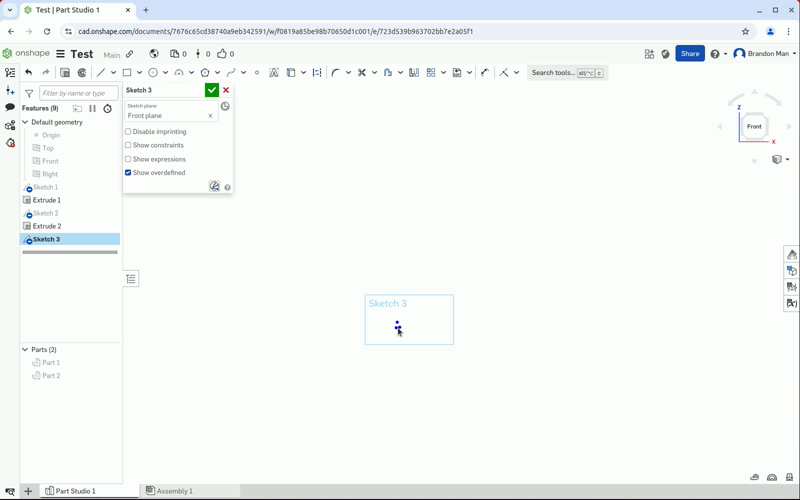
key(l)
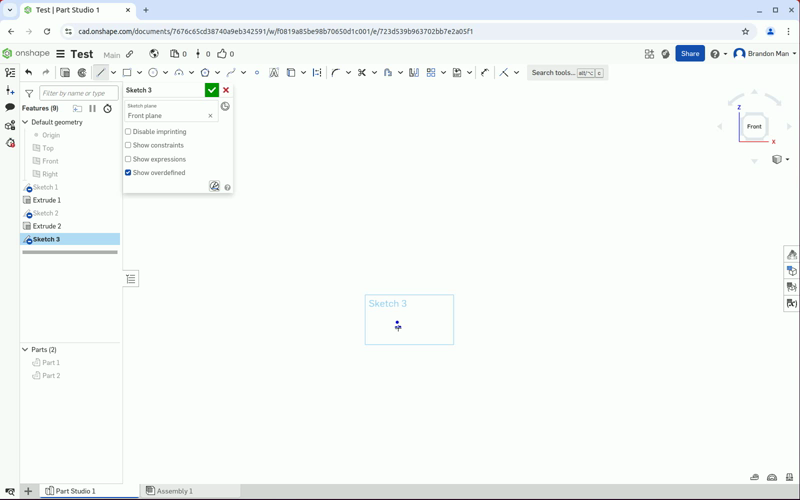
mouse_move(399, 327)
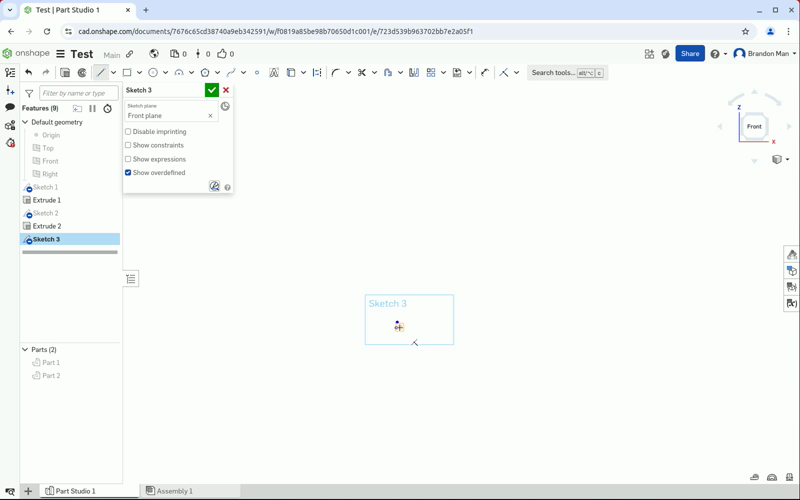
scroll(6)
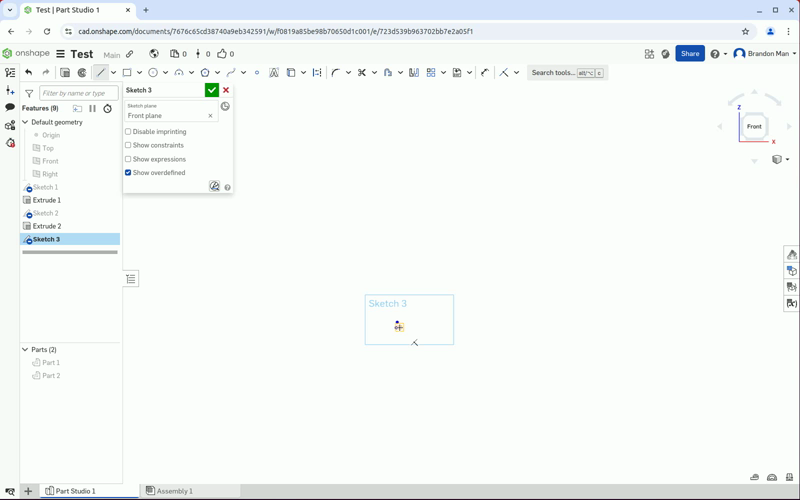
scroll(6)
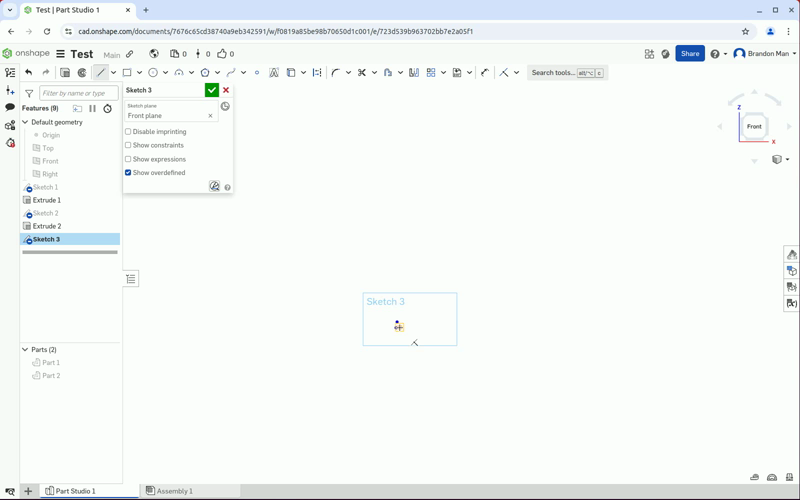
scroll(6)
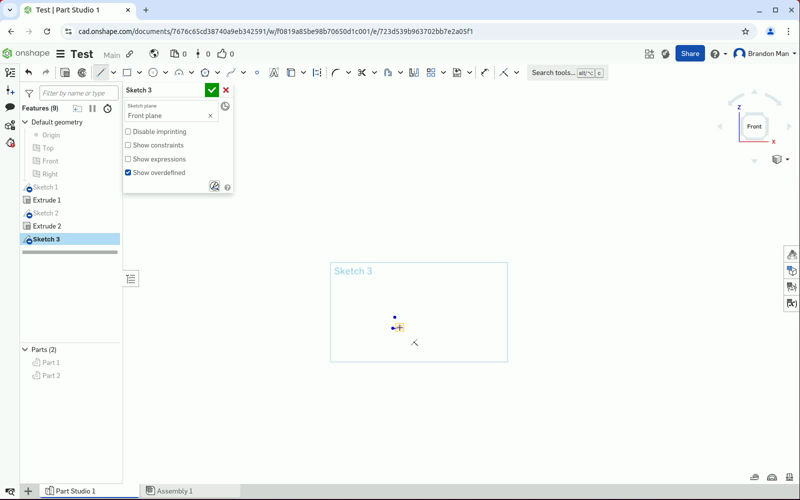
scroll(6)
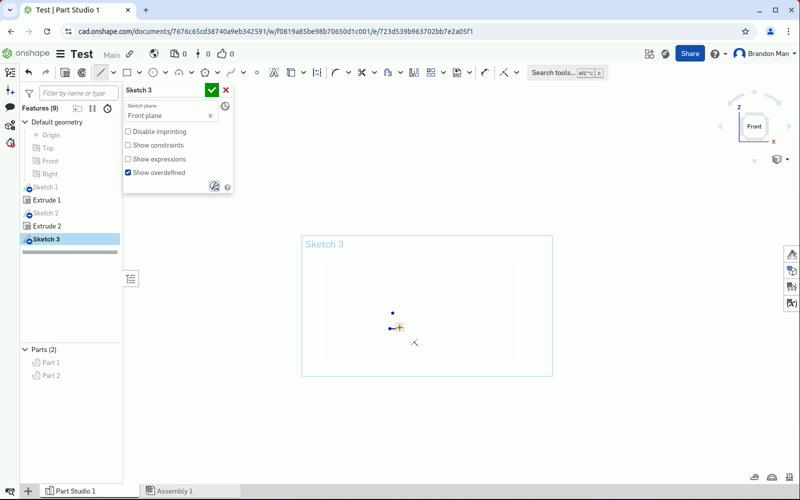
scroll(6)
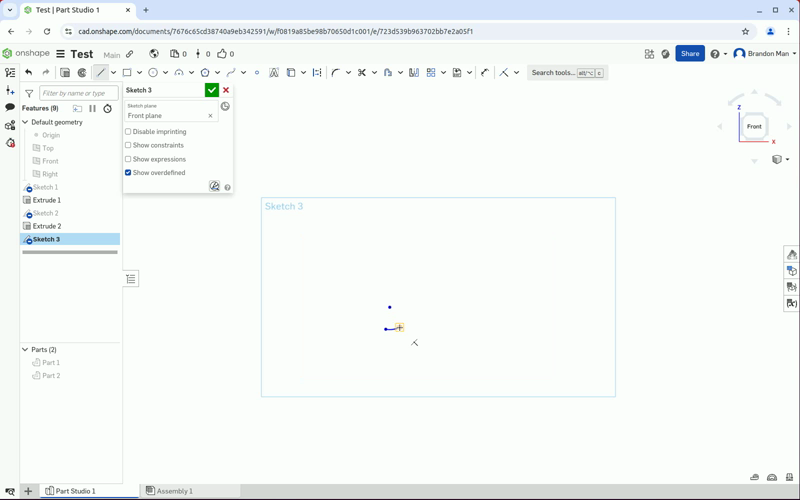
scroll(6)
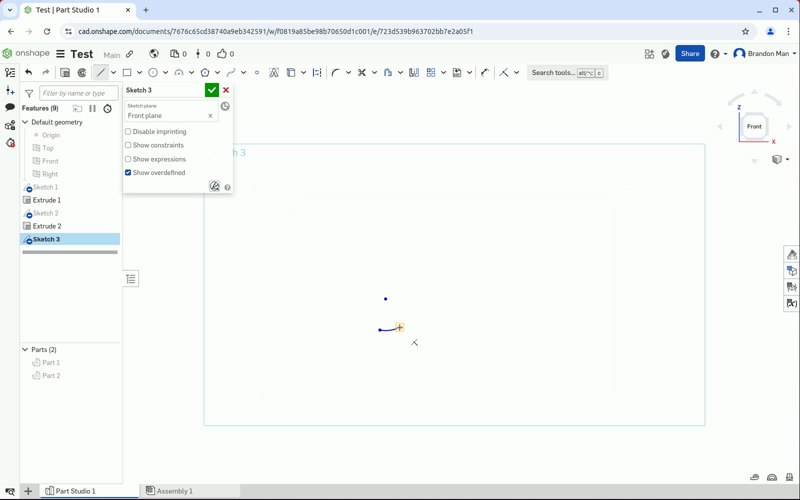
scroll(6)
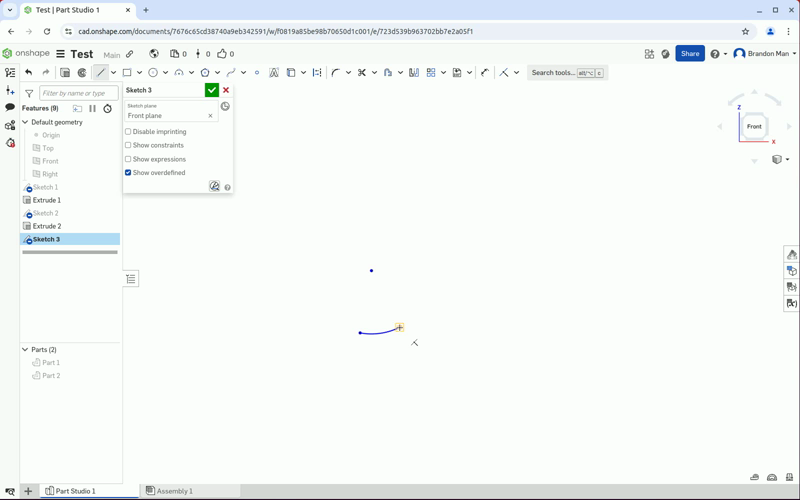
click(399, 327)
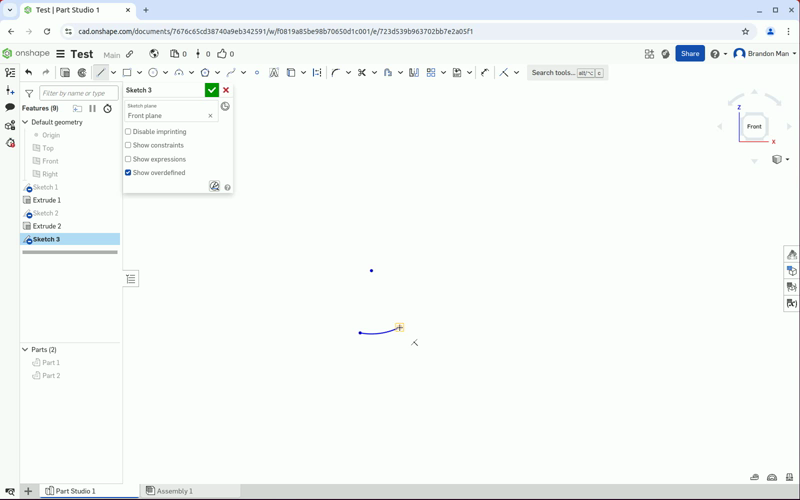
scroll(-6)
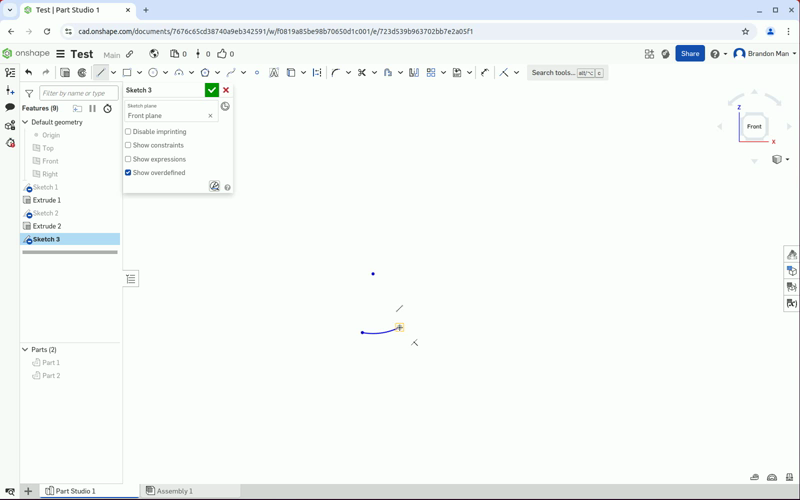
scroll(-6)
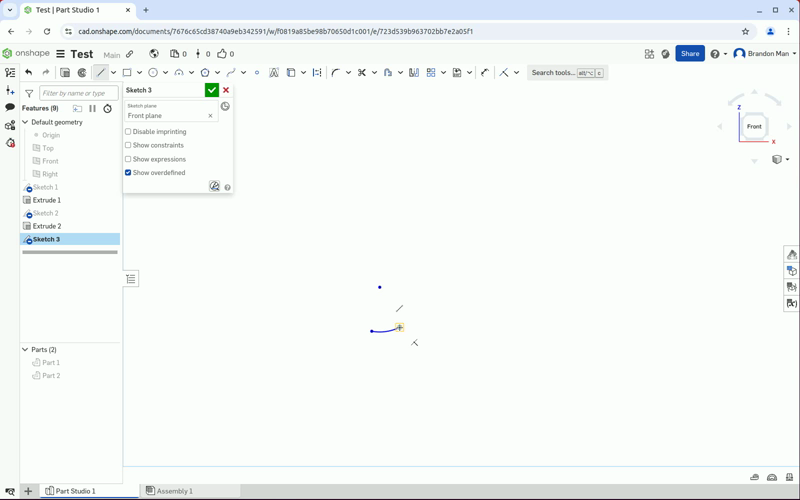
scroll(-6)
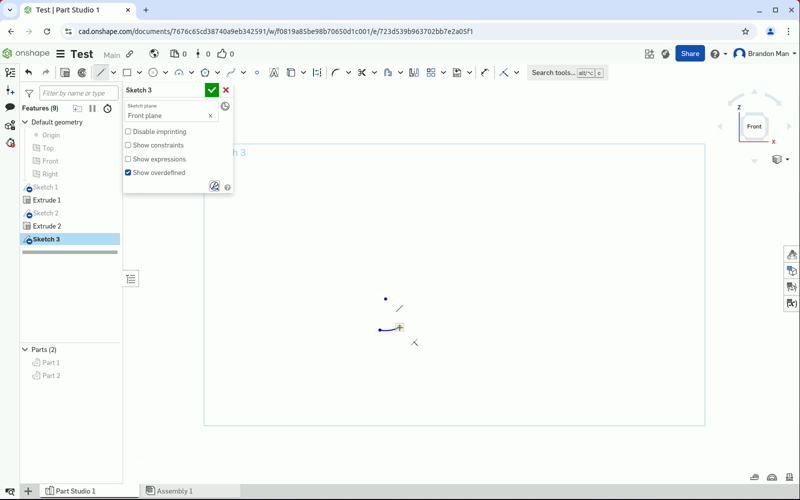
scroll(-6)
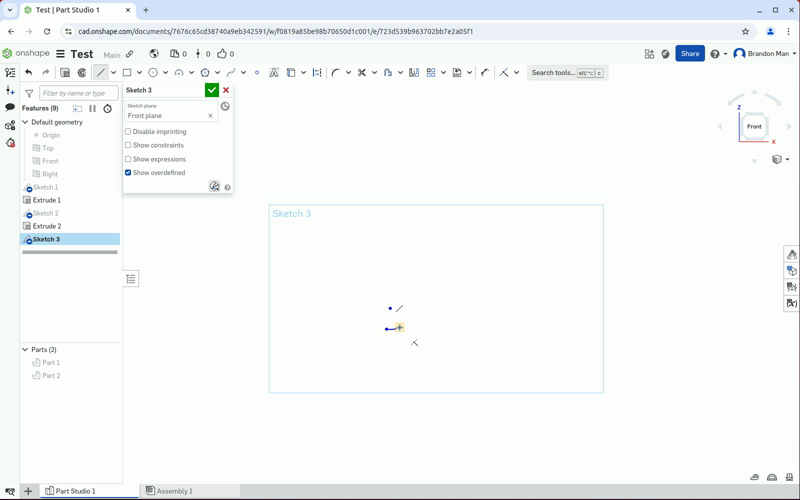
scroll(-6)
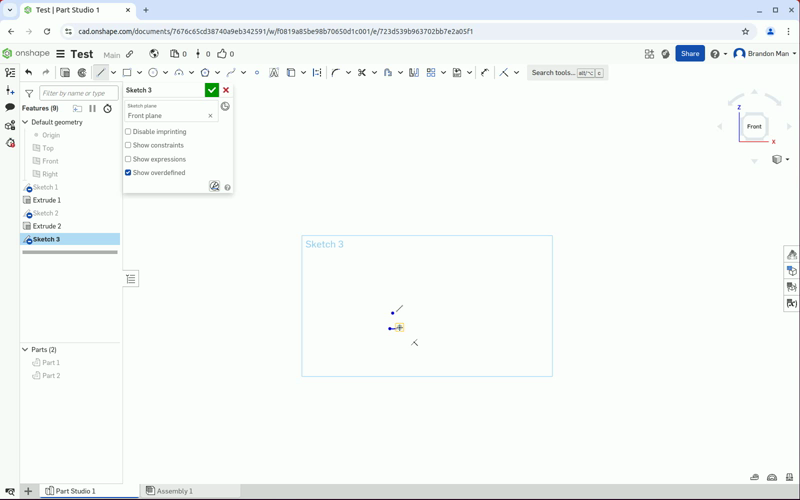
scroll(-6)
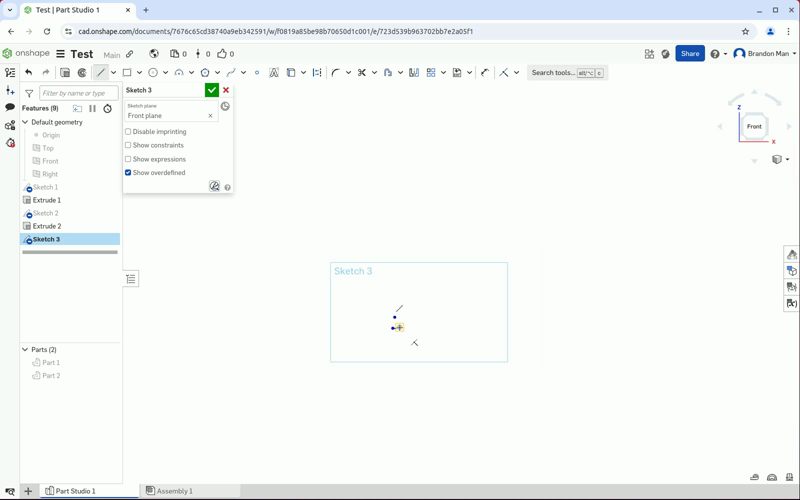
scroll(-6)
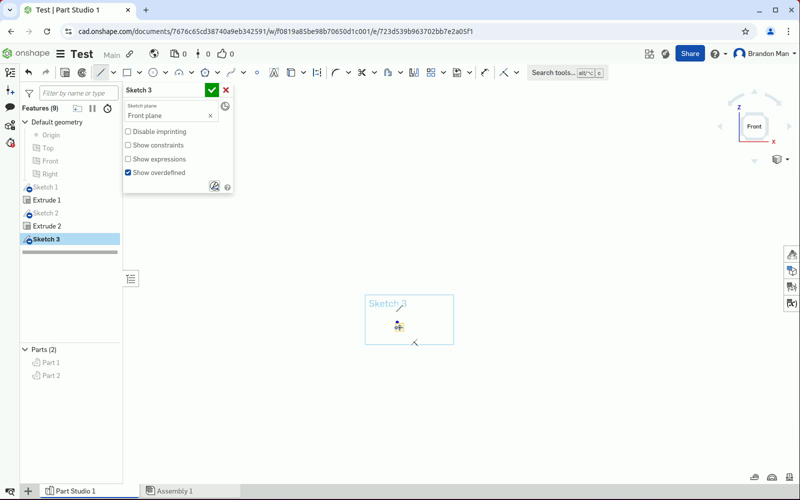
mouse_move(429, 327)
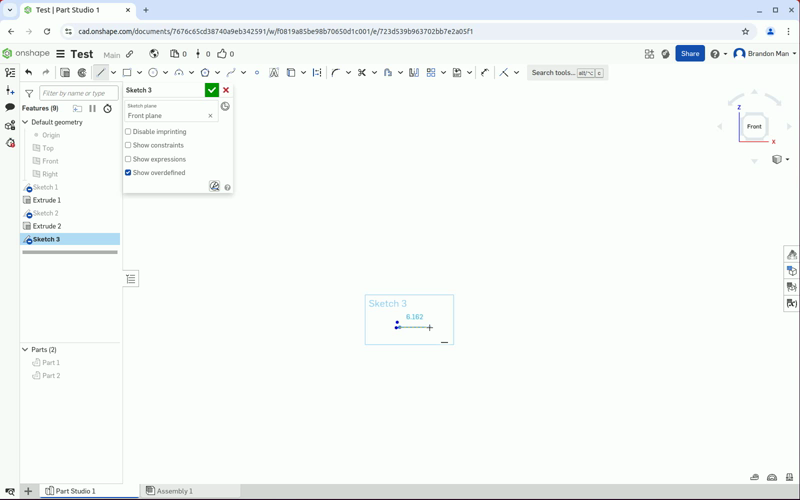
key_down(shift)
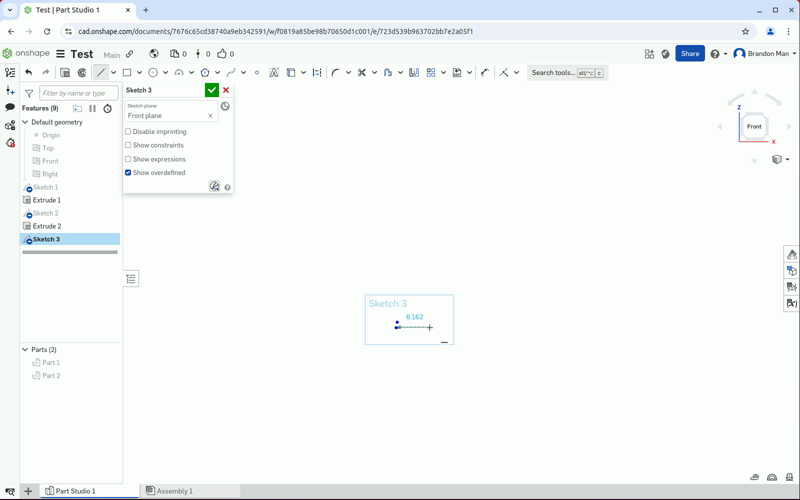
mouse_move(396, 327)
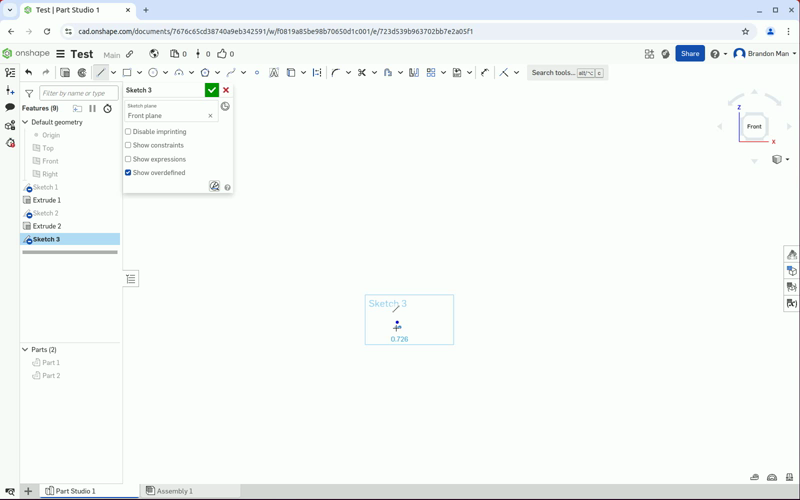
scroll(6)
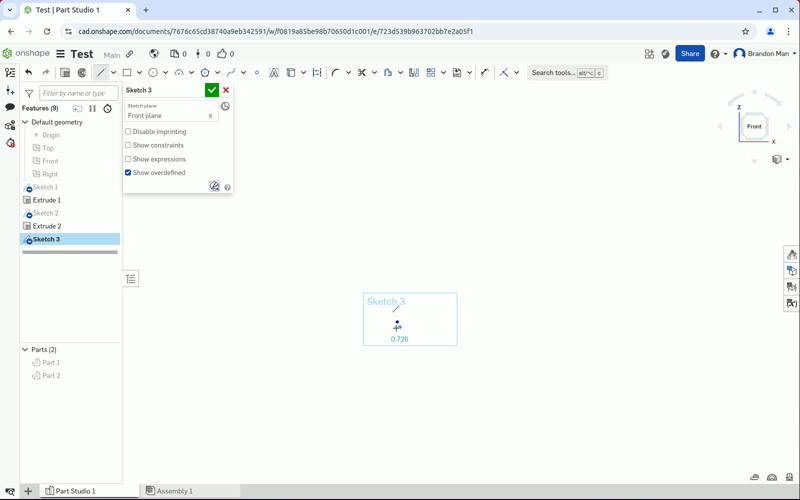
scroll(6)
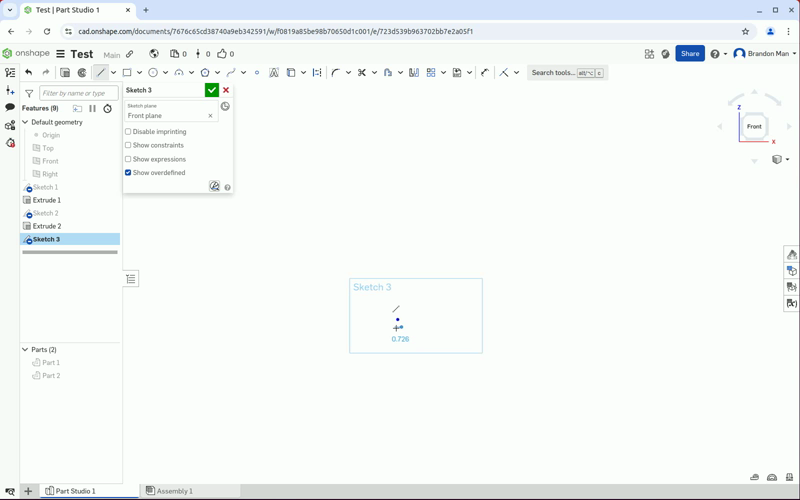
scroll(6)
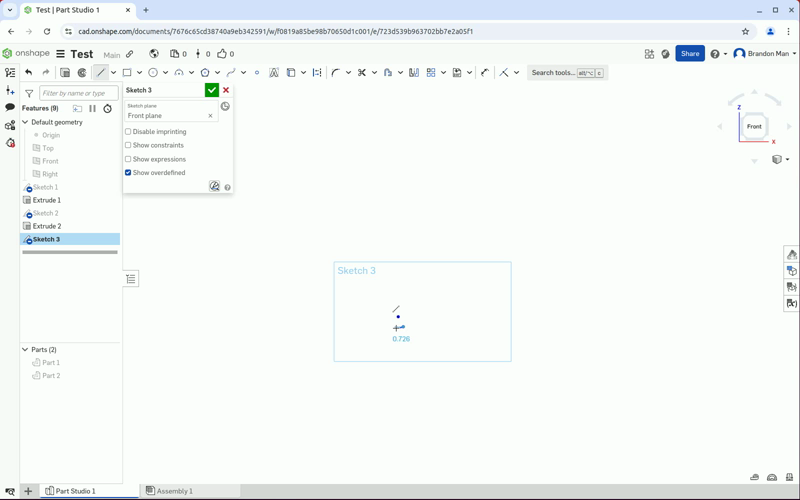
scroll(6)
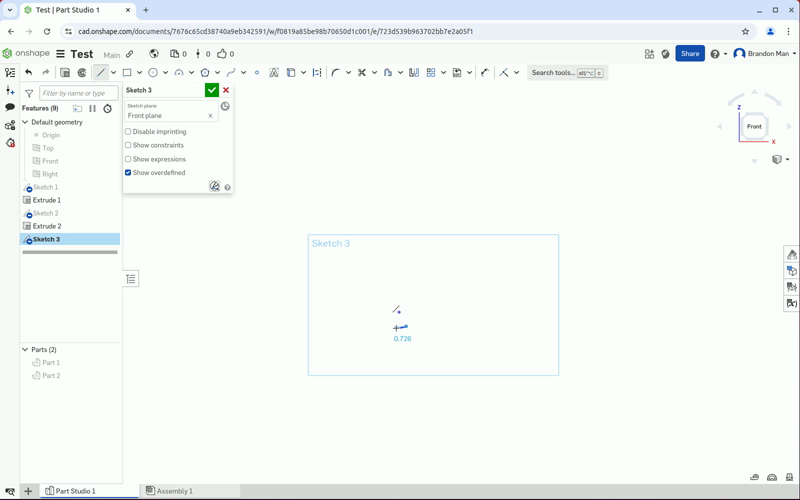
scroll(6)
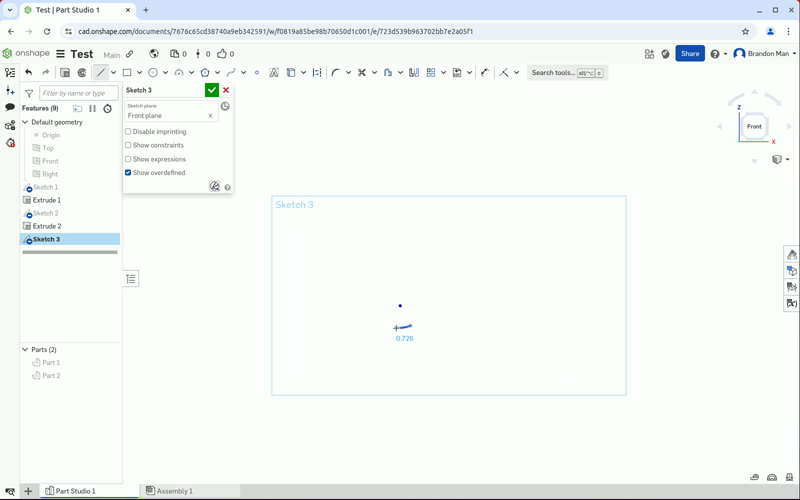
scroll(6)
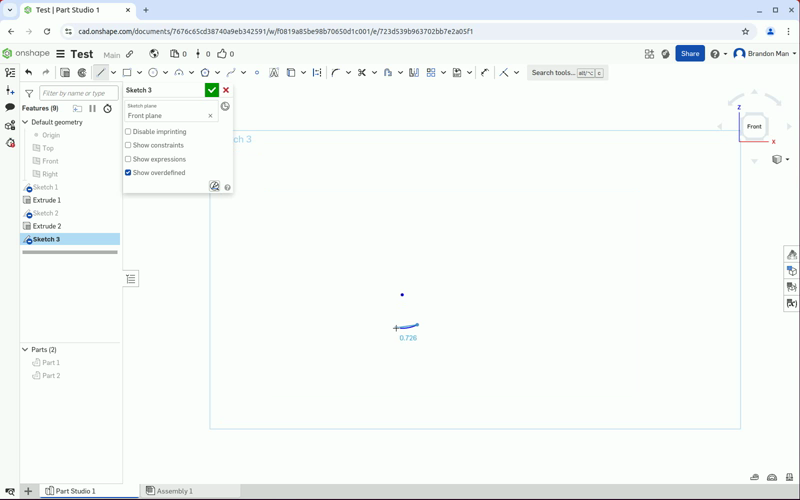
scroll(6)
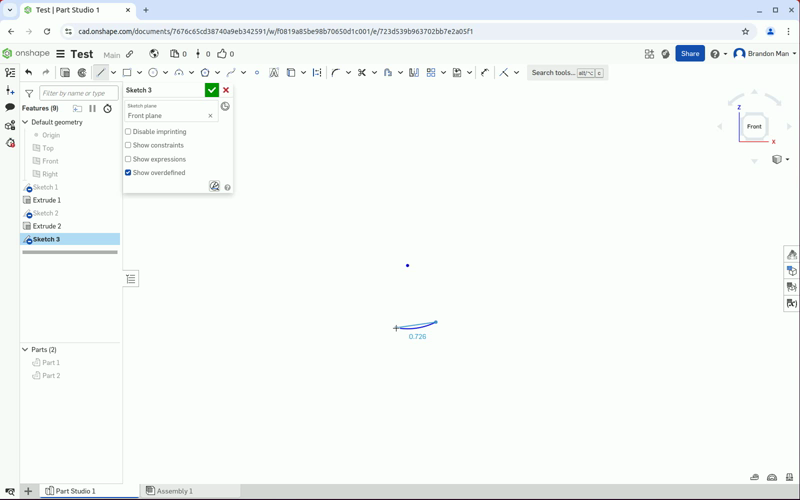
key_up(shift)
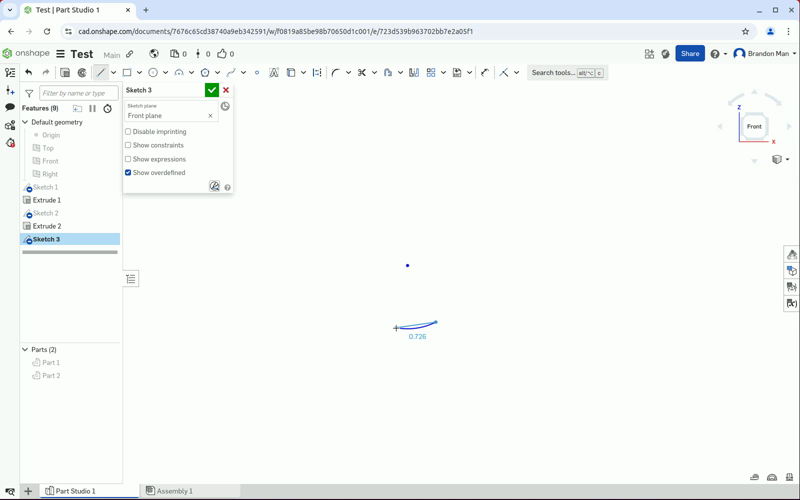
click(396, 327)
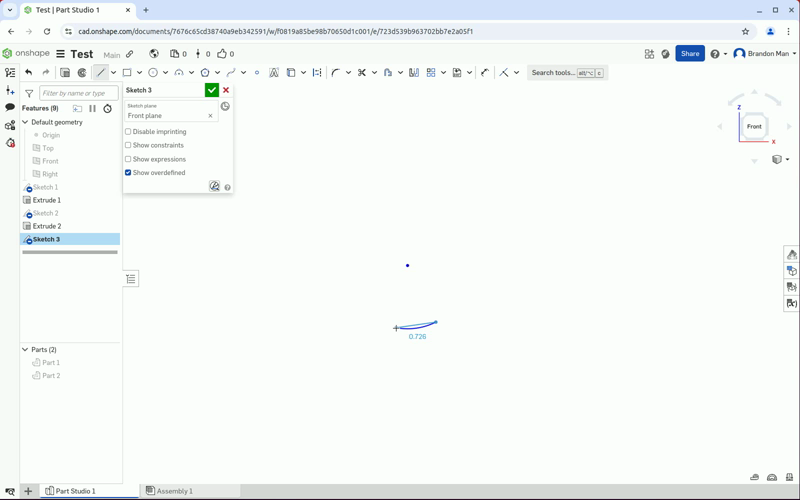
scroll(-6)
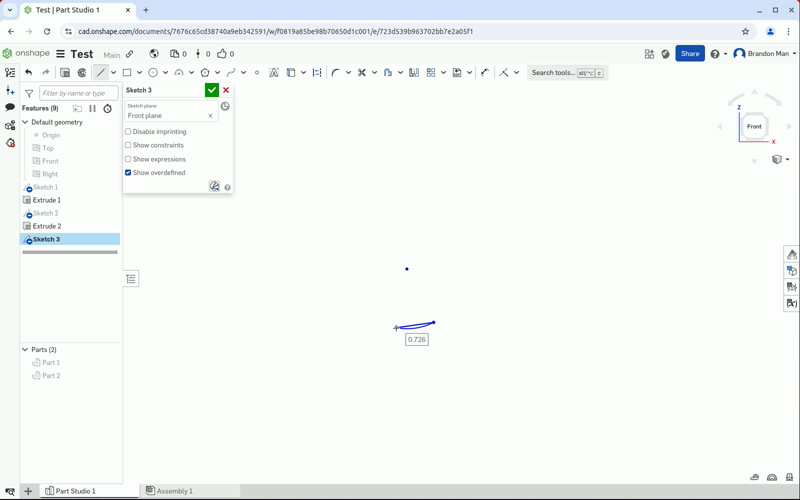
scroll(-6)
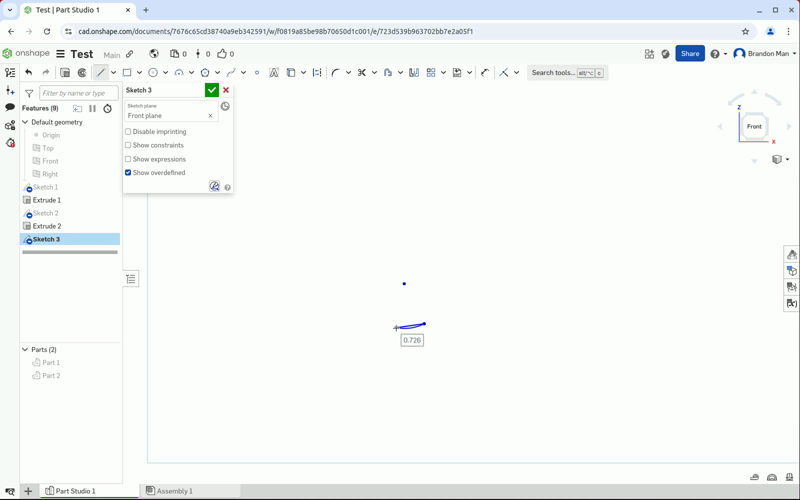
scroll(-6)
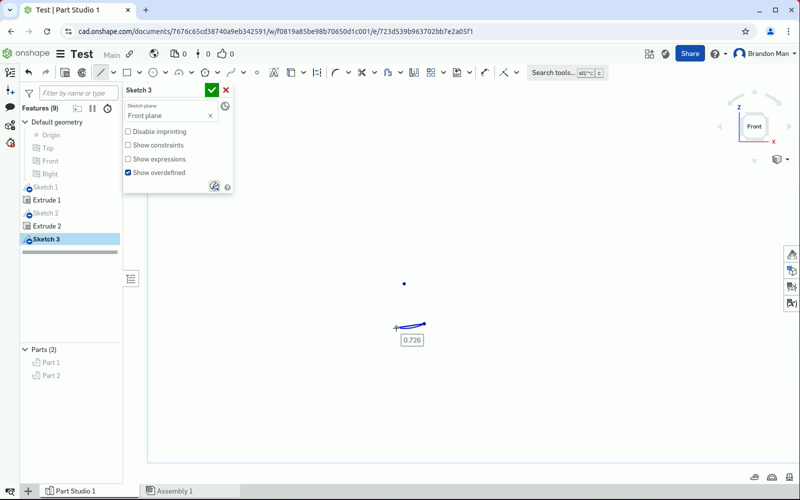
scroll(-6)
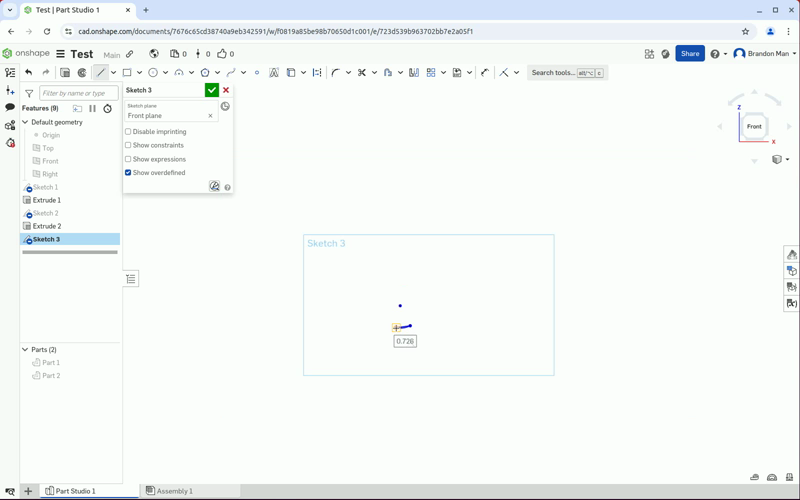
scroll(-6)
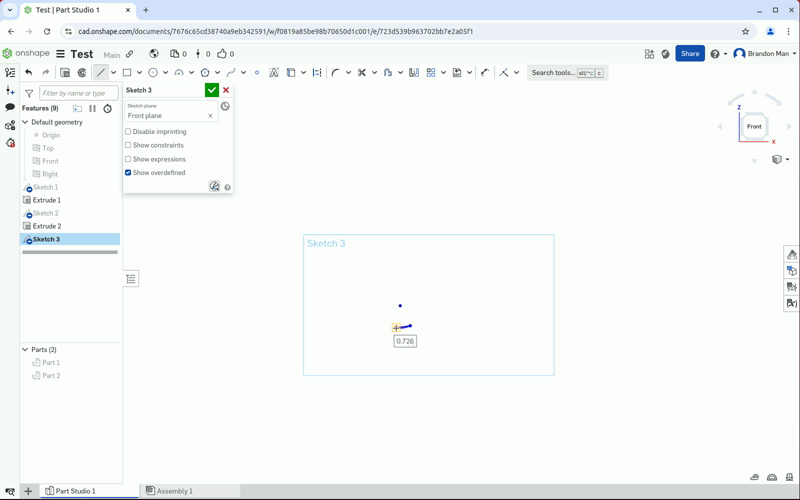
scroll(-6)
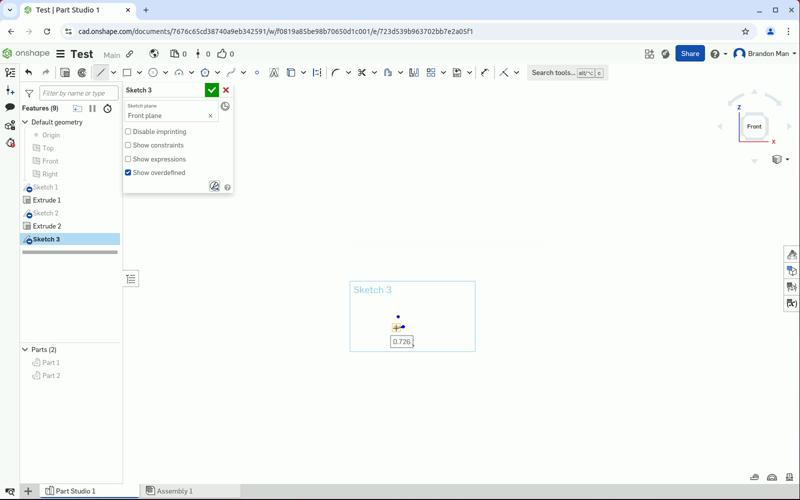
scroll(-6)
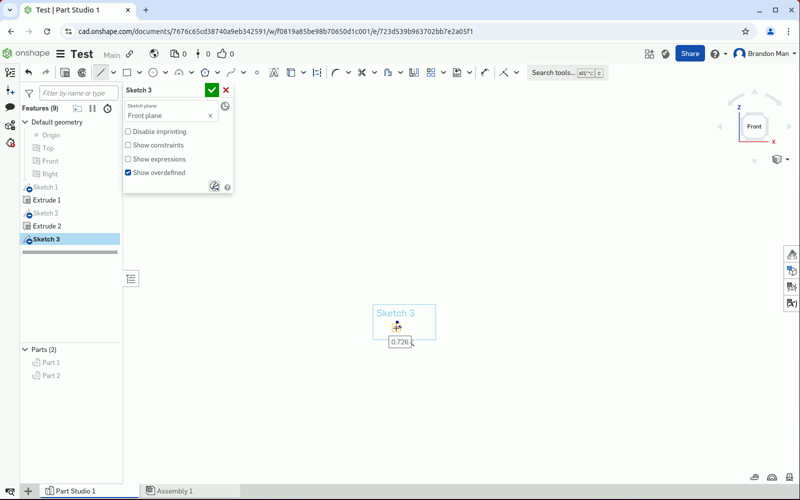
key(esc)
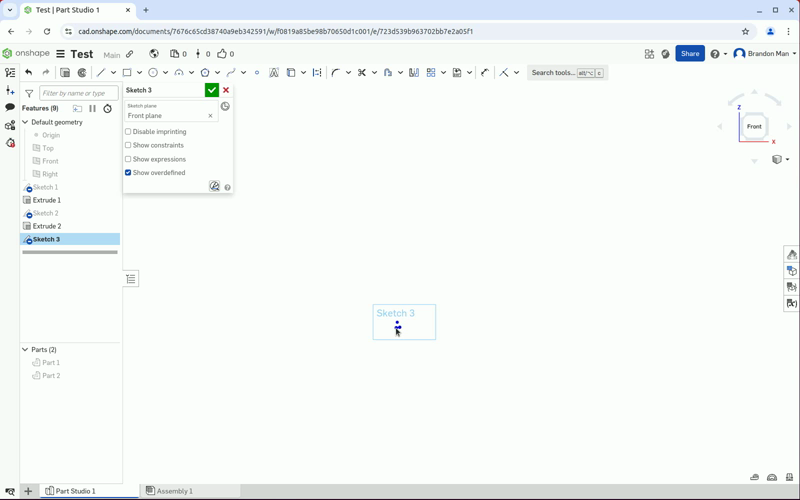
mouse_move(399, 327)
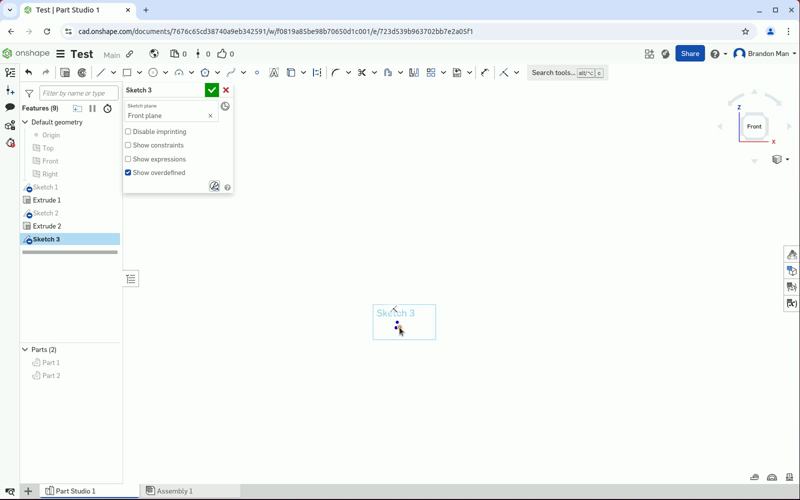
scroll(6)
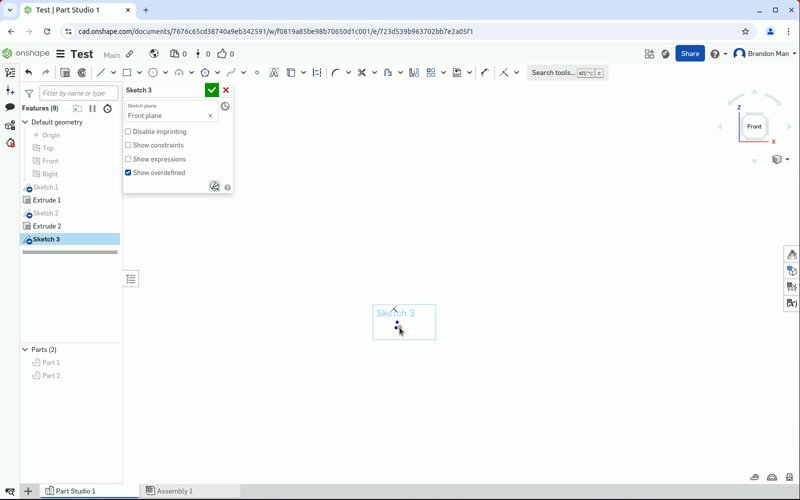
scroll(6)
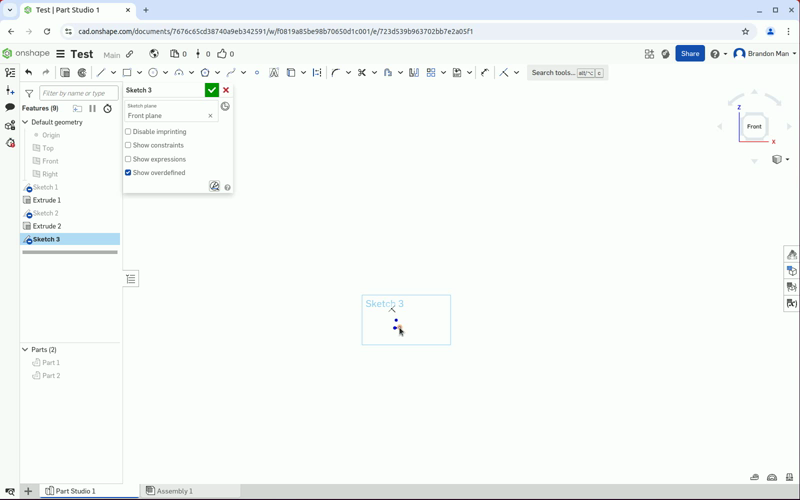
scroll(6)
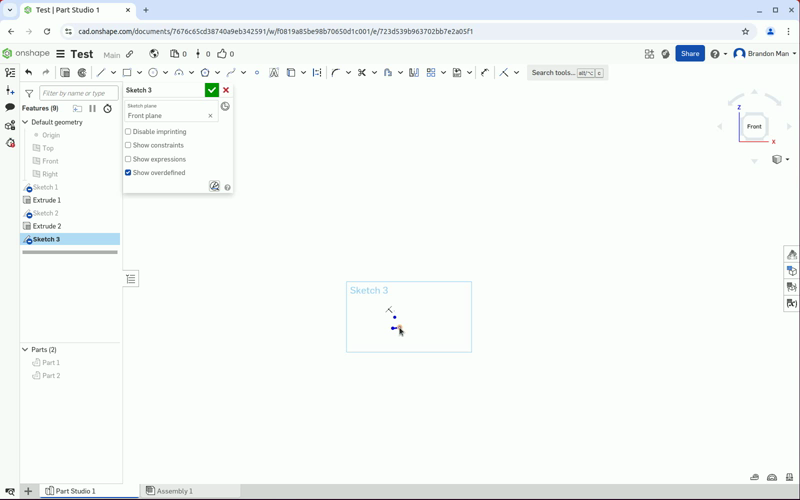
scroll(6)
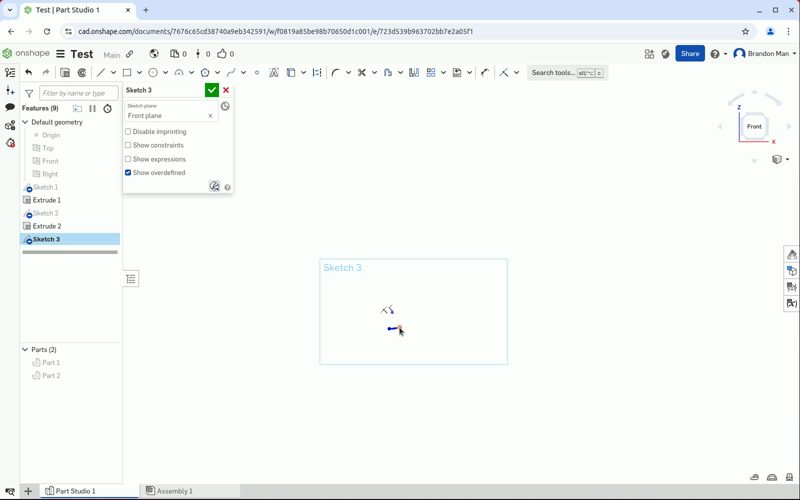
scroll(6)
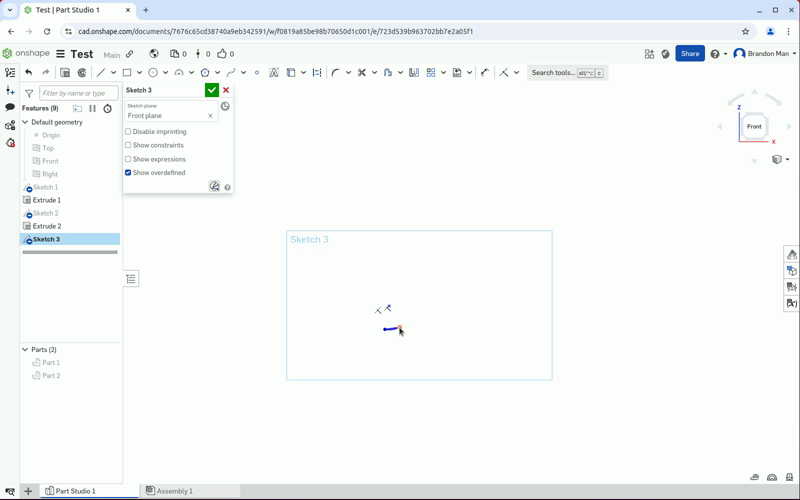
scroll(6)
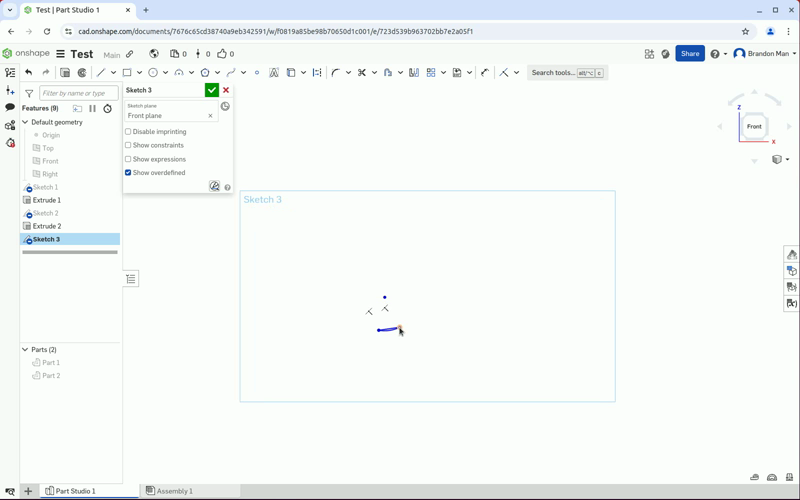
scroll(6)
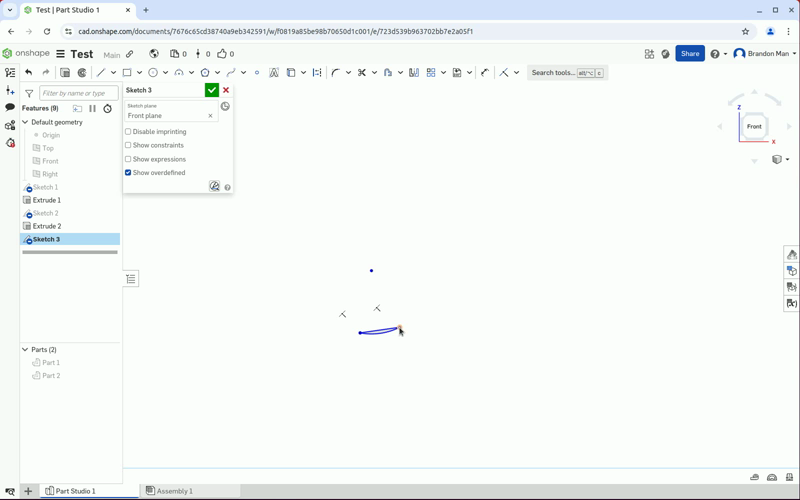
click(399, 327)
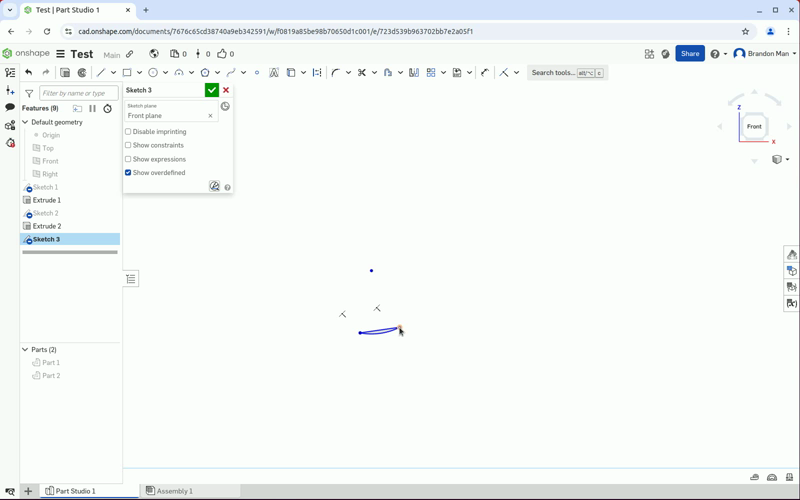
scroll(-6)
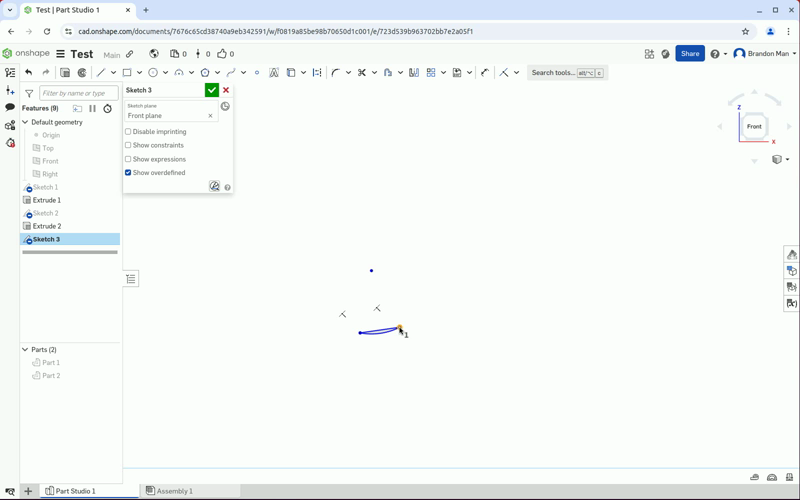
scroll(-6)
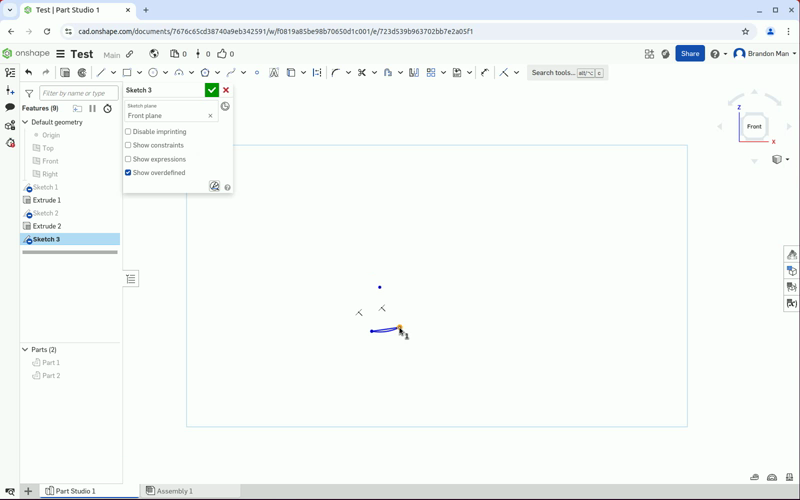
scroll(-6)
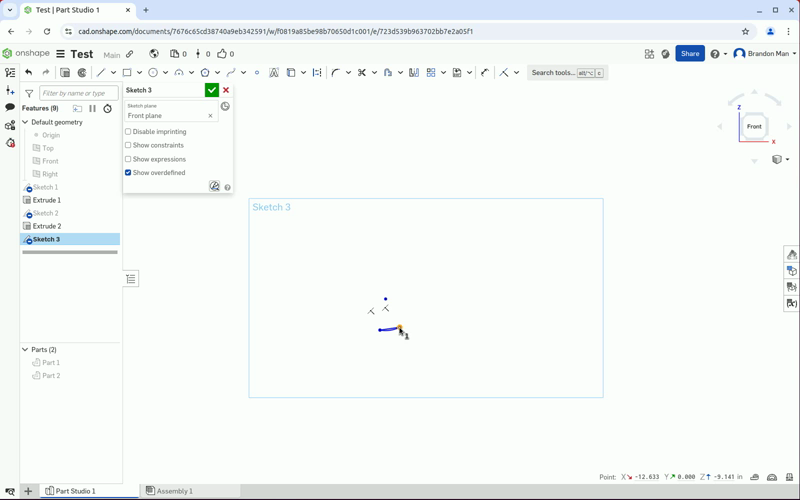
scroll(-6)
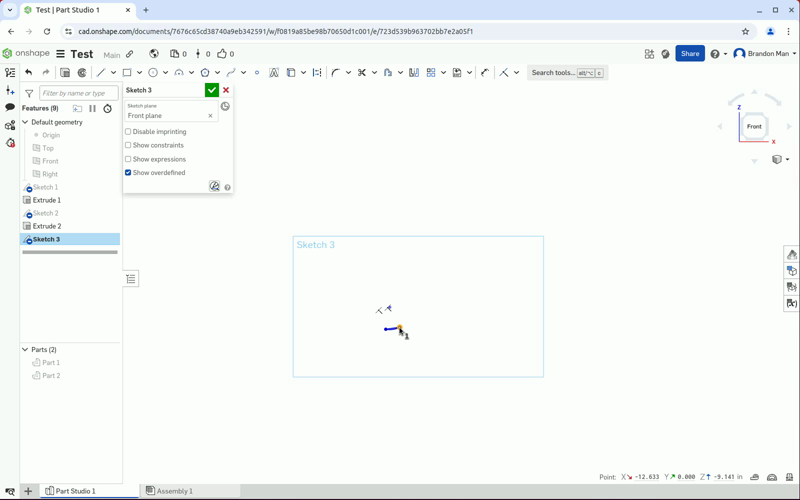
scroll(-6)
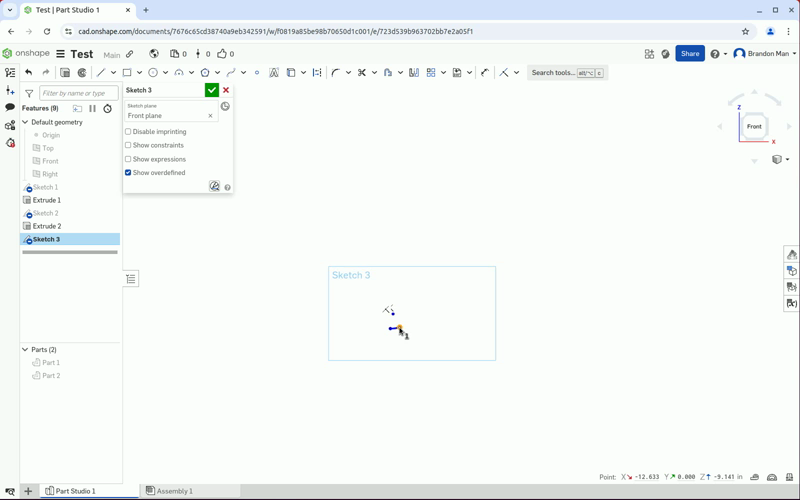
scroll(-6)
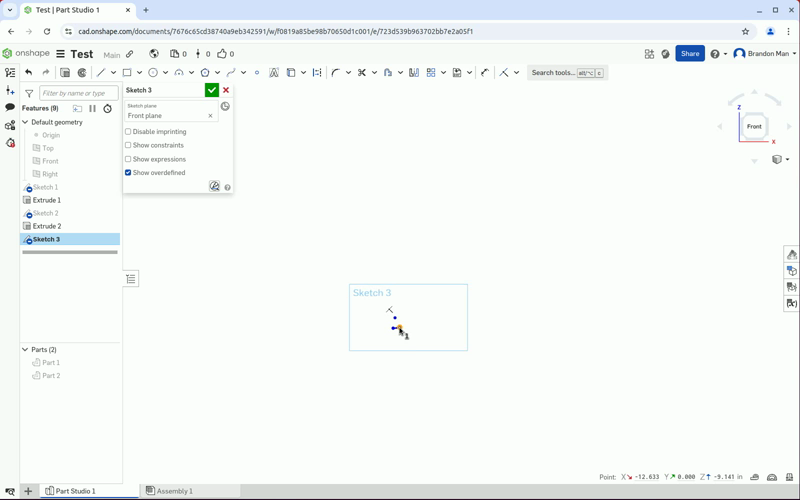
scroll(-6)
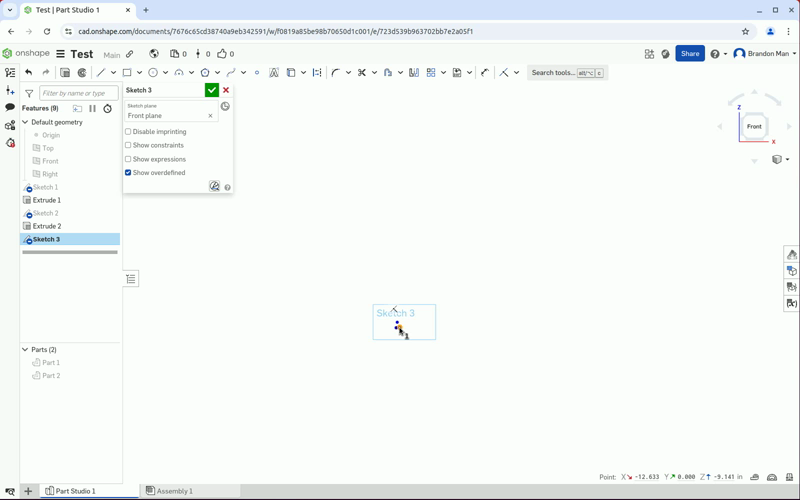
mouse_move(73, 352)
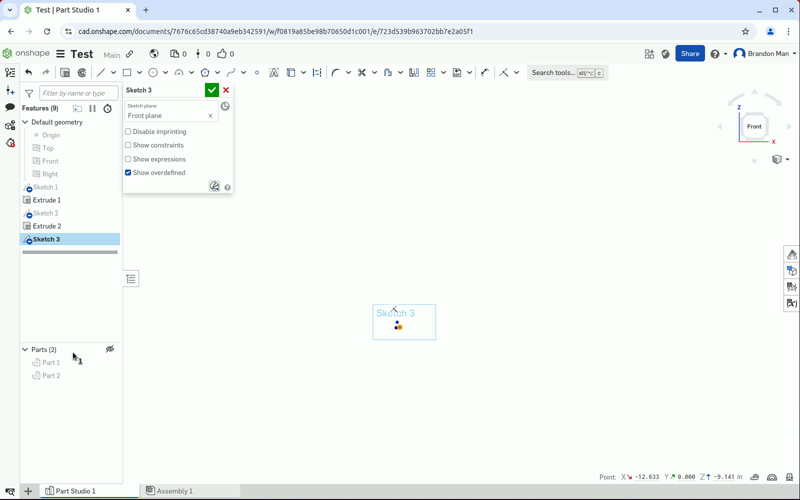
key(shift+y)
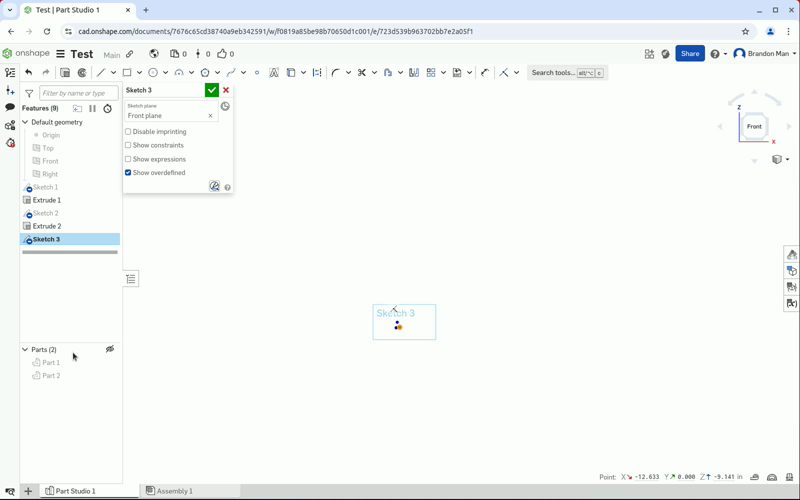
key(shift+e)
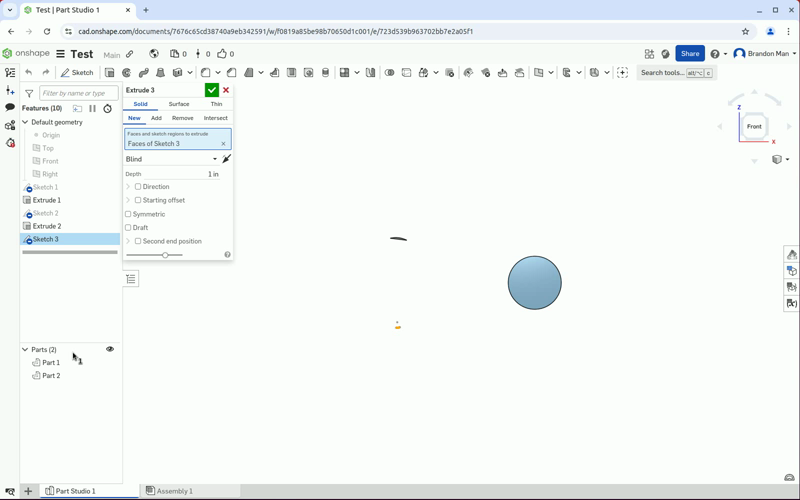
mouse_move(143, 106)
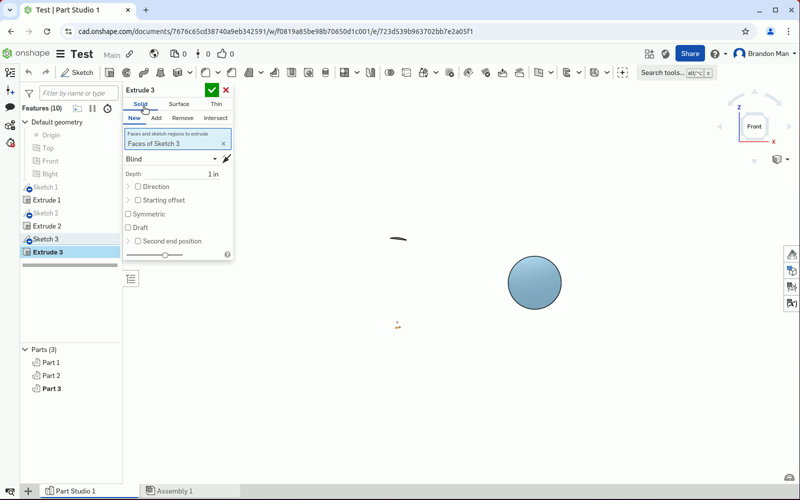
click(143, 106)
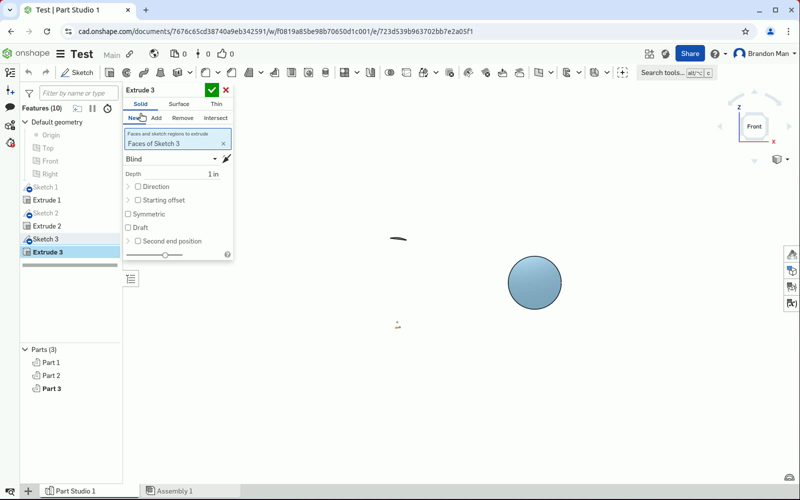
mouse_move(137, 120)
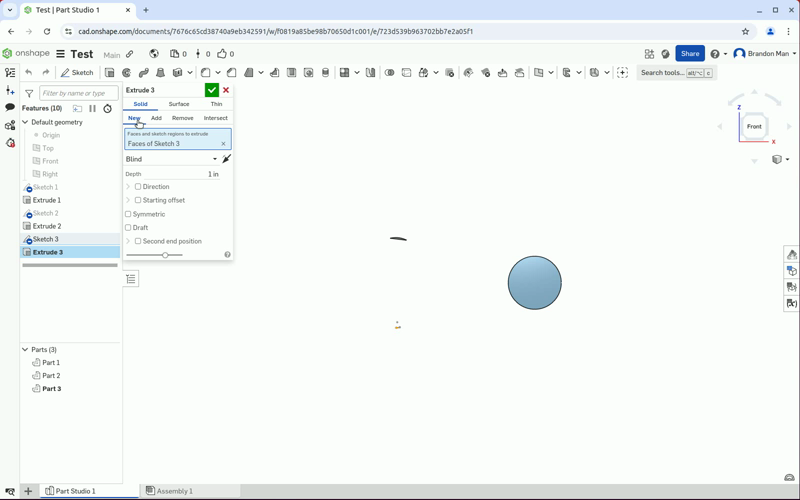
click(137, 120)
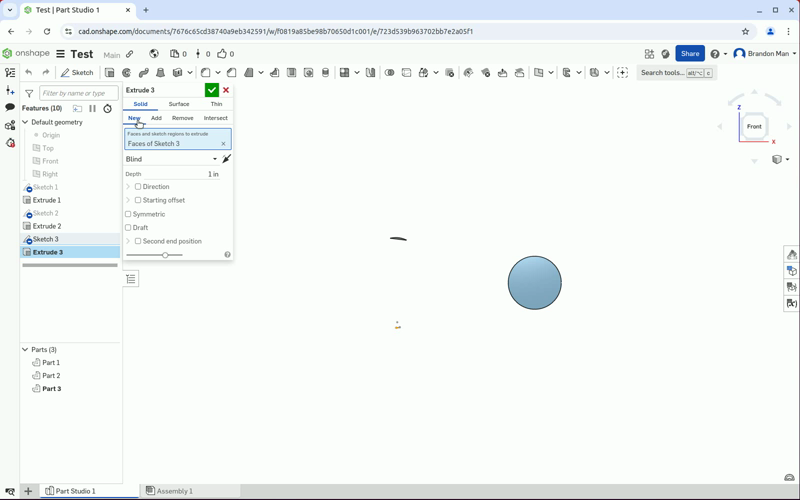
key(tab, 4)
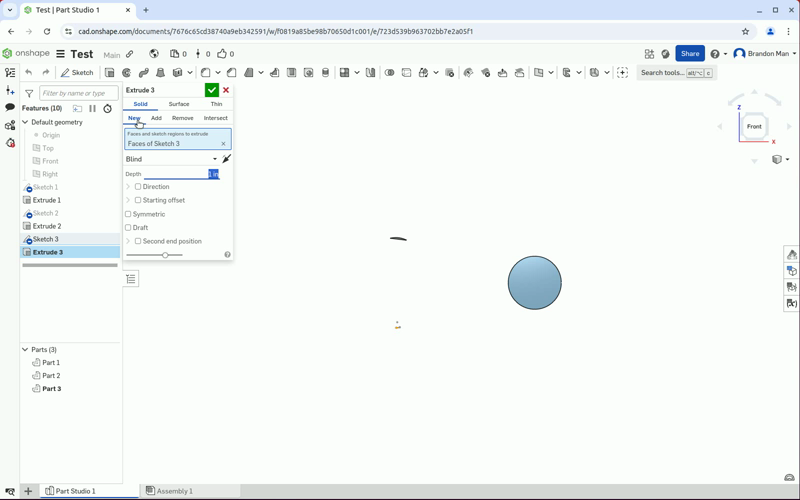
text(6.499)
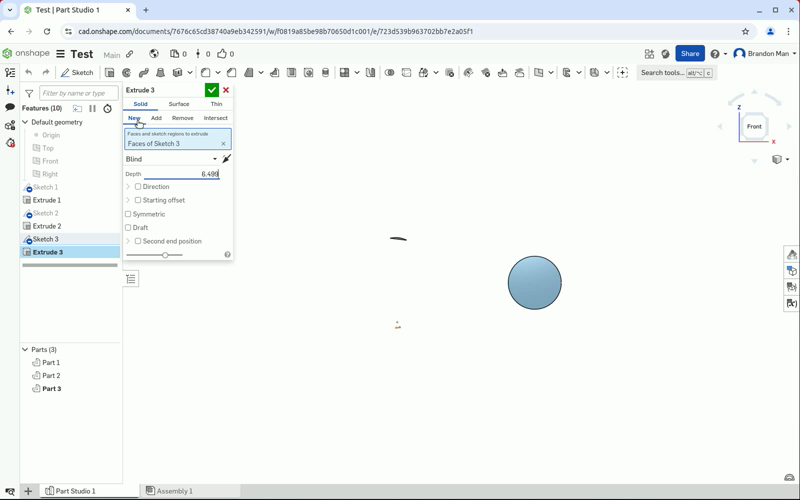
key(enter)
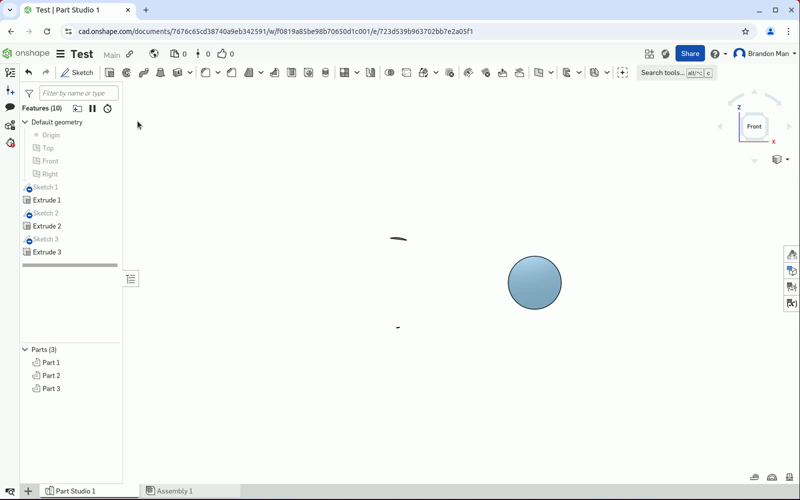
key(shift+h)
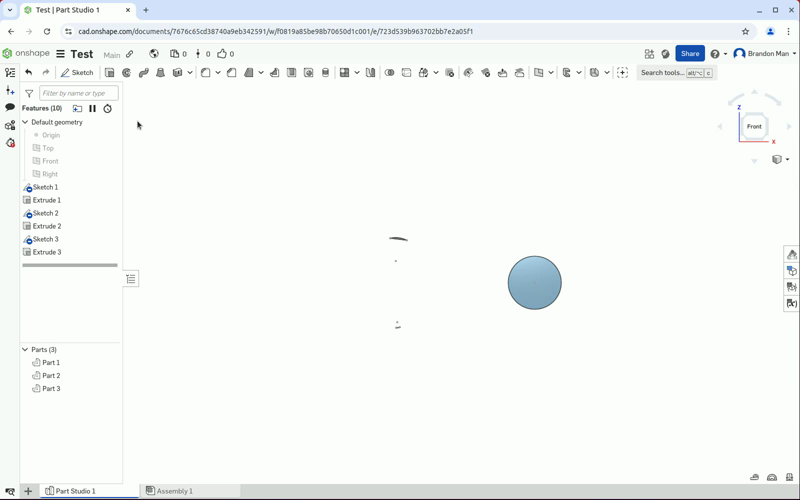
key(shift+h)
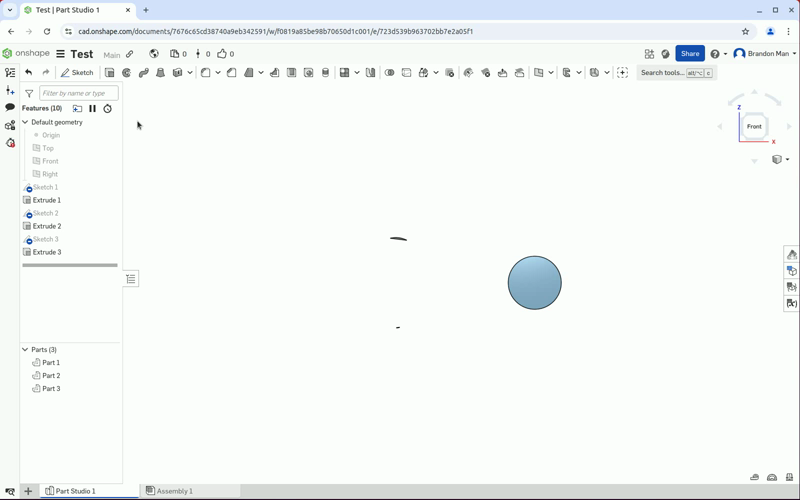
mouse_move(73, 189)
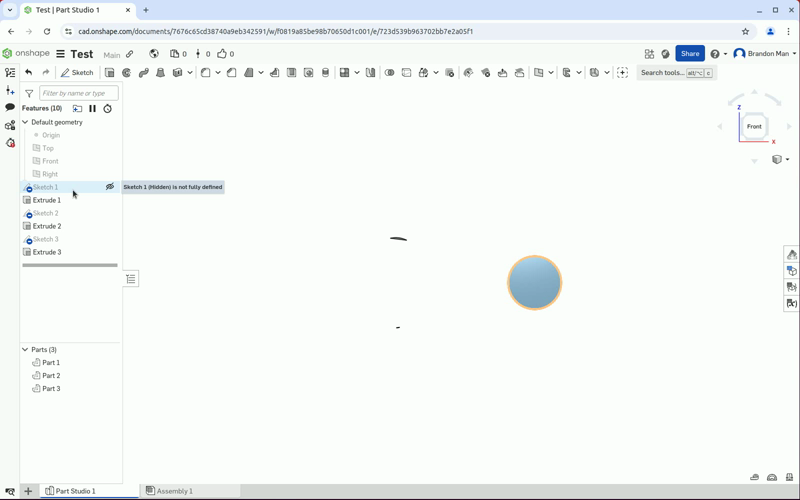
click(73, 189)
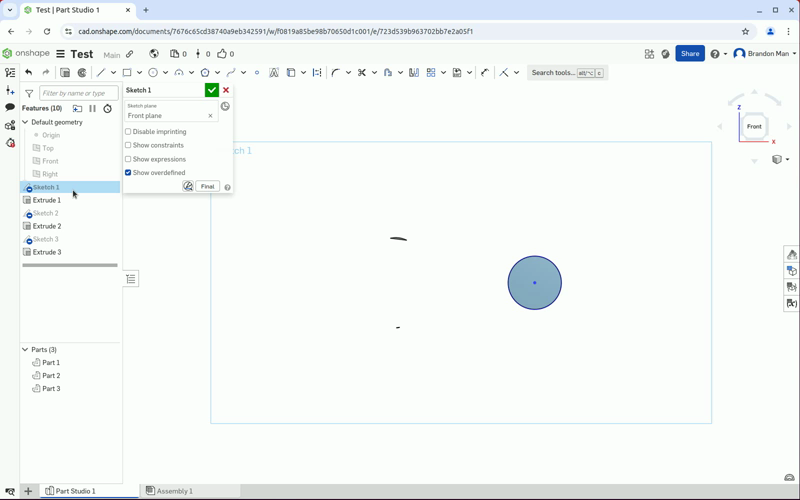
mouse_move(229, 92)
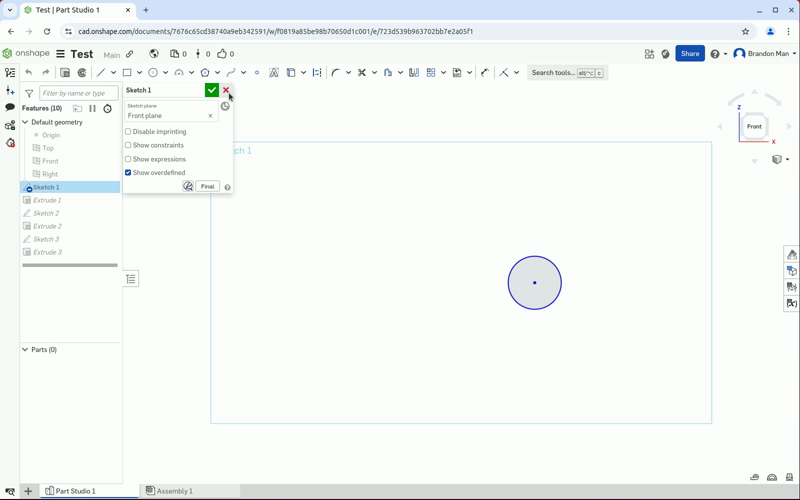
click(229, 92)
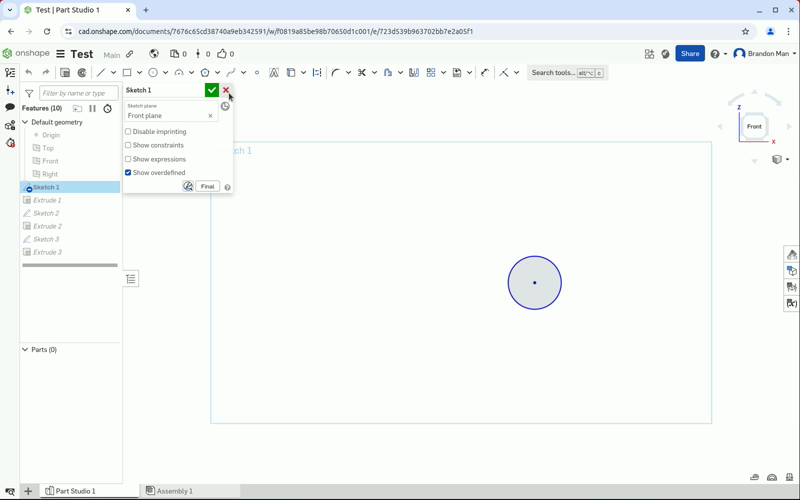
key(shift+s)
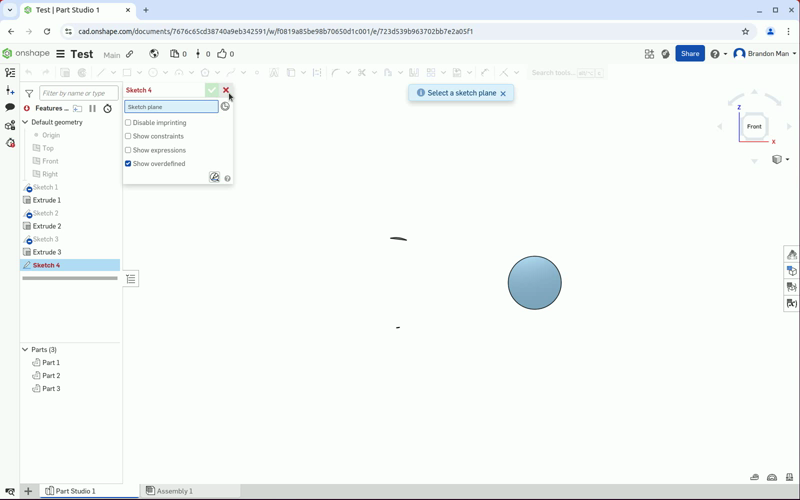
mouse_move(73, 163)
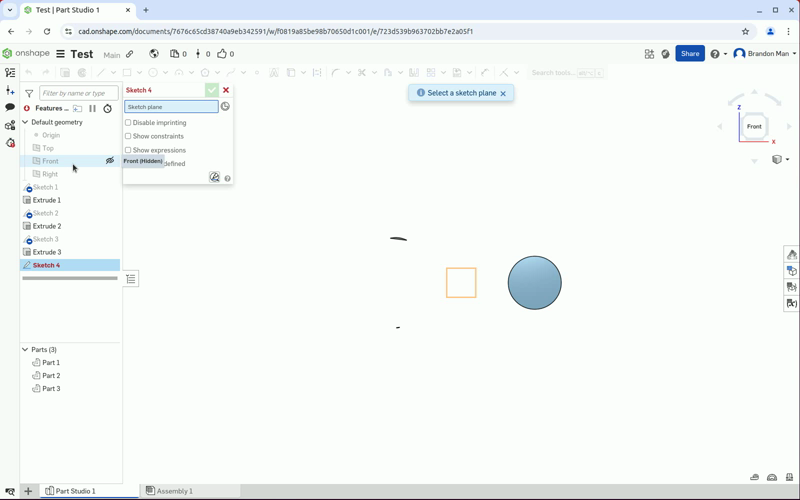
click(73, 163)
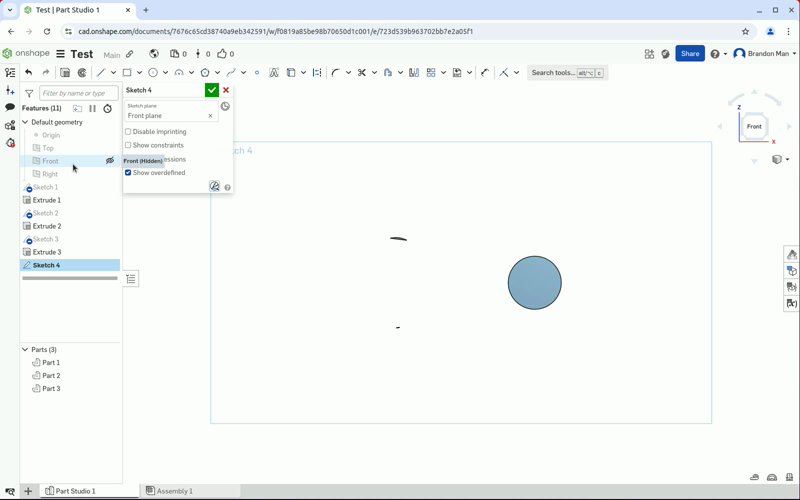
mouse_move(73, 352)
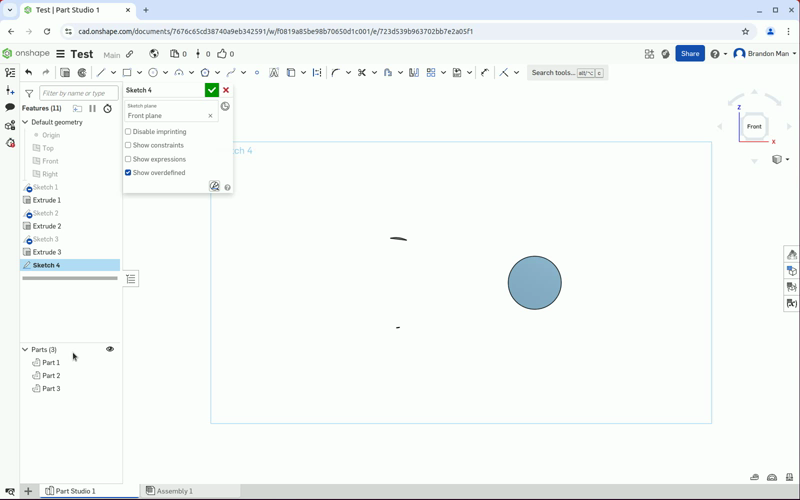
key(y)
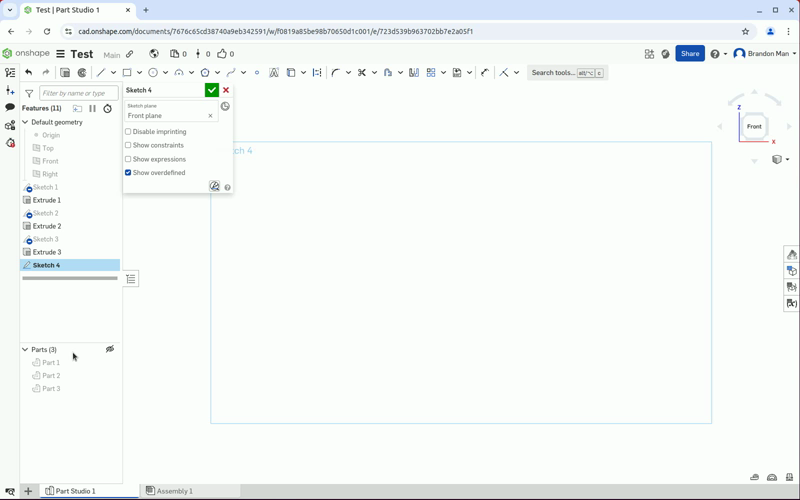
key(a)
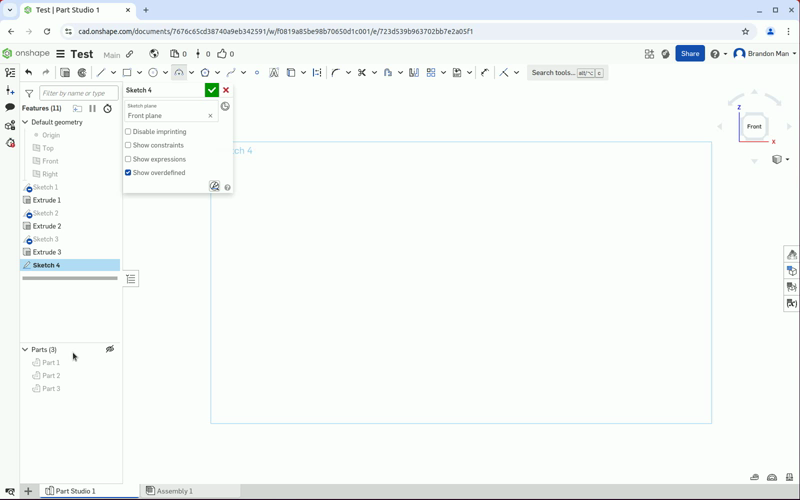
key_down(shift)
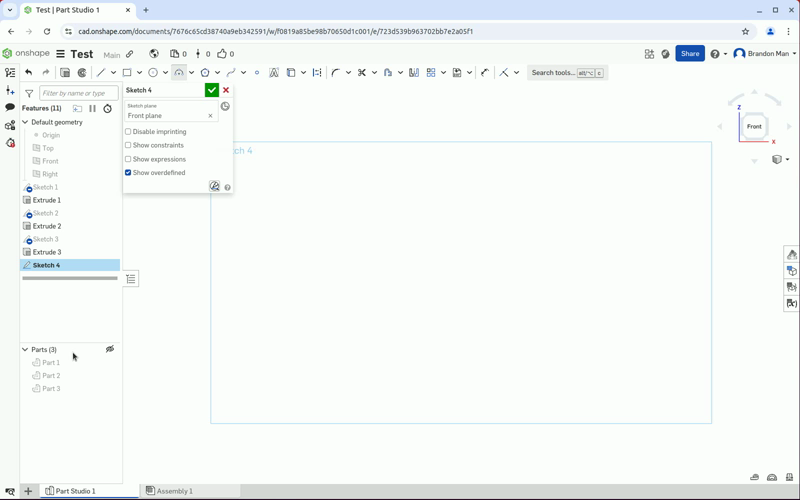
mouse_move(390, 238)
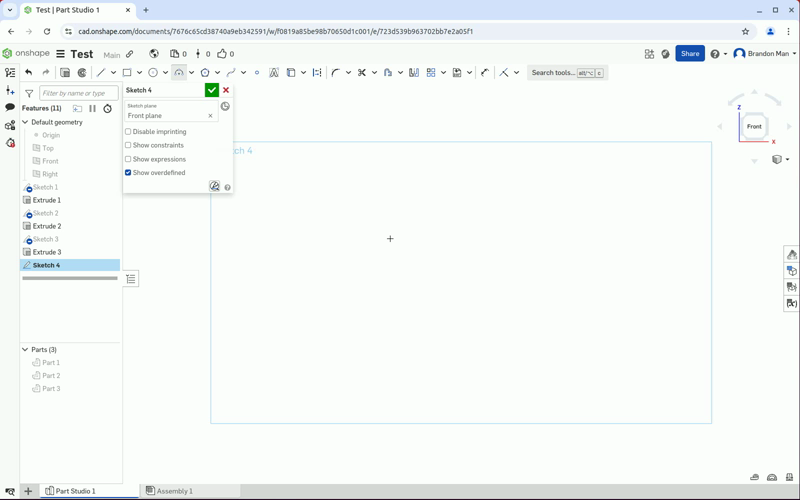
click(390, 238)
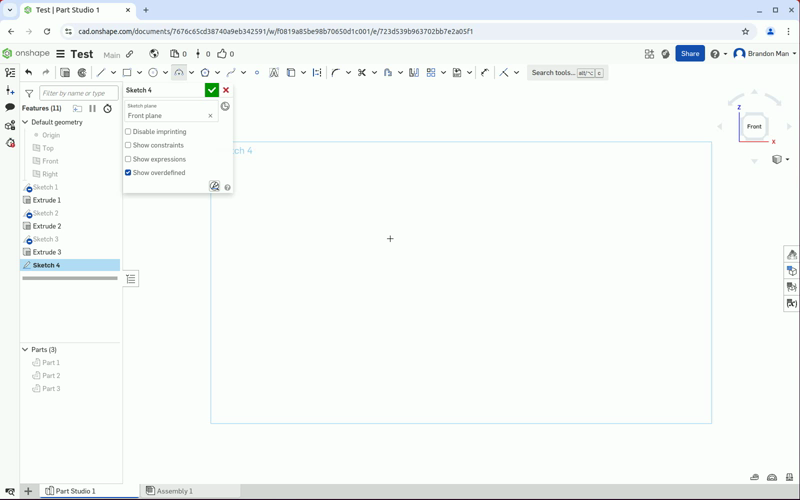
key_up(shift)
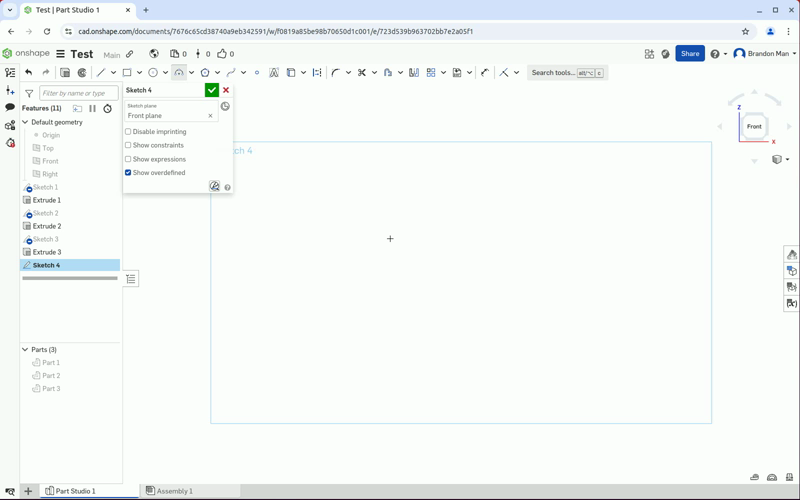
key_down(shift)
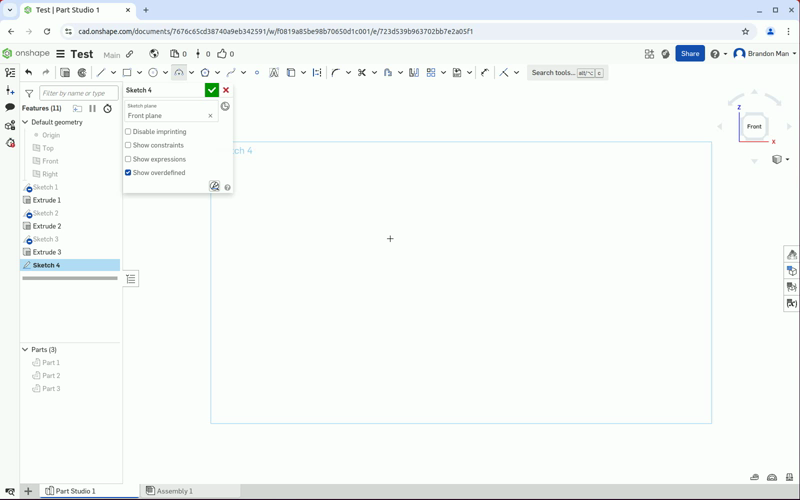
mouse_move(396, 326)
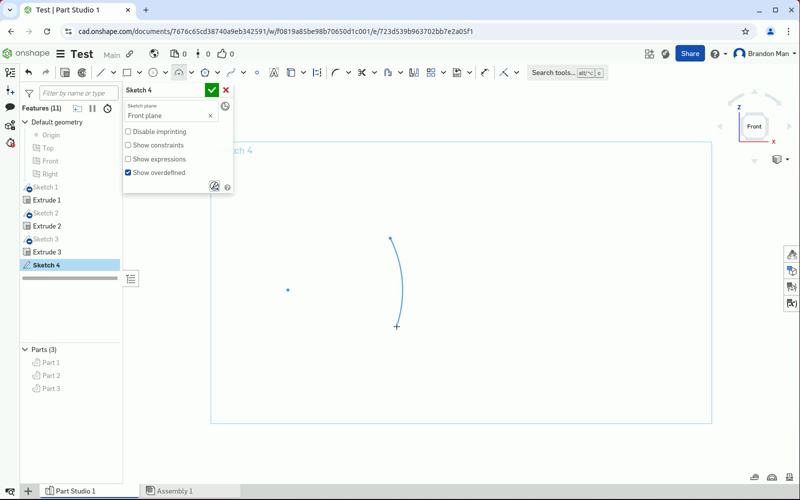
click(396, 326)
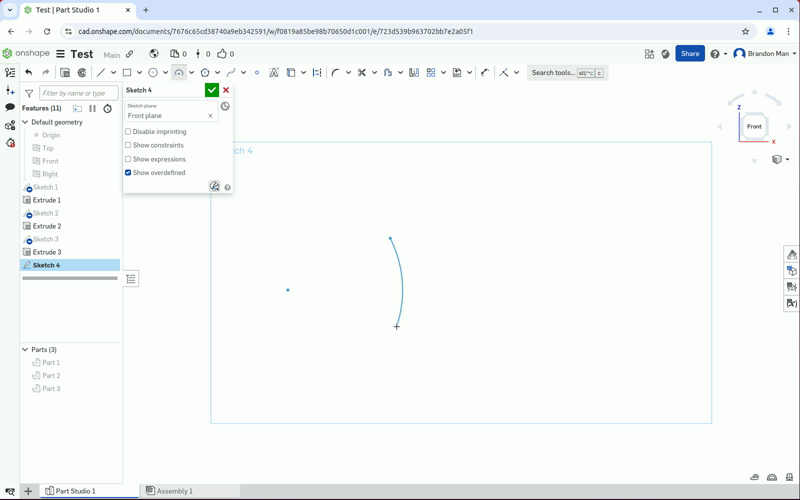
mouse_move(348, 285)
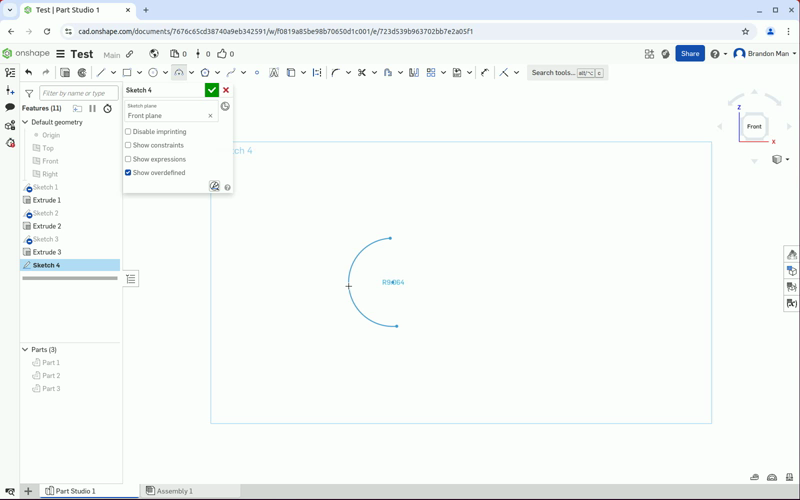
click(348, 285)
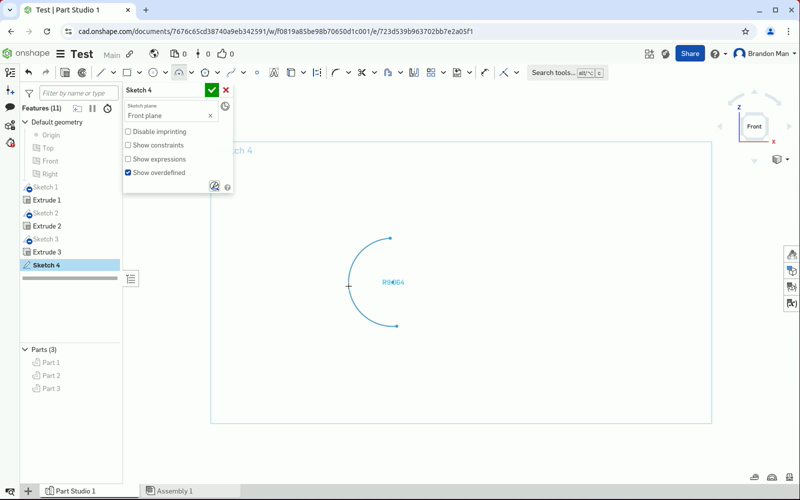
key_up(shift)
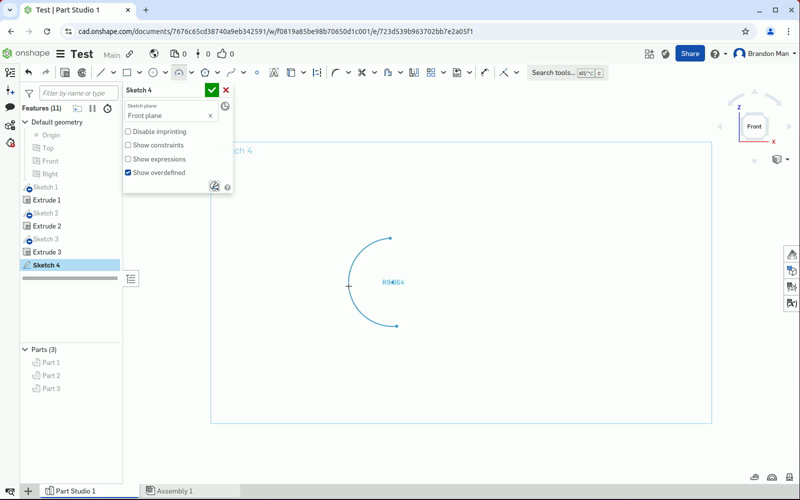
key(esc)
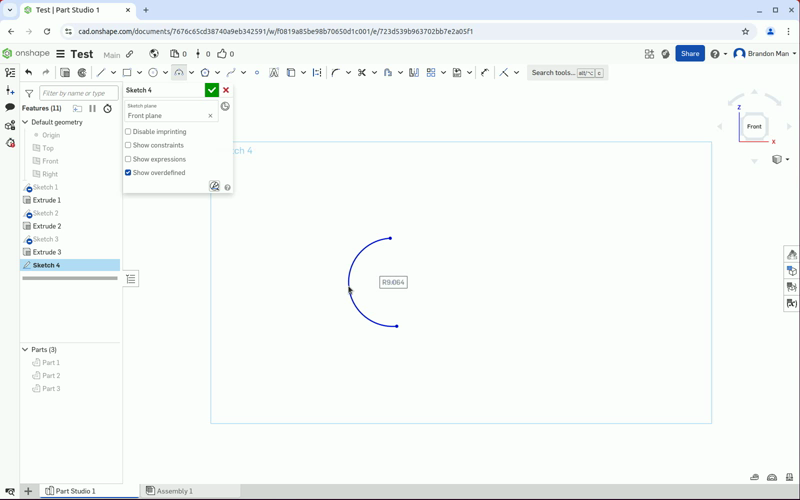
key(l)
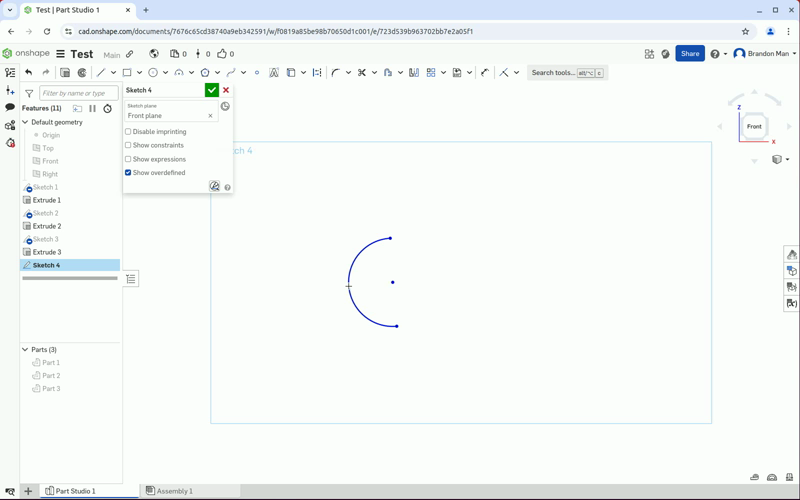
mouse_move(396, 326)
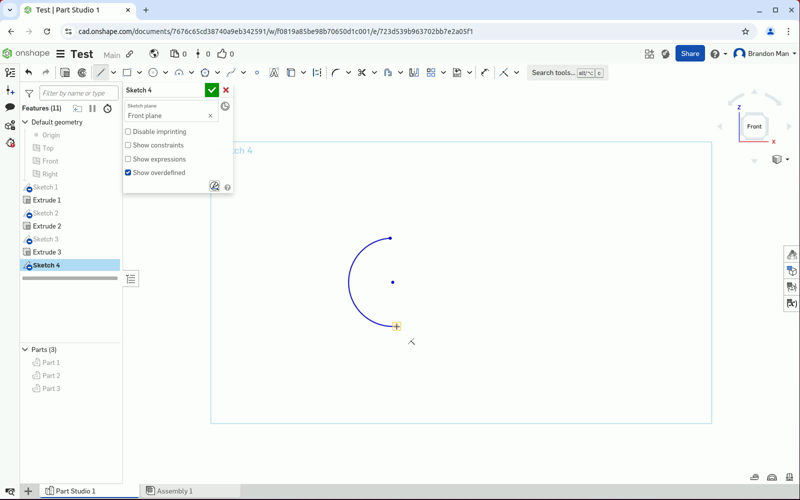
click(396, 326)
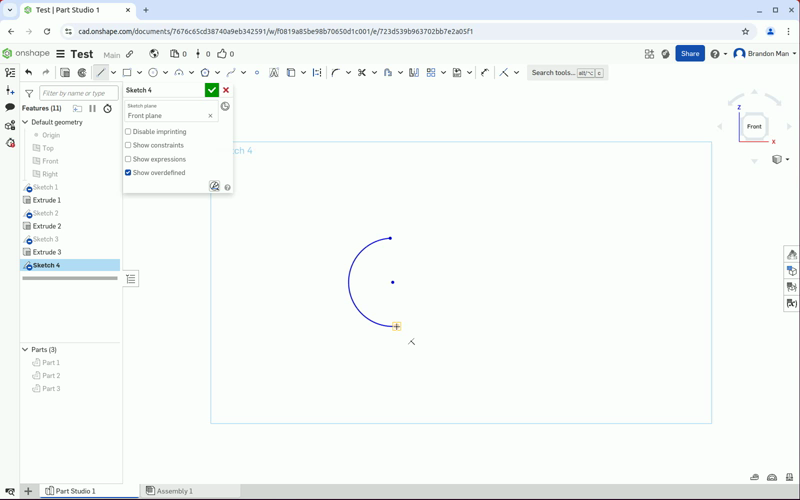
key_down(shift)
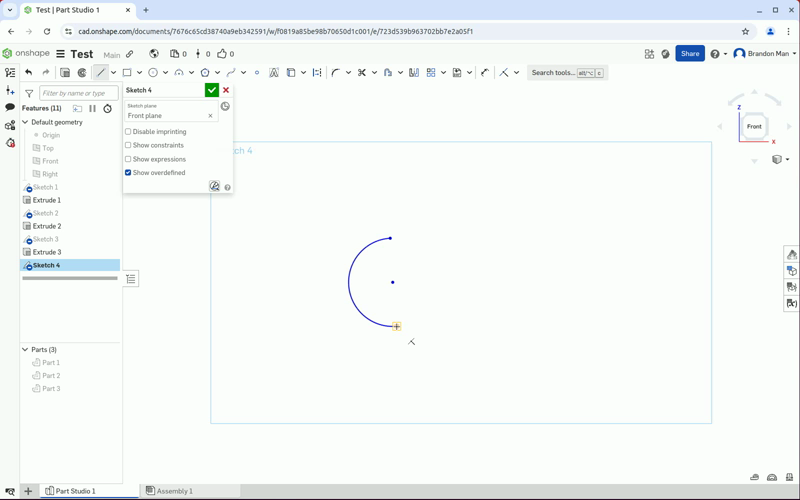
mouse_move(426, 326)
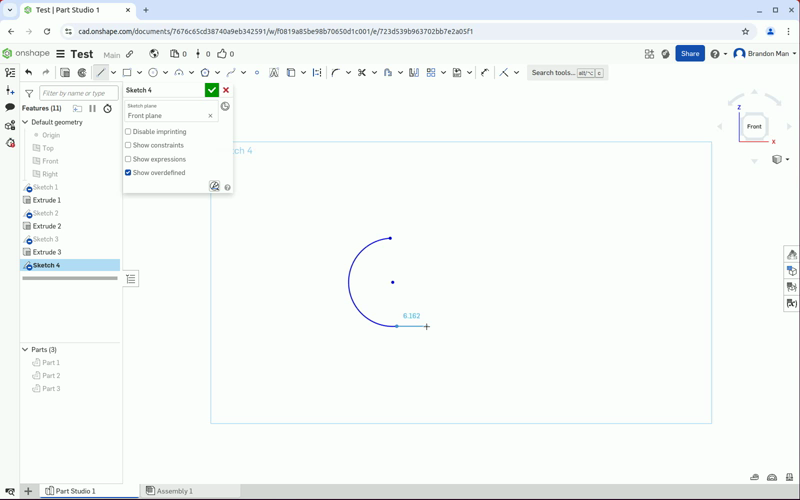
mouse_move(399, 325)
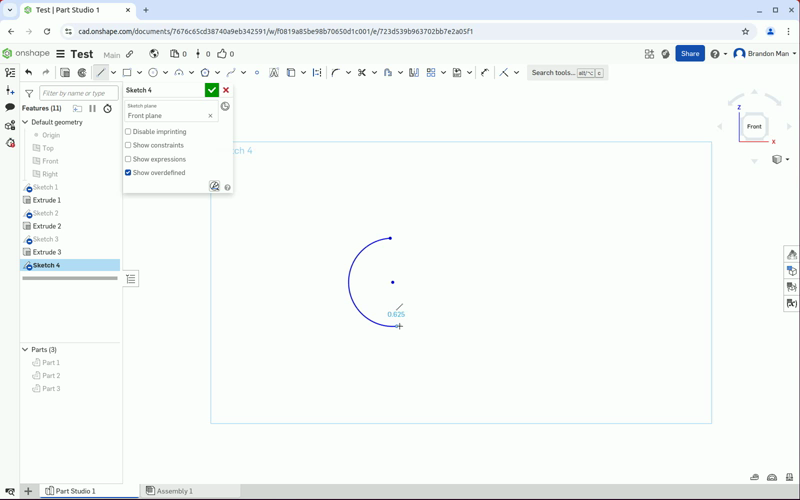
scroll(6)
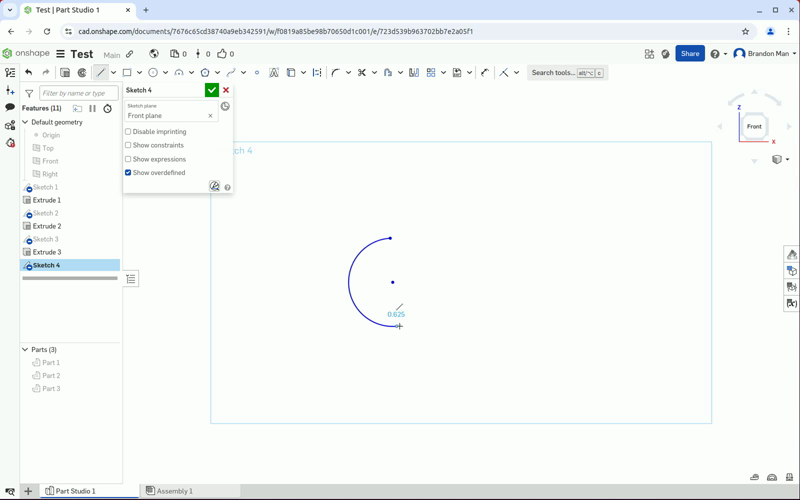
scroll(6)
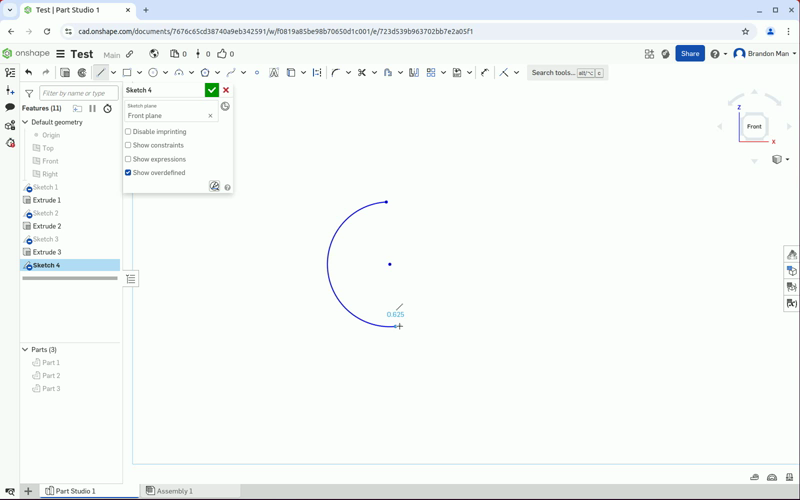
scroll(6)
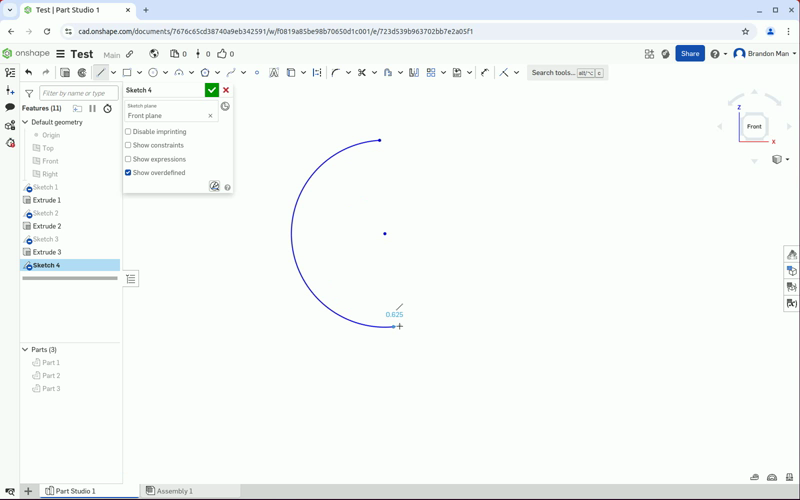
scroll(6)
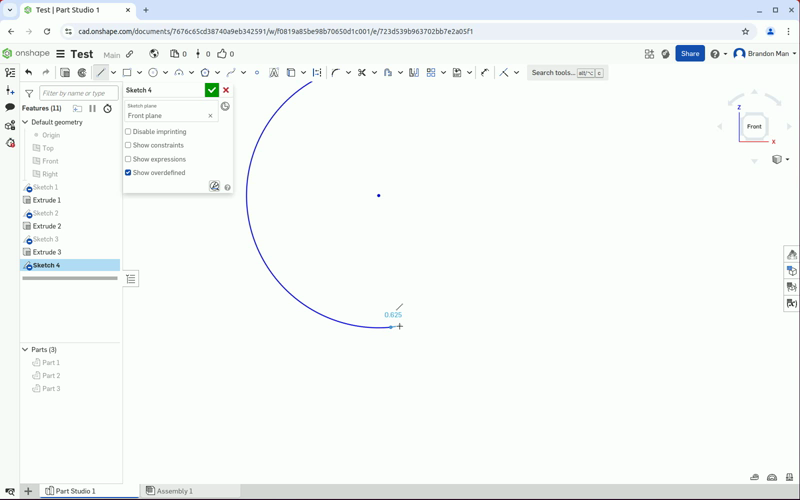
scroll(6)
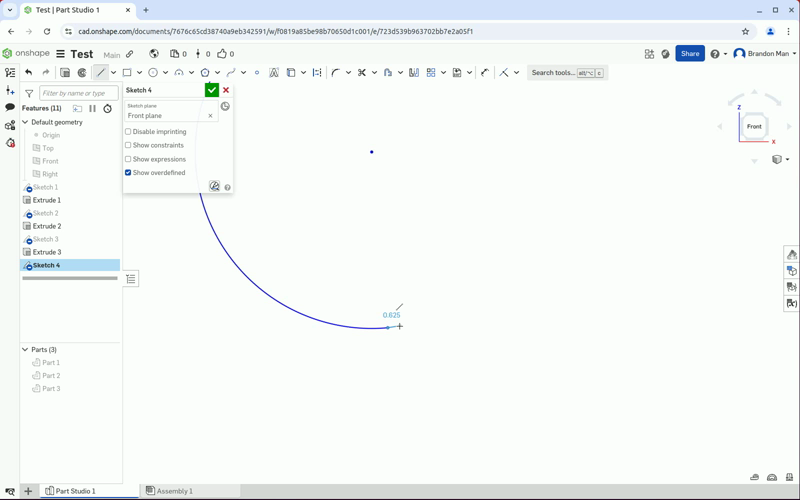
scroll(6)
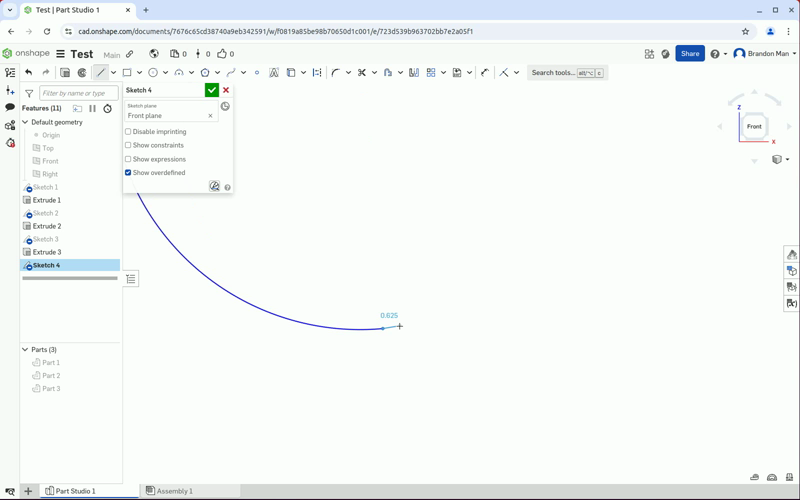
scroll(6)
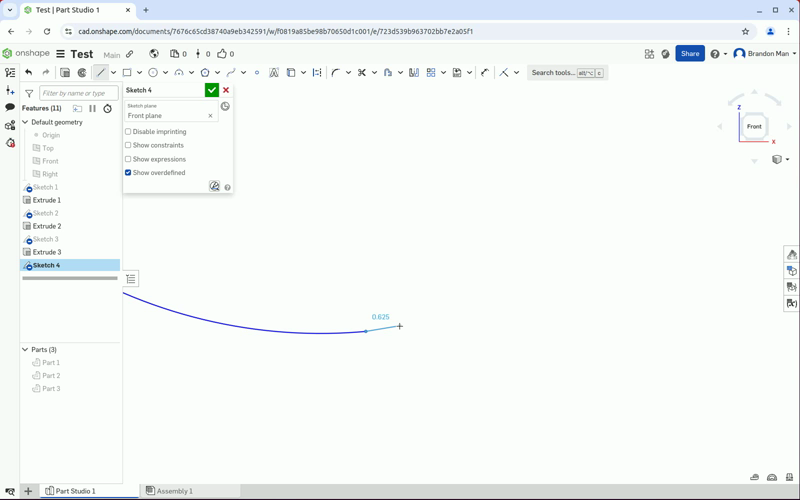
click(399, 325)
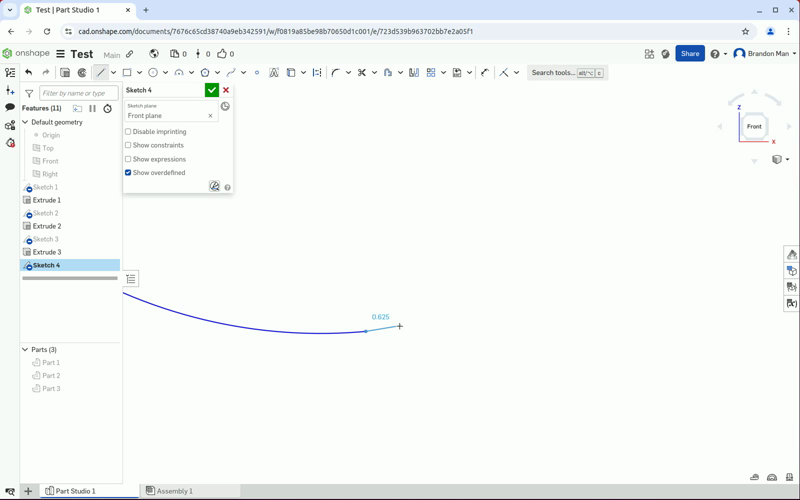
scroll(-6)
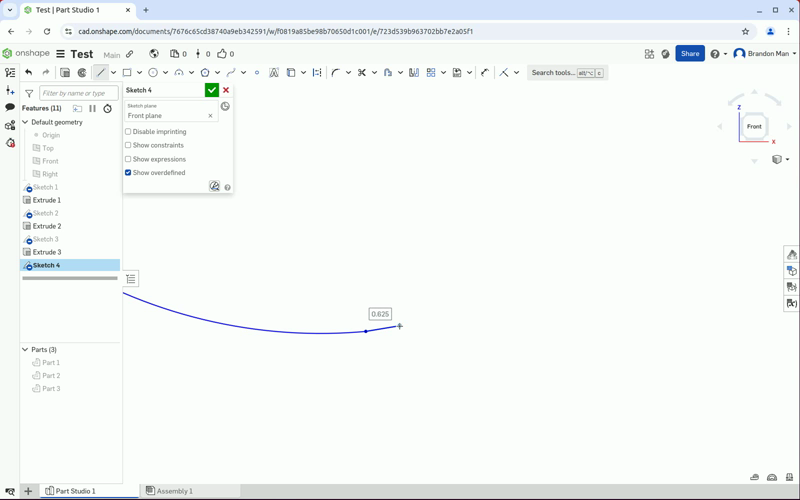
scroll(-6)
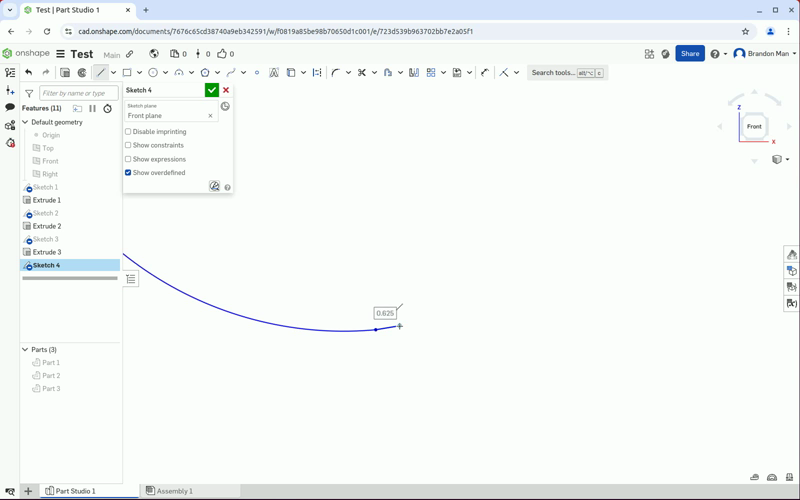
scroll(-6)
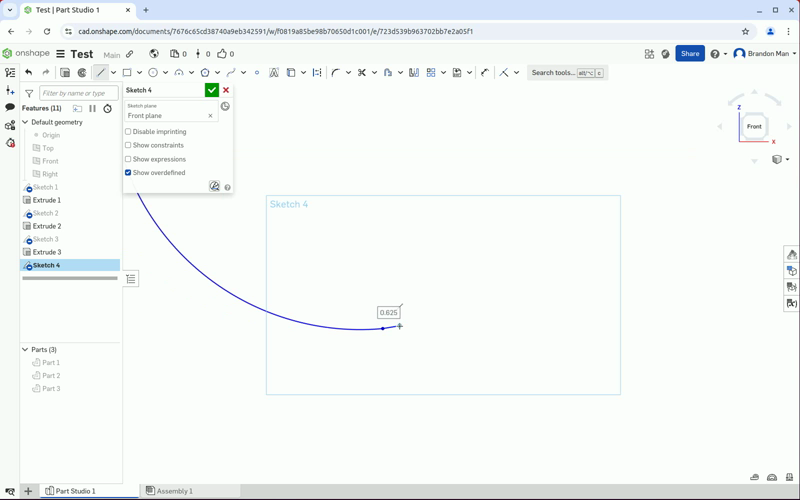
scroll(-6)
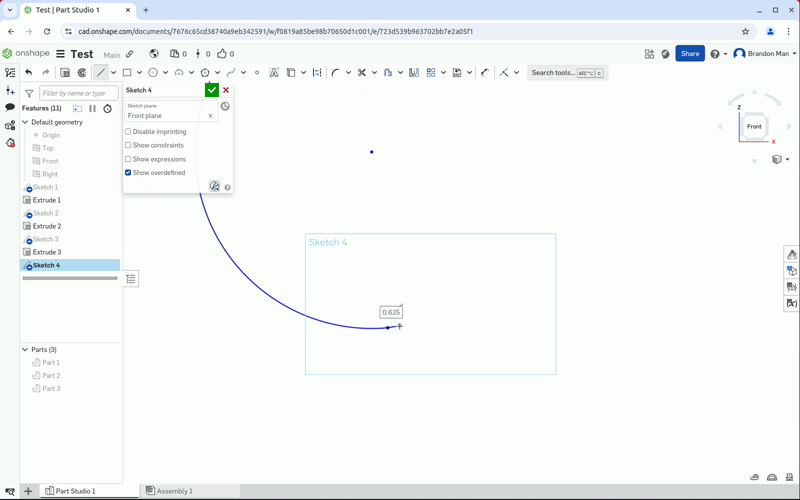
scroll(-6)
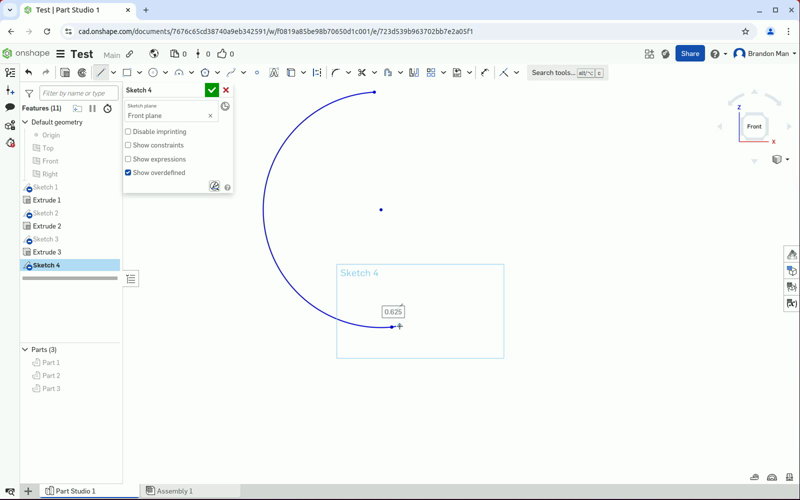
scroll(-6)
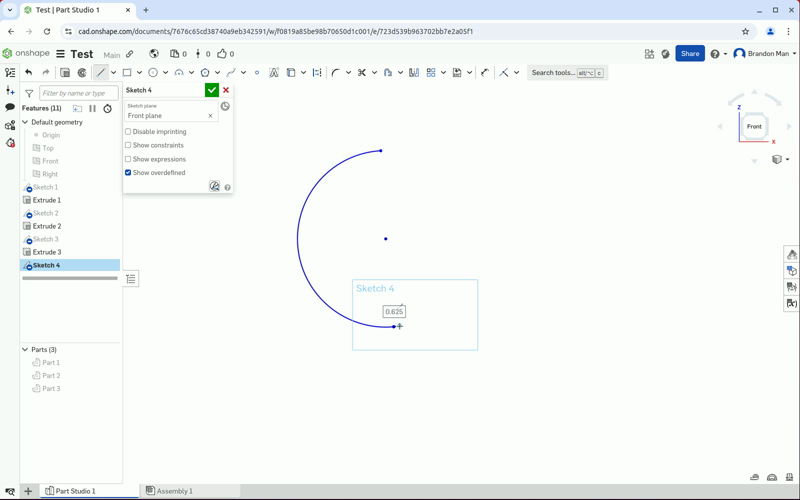
scroll(-6)
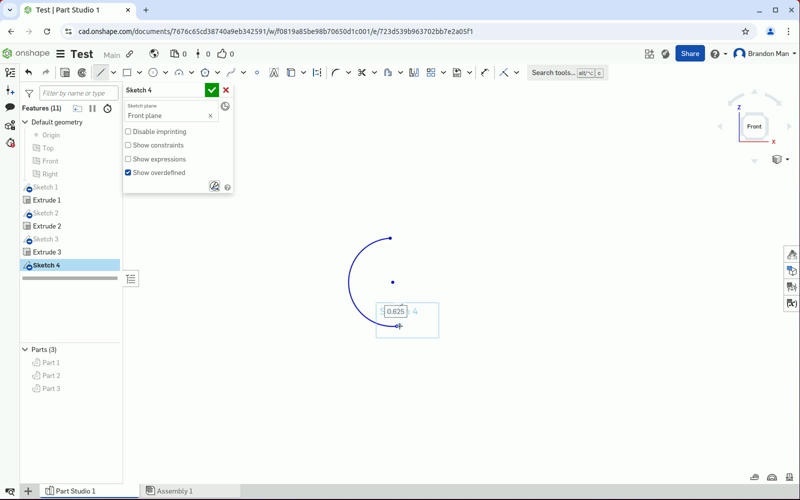
key_up(shift)
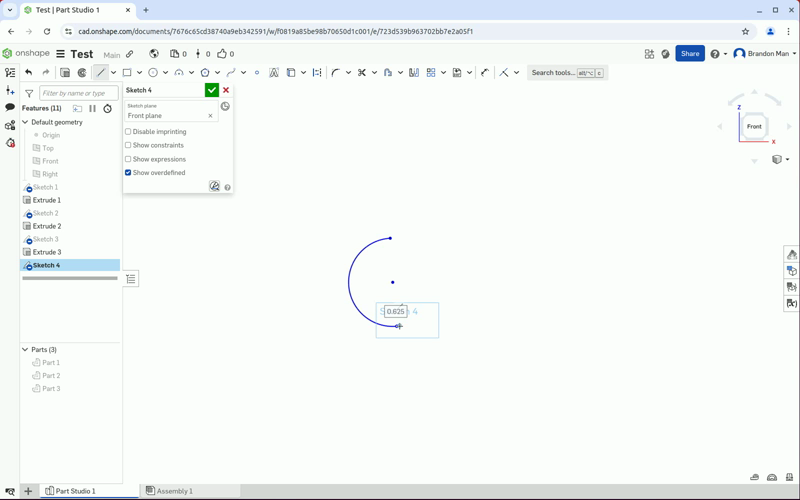
key(esc)
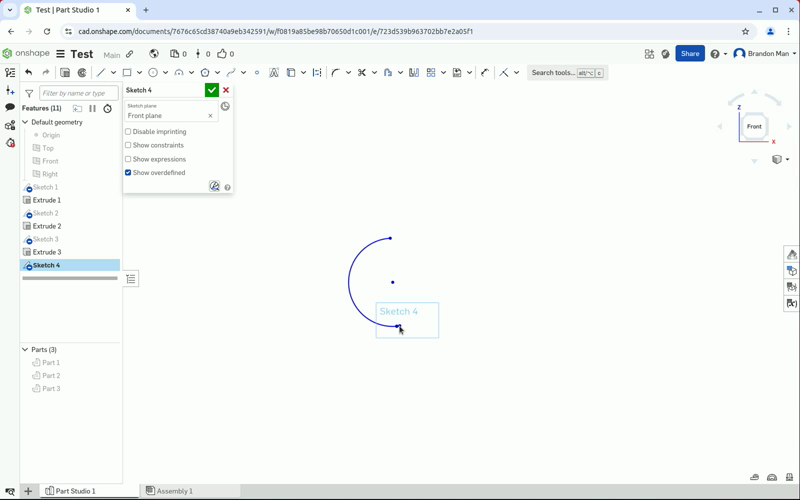
key(a)
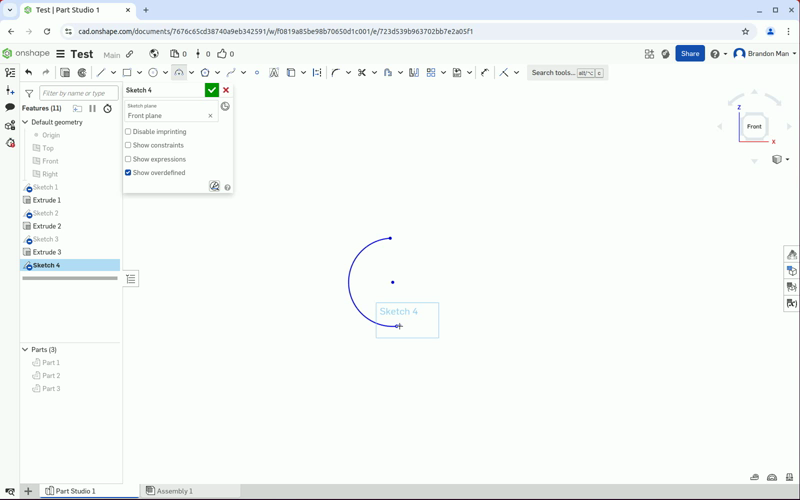
mouse_move(399, 325)
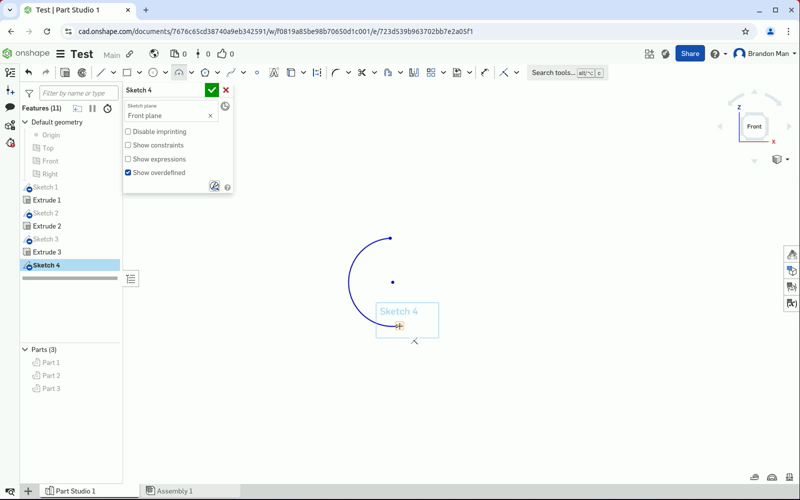
scroll(6)
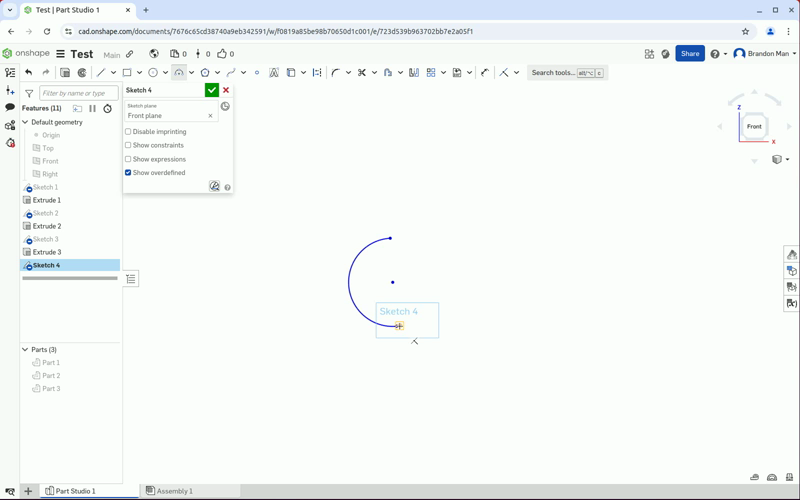
scroll(6)
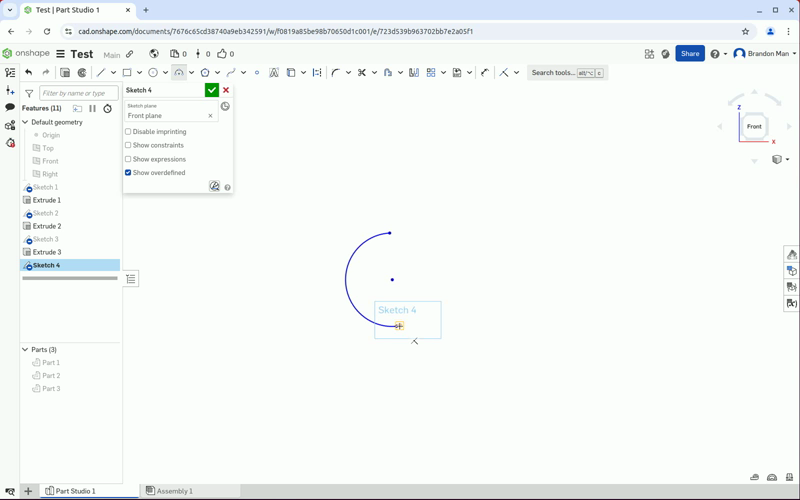
scroll(6)
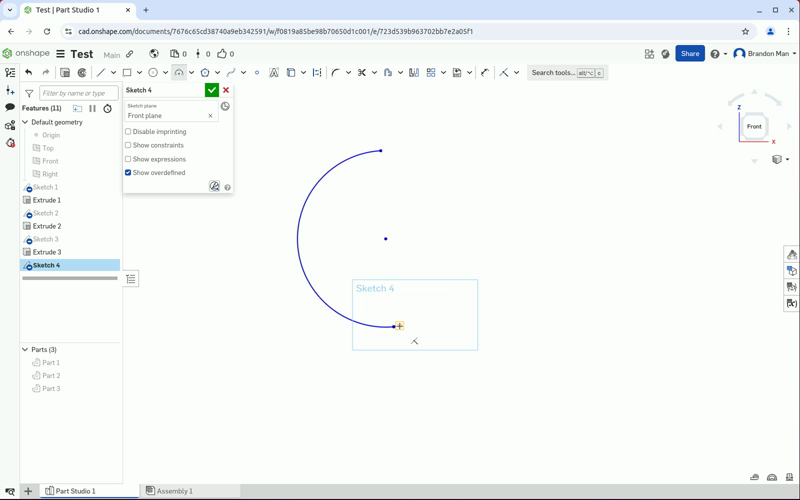
scroll(6)
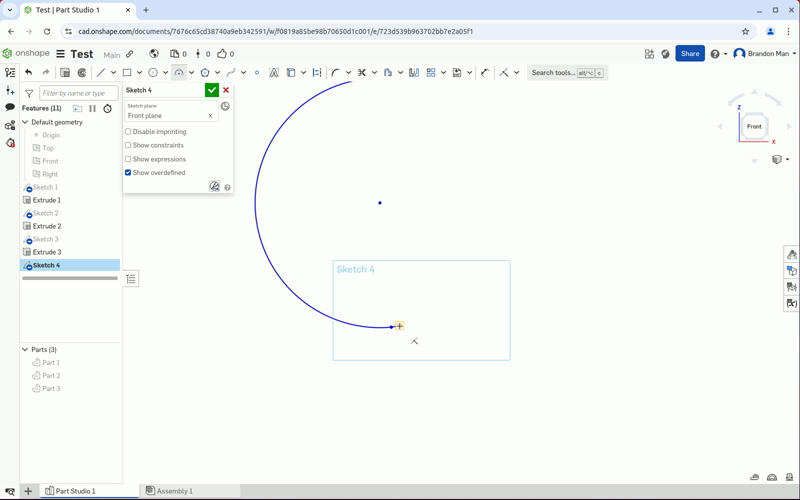
scroll(6)
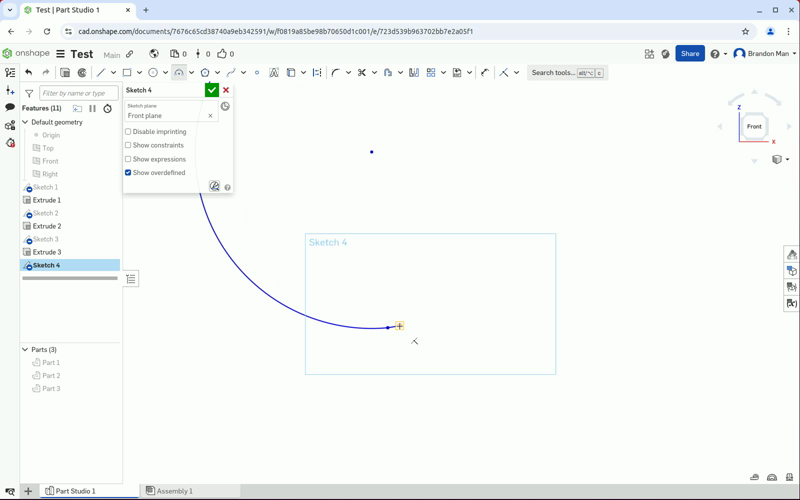
scroll(6)
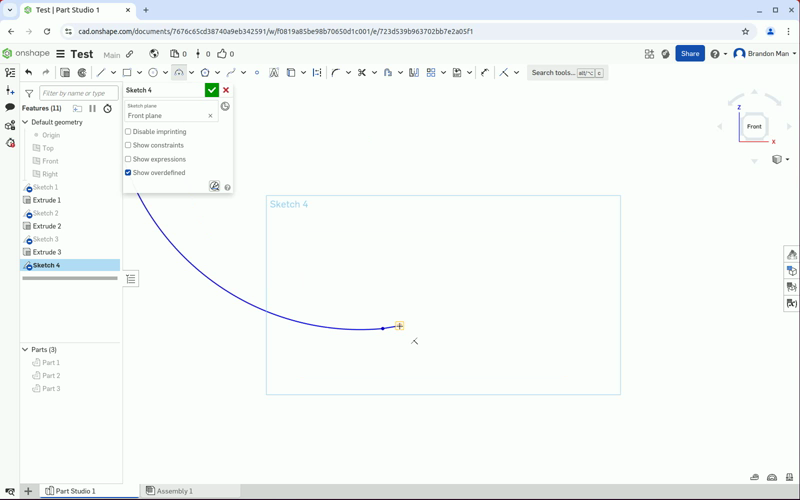
scroll(6)
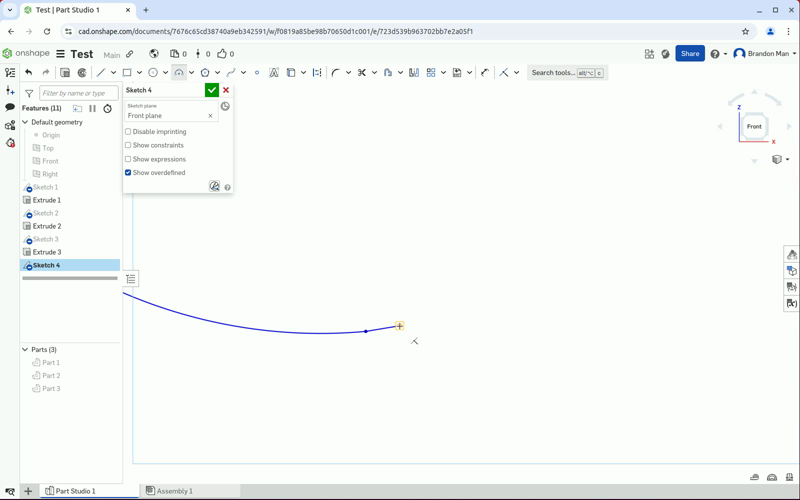
click(399, 325)
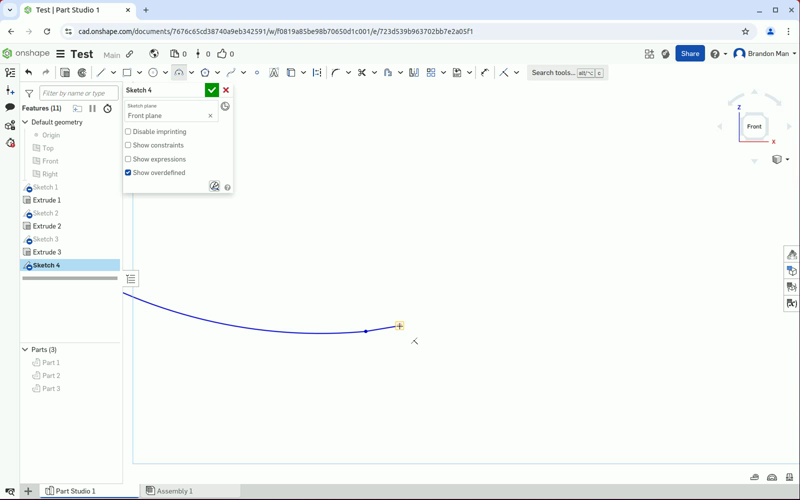
scroll(-6)
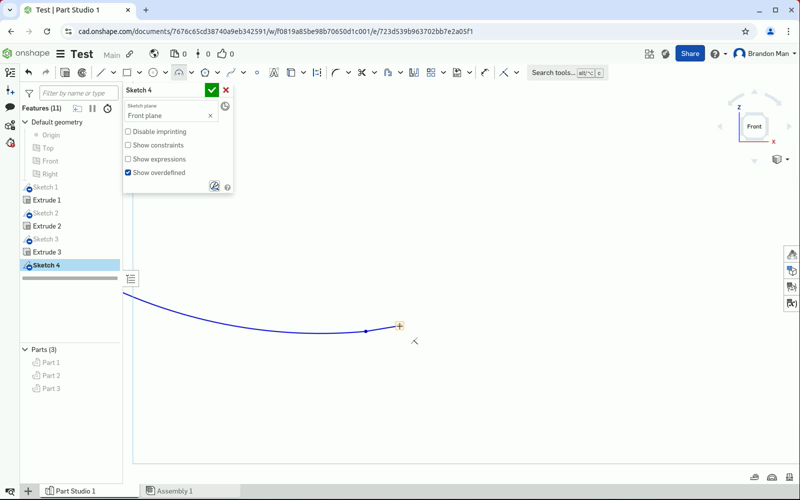
scroll(-6)
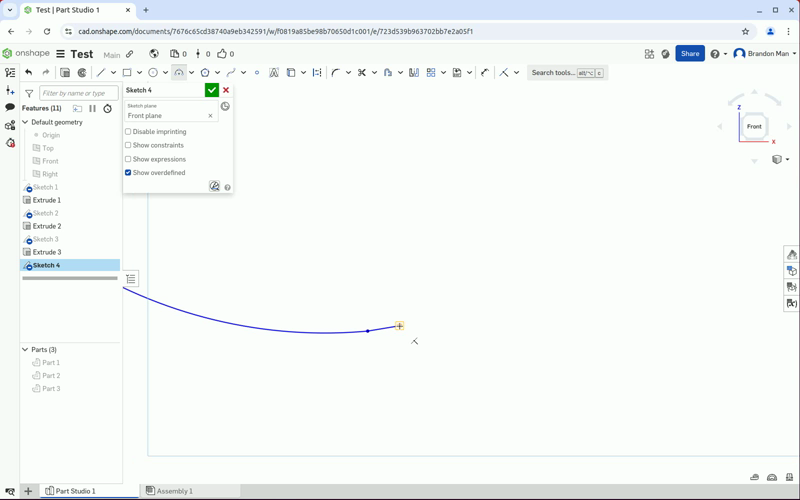
scroll(-6)
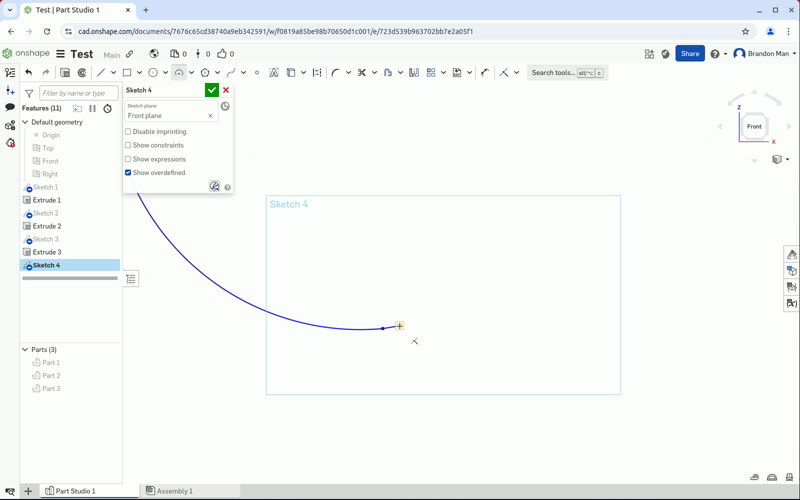
scroll(-6)
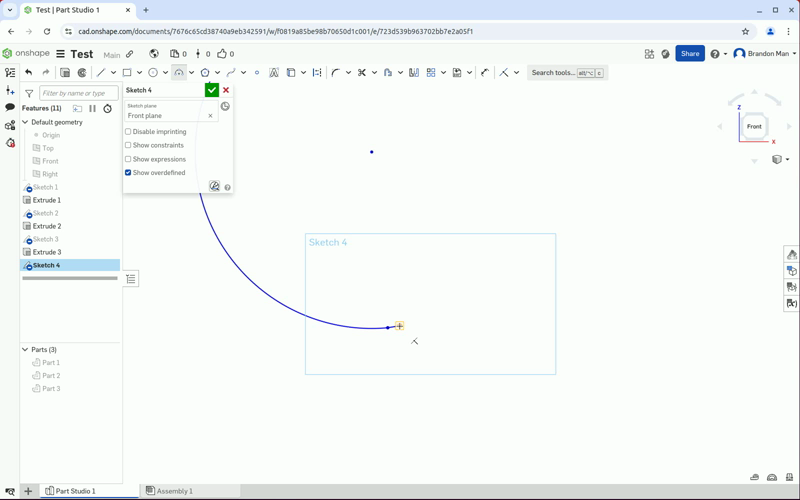
scroll(-6)
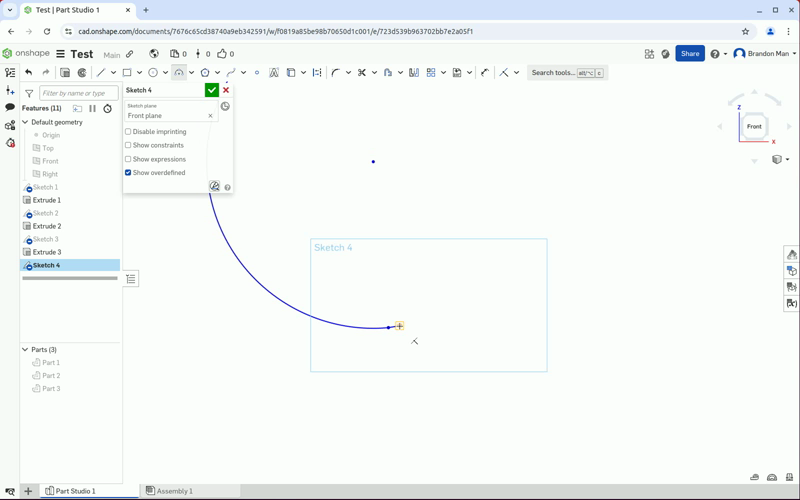
scroll(-6)
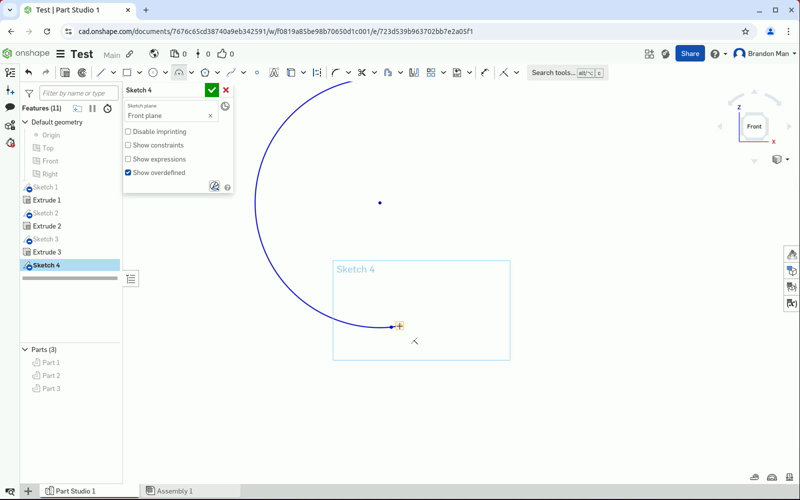
scroll(-6)
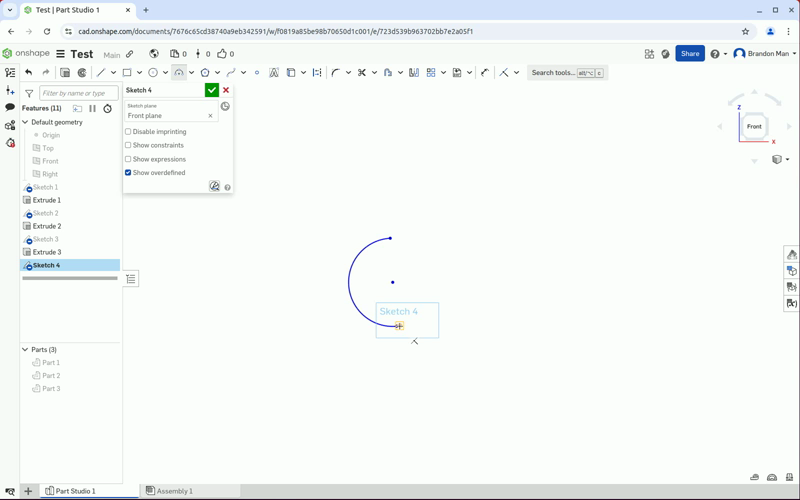
key_down(shift)
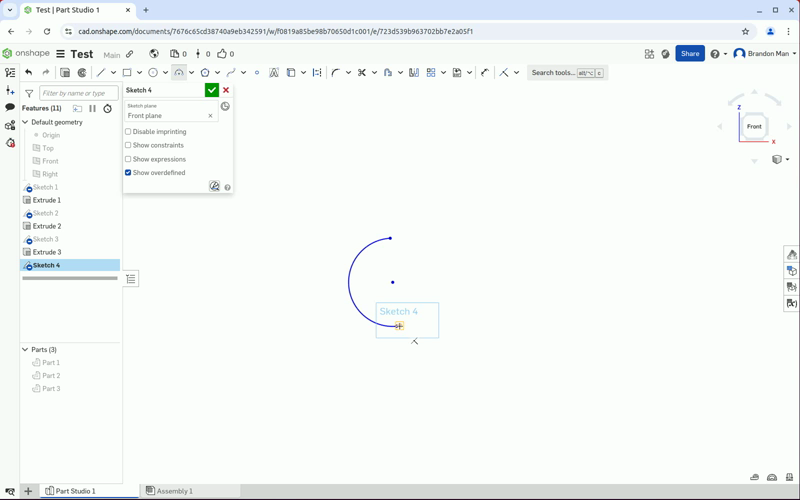
mouse_move(405, 240)
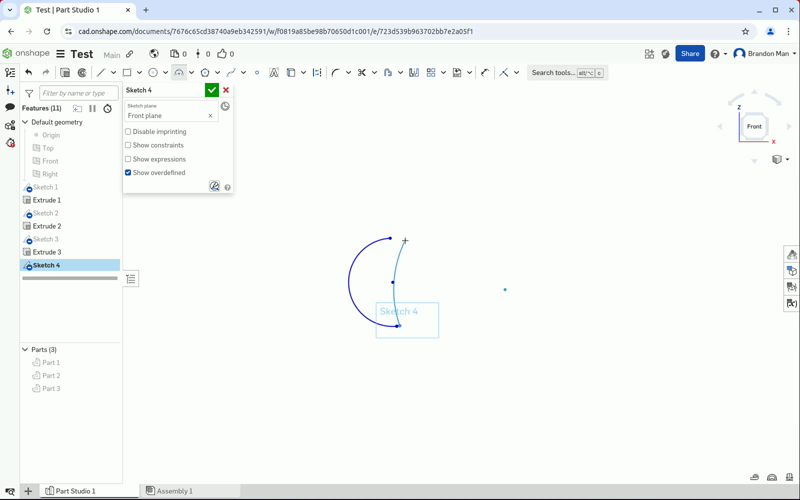
click(405, 240)
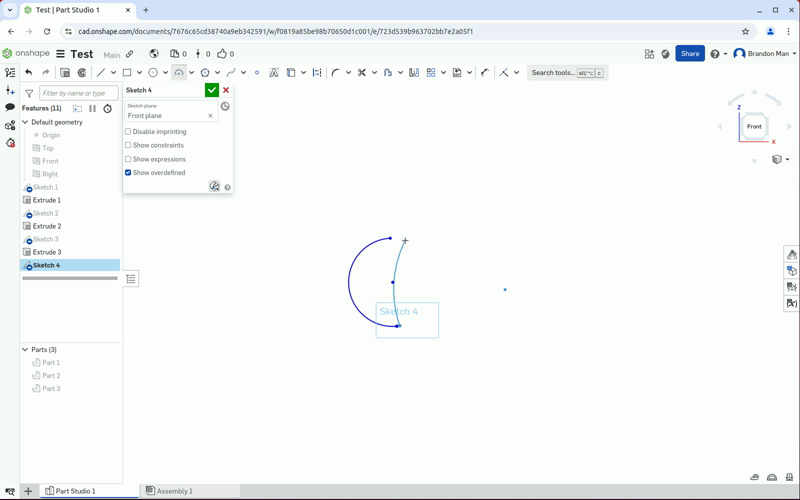
mouse_move(436, 285)
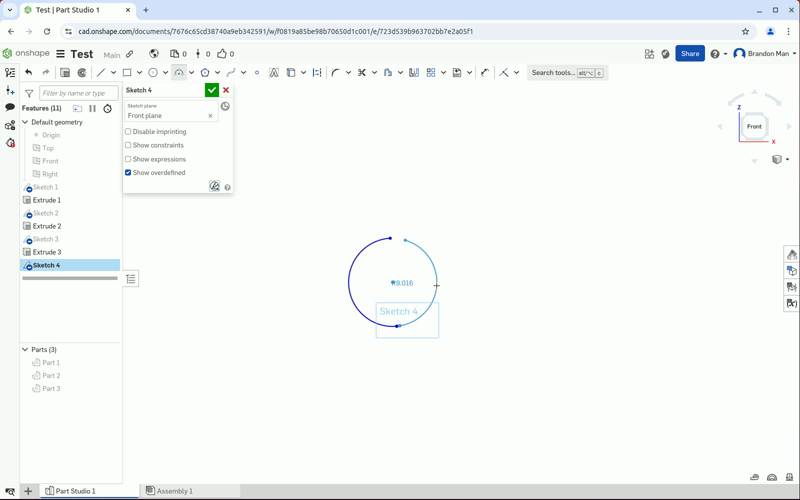
click(436, 285)
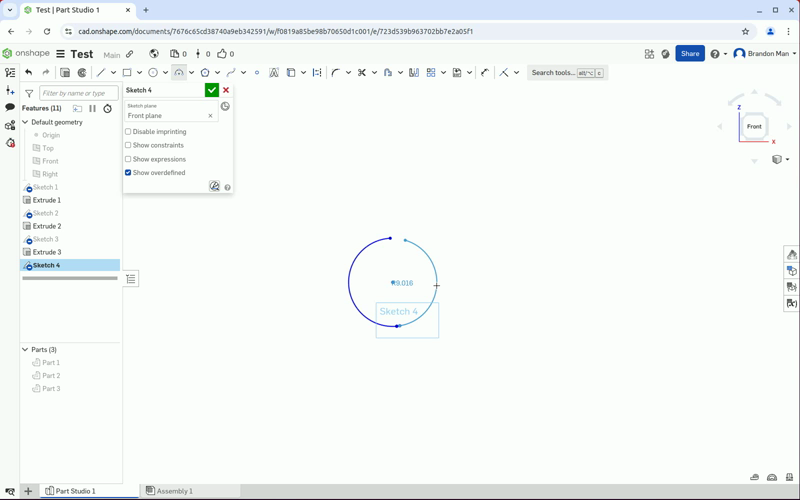
key_up(shift)
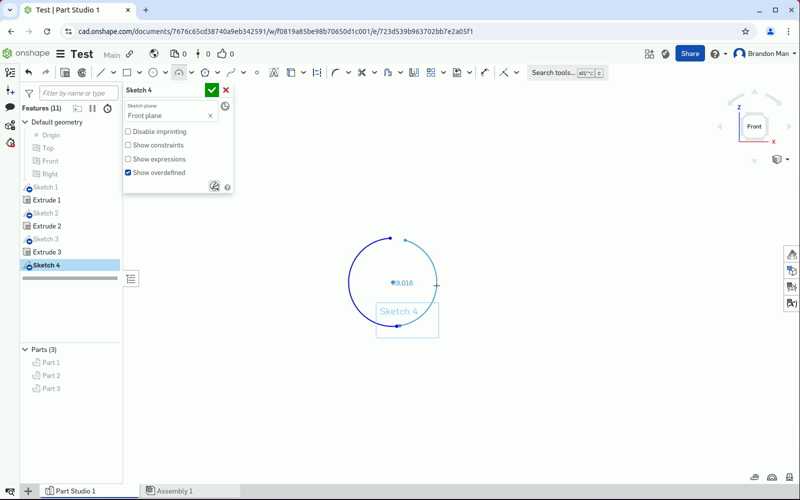
key(esc)
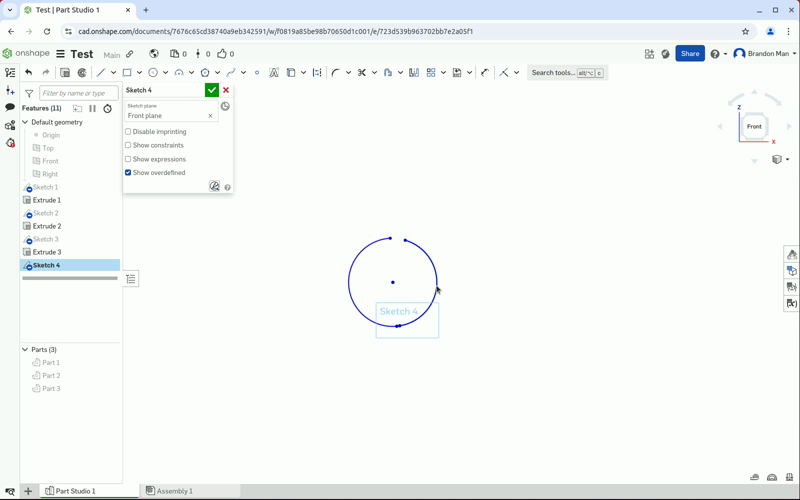
key(l)
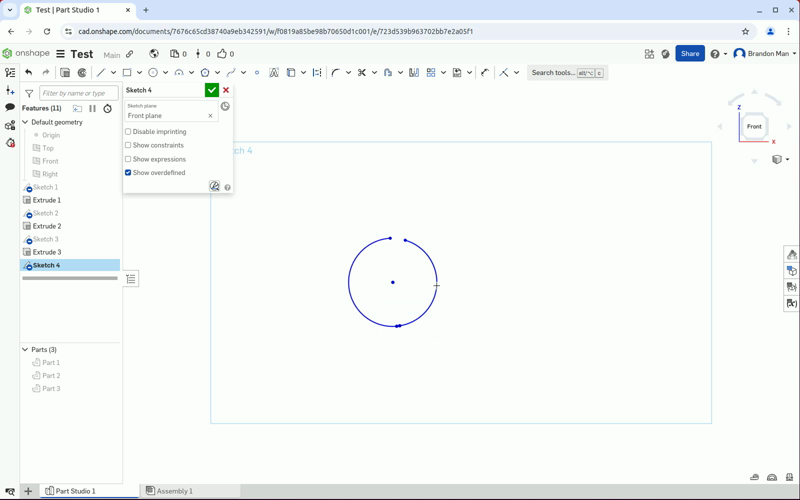
mouse_move(405, 240)
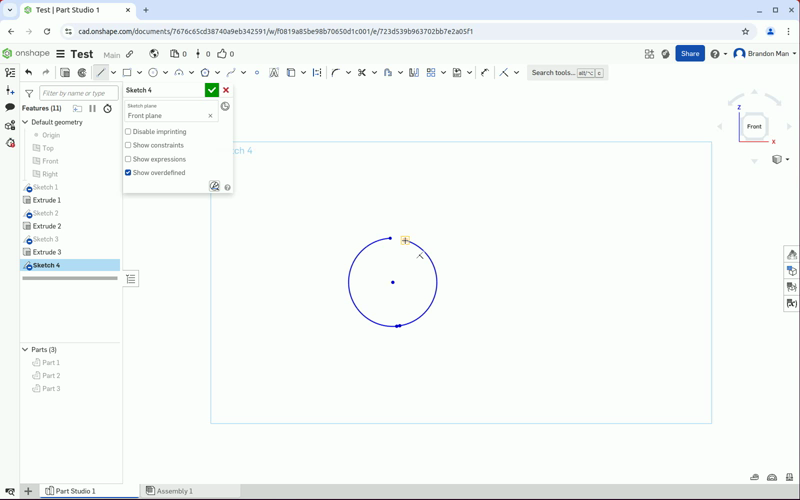
click(405, 240)
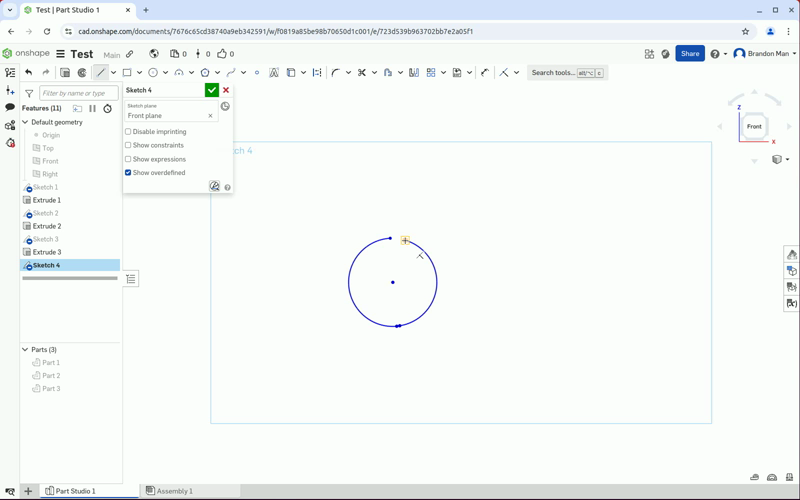
mouse_move(435, 240)
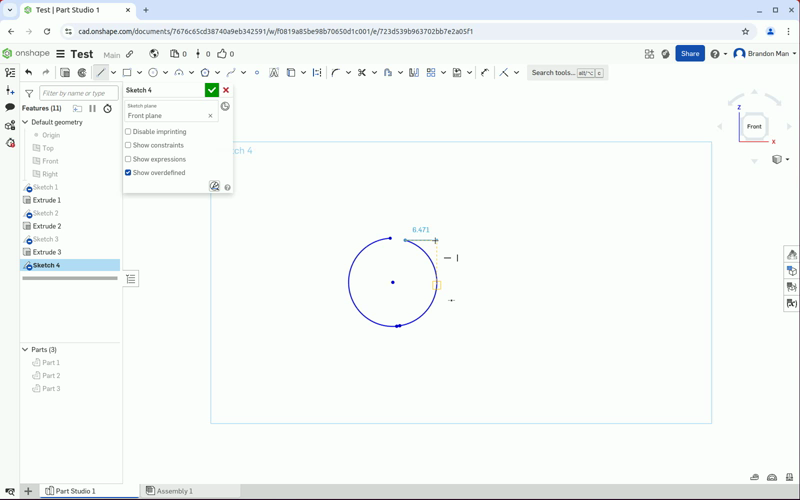
key_down(shift)
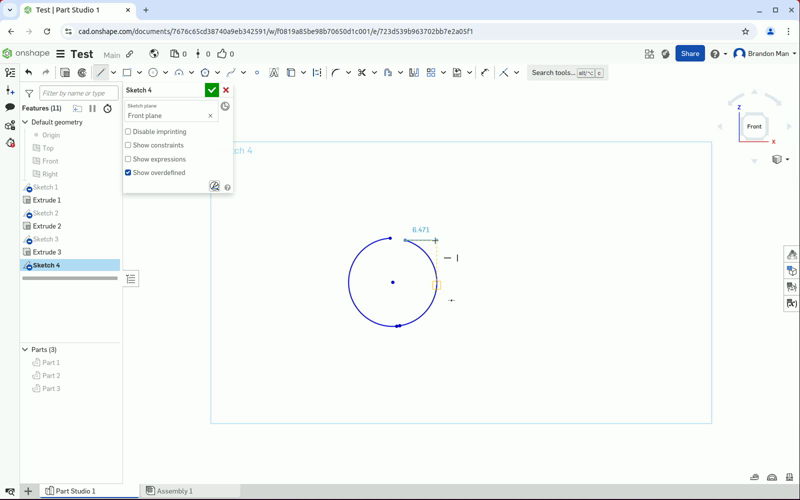
mouse_move(390, 238)
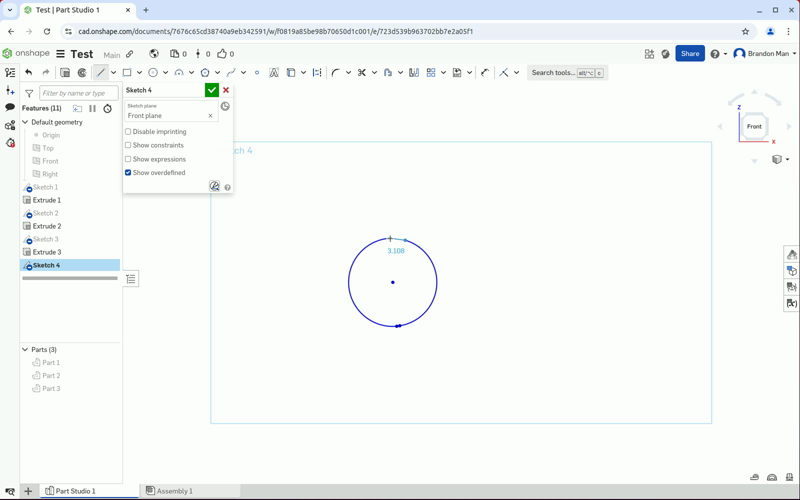
key_up(shift)
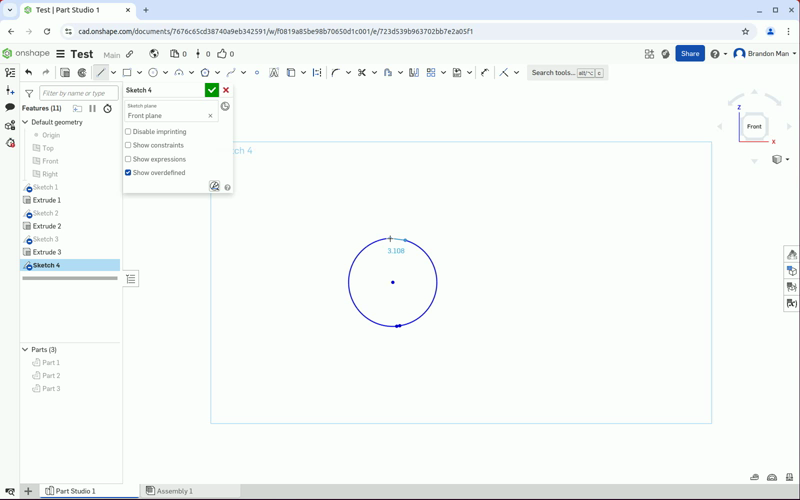
click(390, 238)
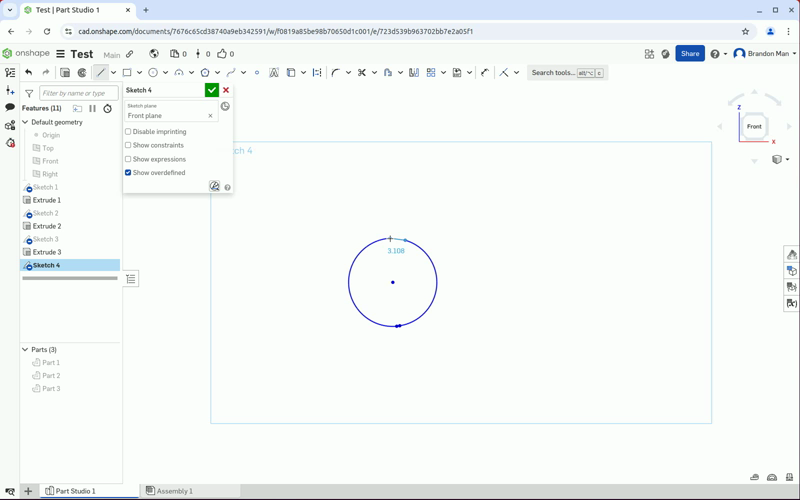
key(esc)
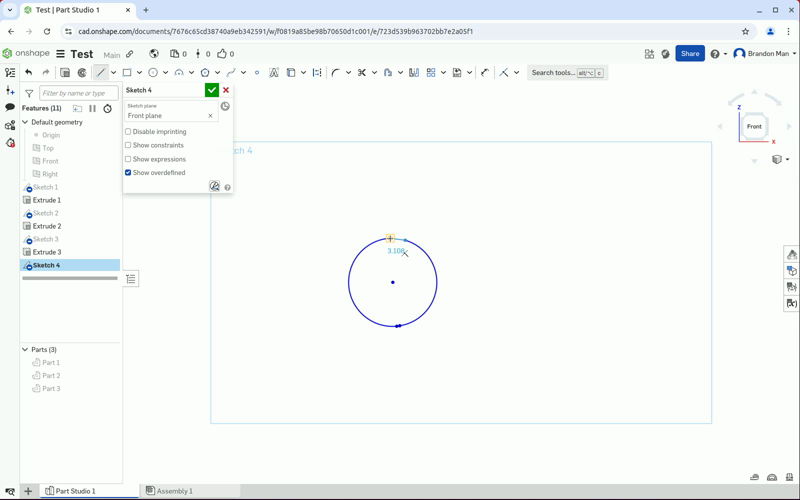
mouse_move(356, 279)
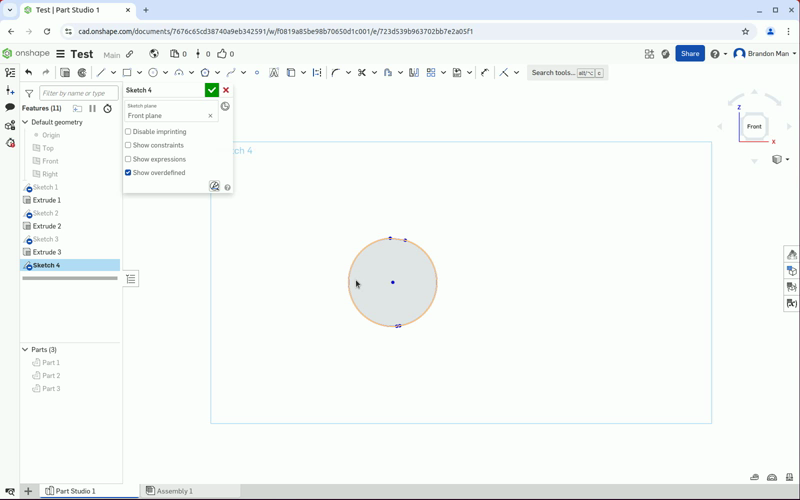
click(356, 279)
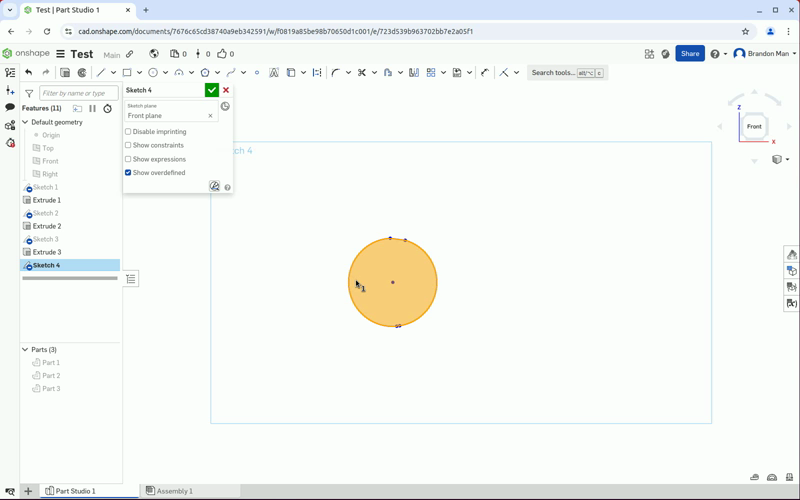
mouse_move(73, 352)
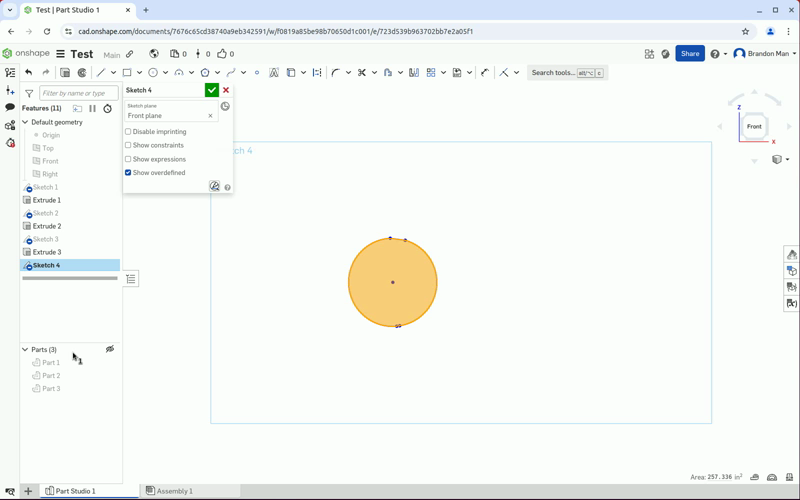
key(shift+y)
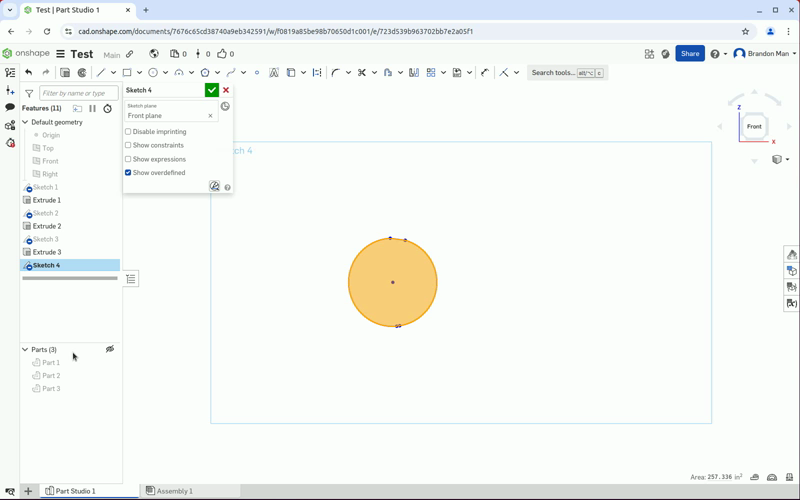
key(shift+e)
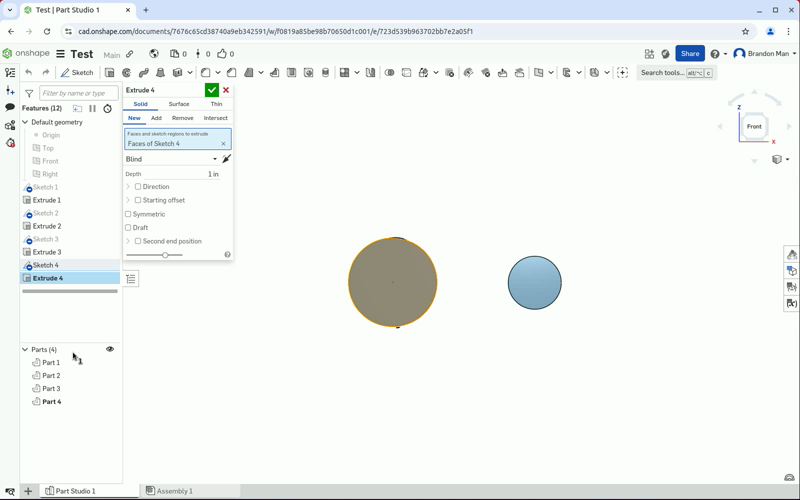
mouse_move(143, 106)
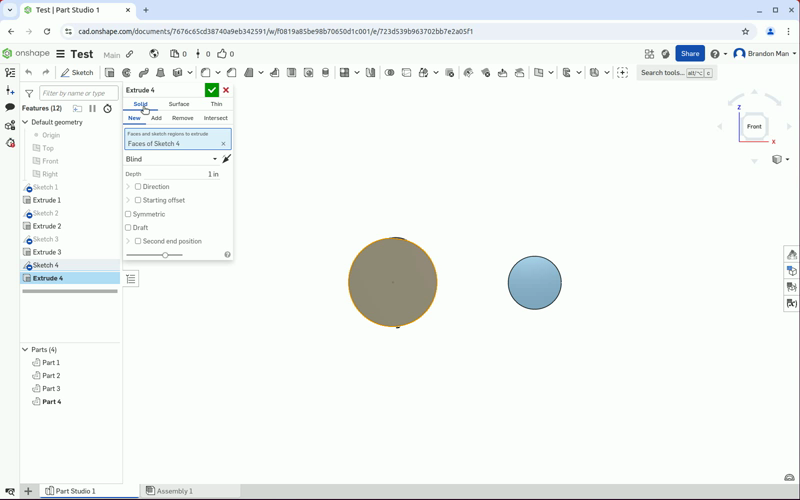
click(143, 106)
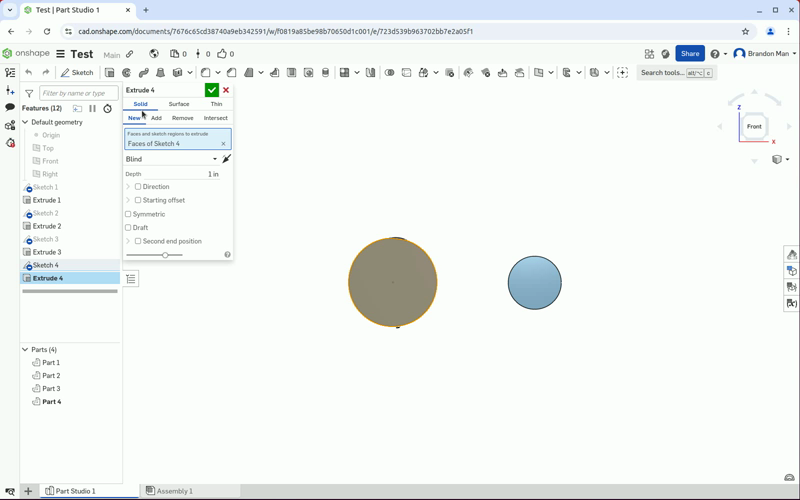
mouse_move(137, 120)
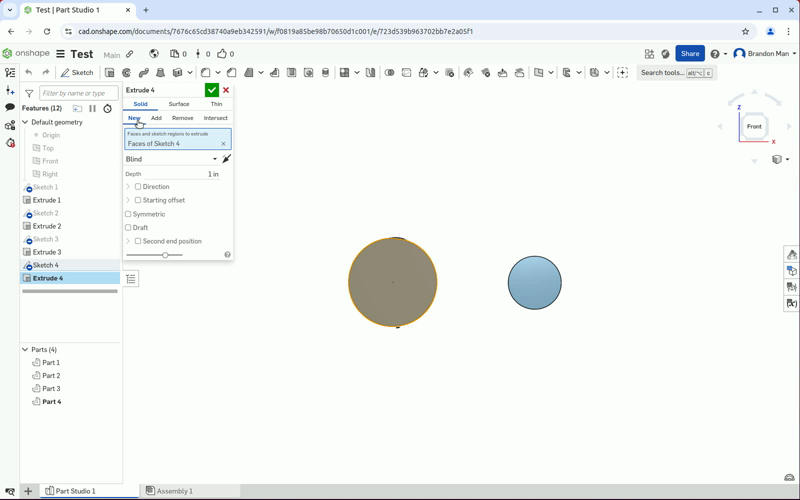
click(137, 120)
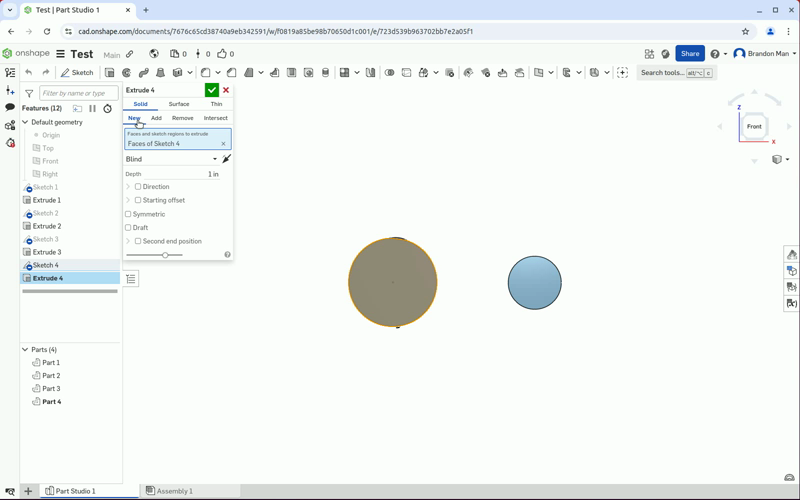
key(tab, 4)
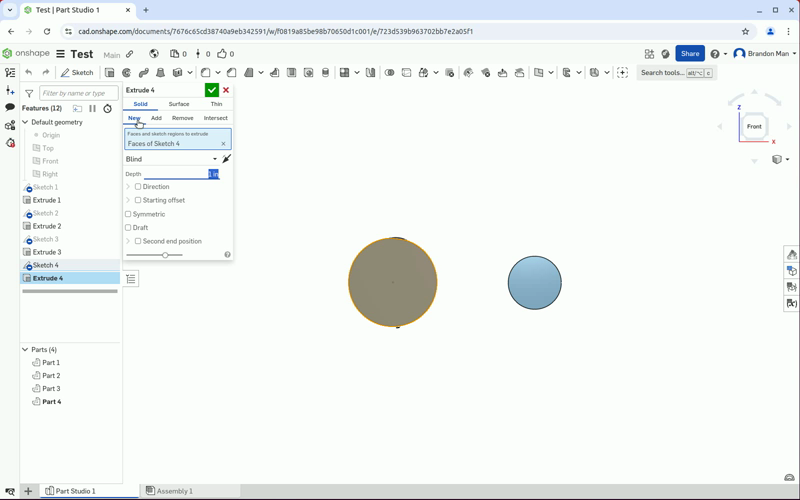
text(6.499)
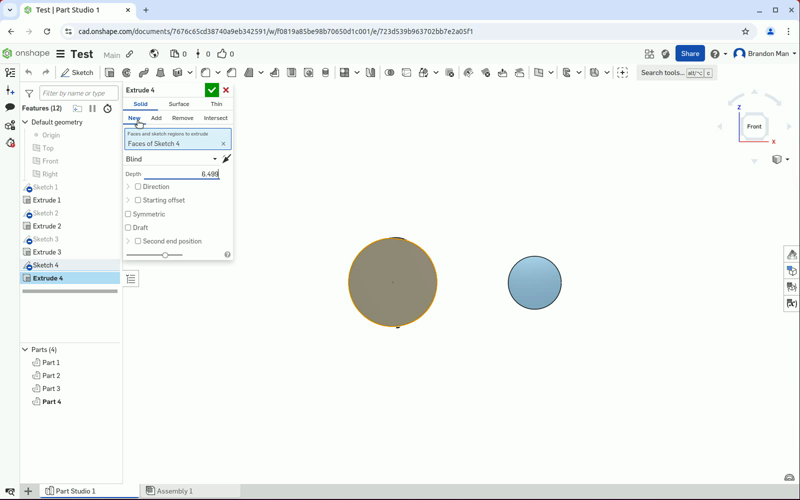
key(enter)
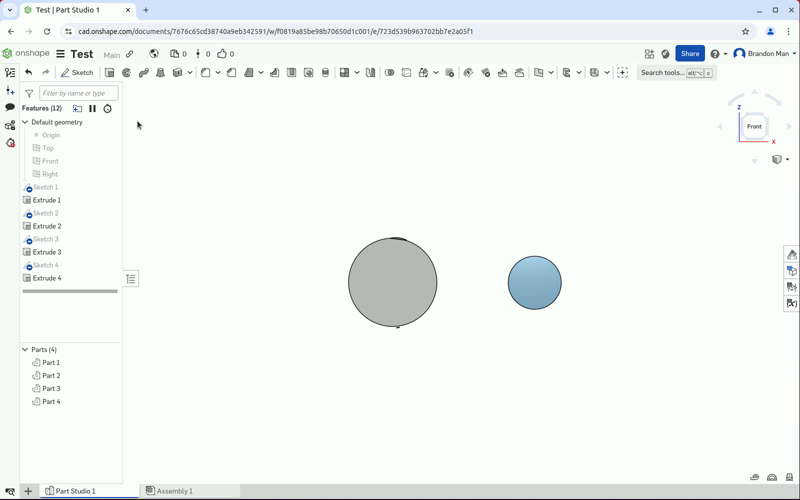
key(shift+h)
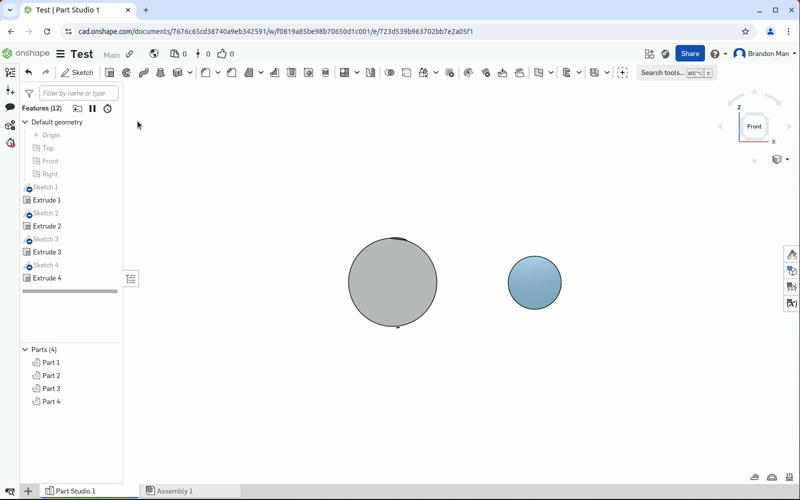
key(shift+h)
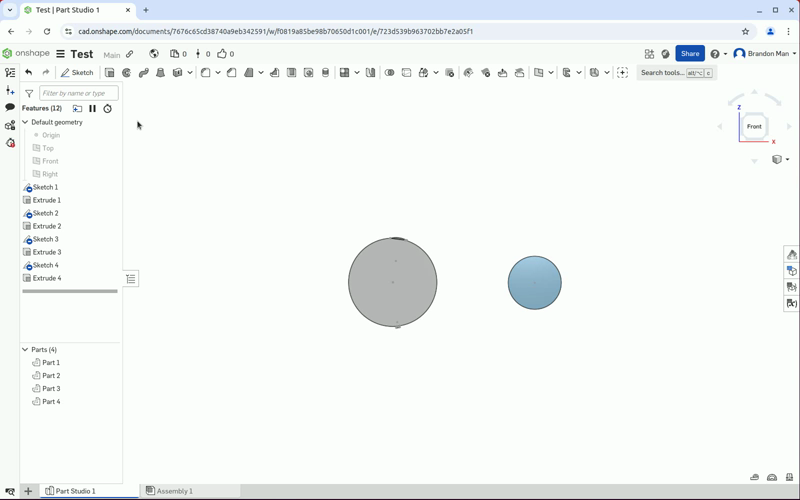
key(shift+7)
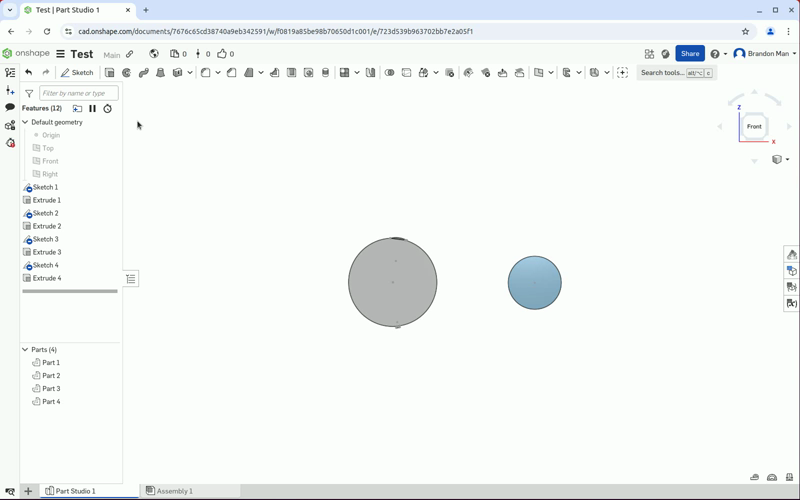
key(left, 2)
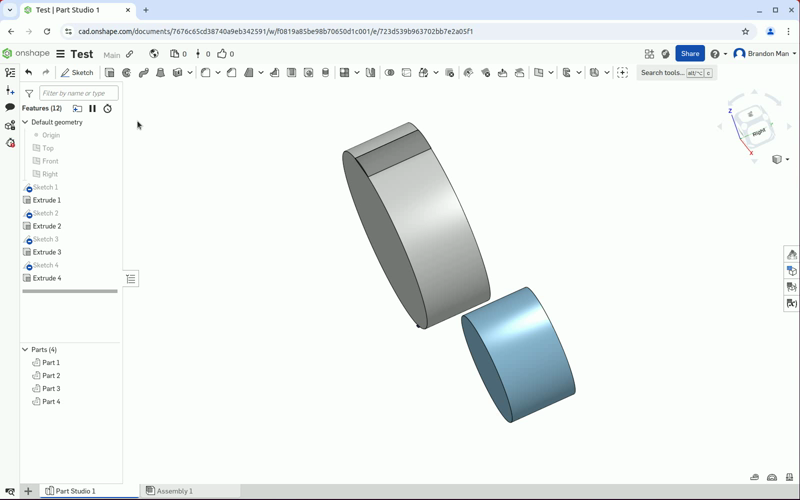
key(down, 2)
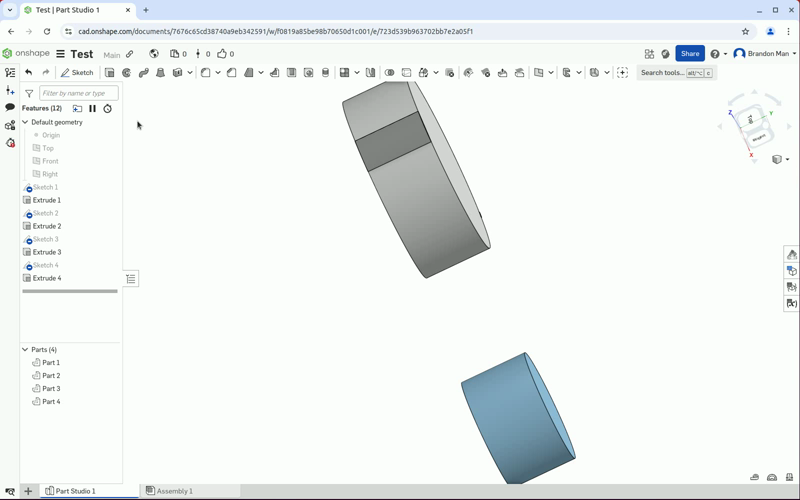
key(up, 2)
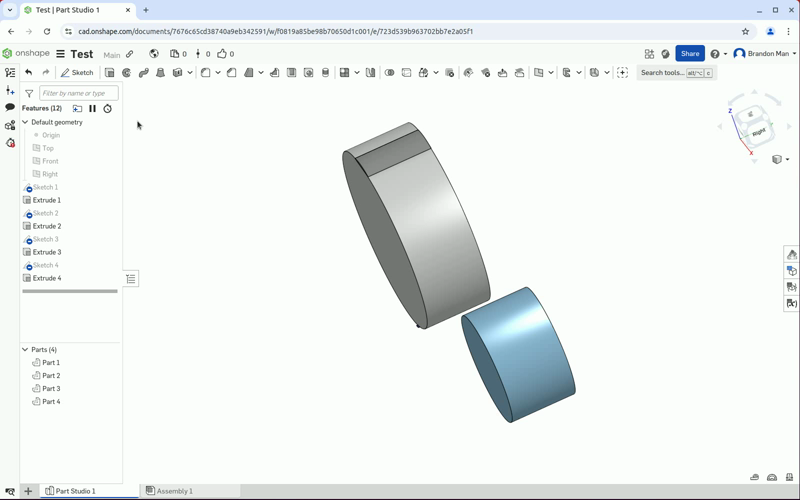
key(right, 2)
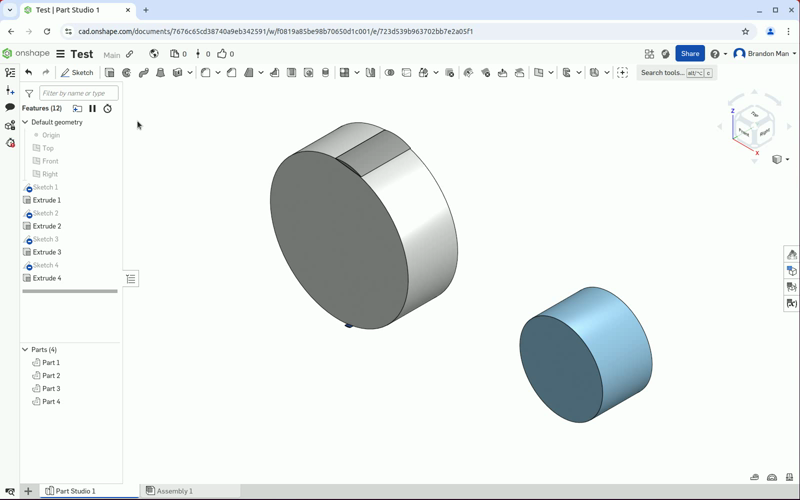
mouse_move(73, 189)
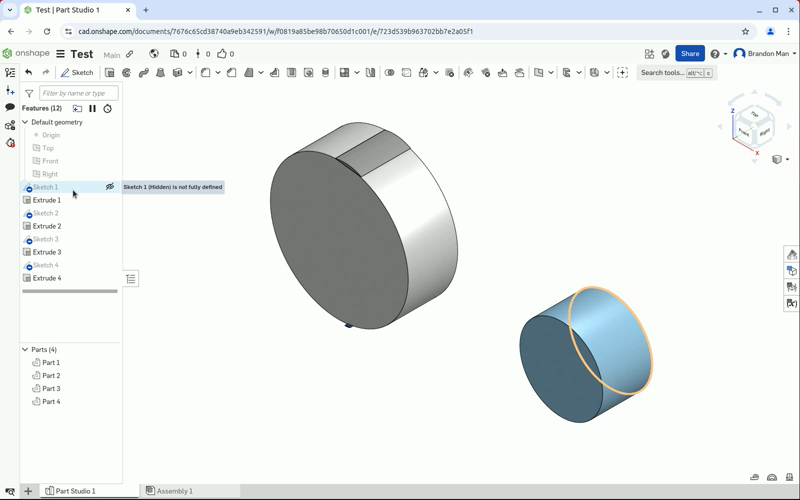
click(73, 189)